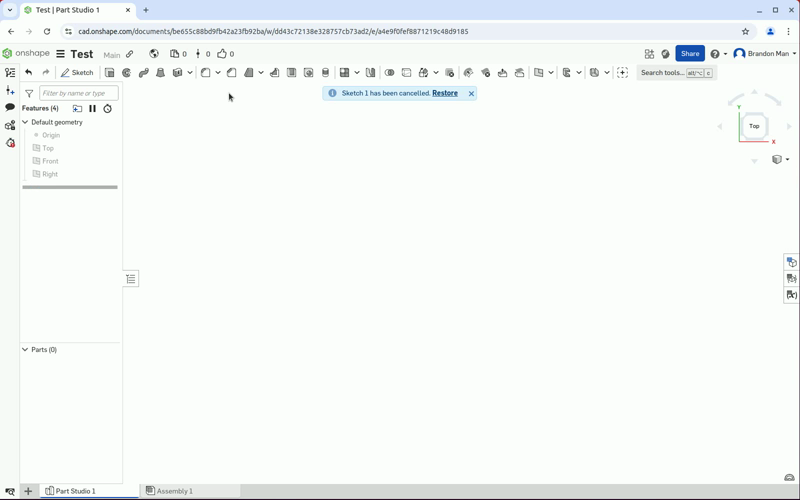
key(shift+h)
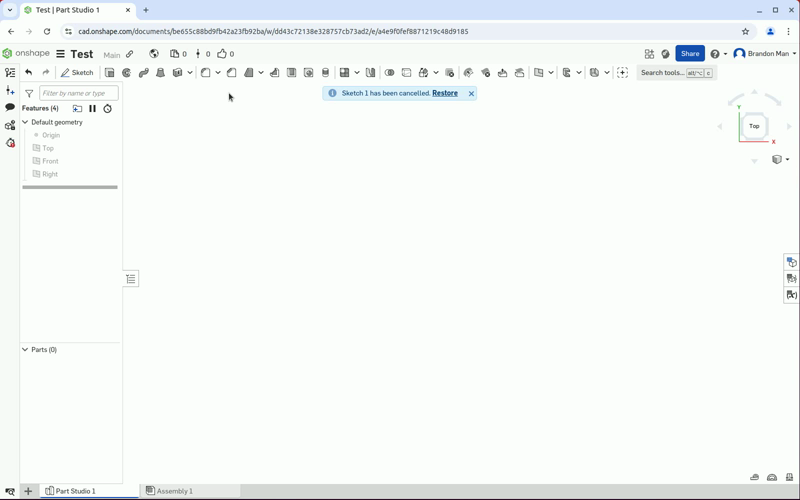
mouse_move(73, 352)
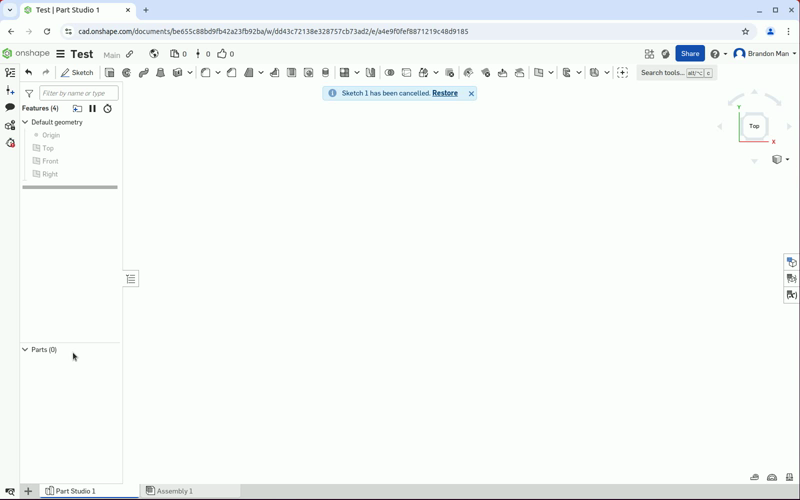
key(y)
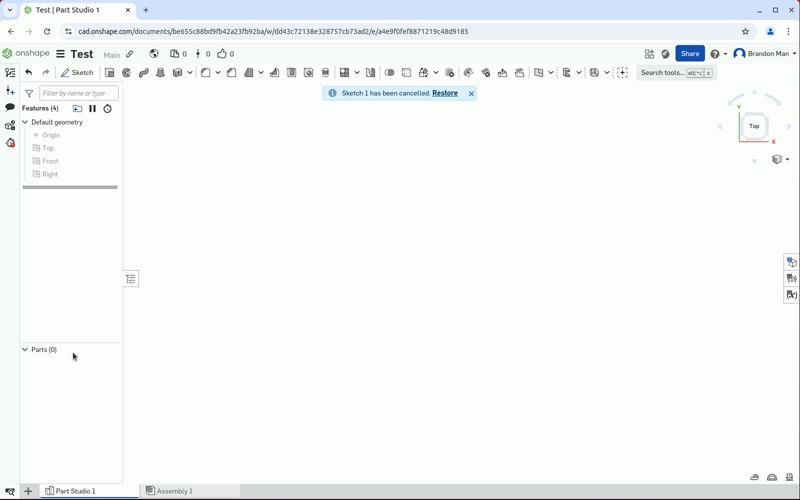
key(shift+p)
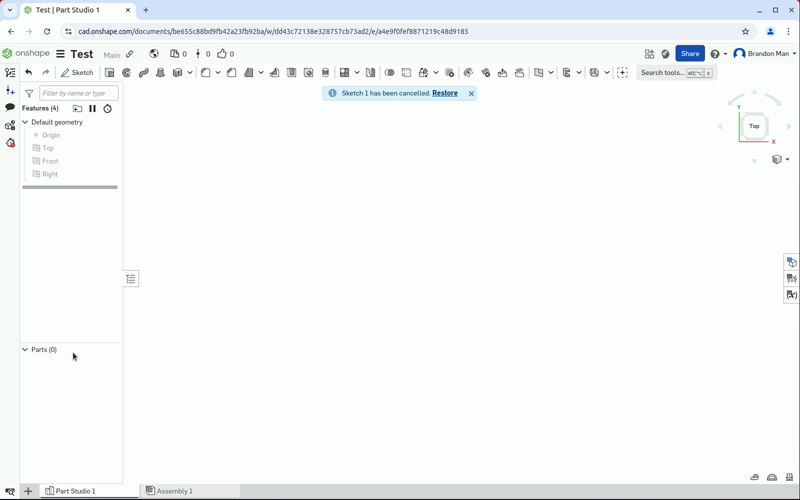
key(space)
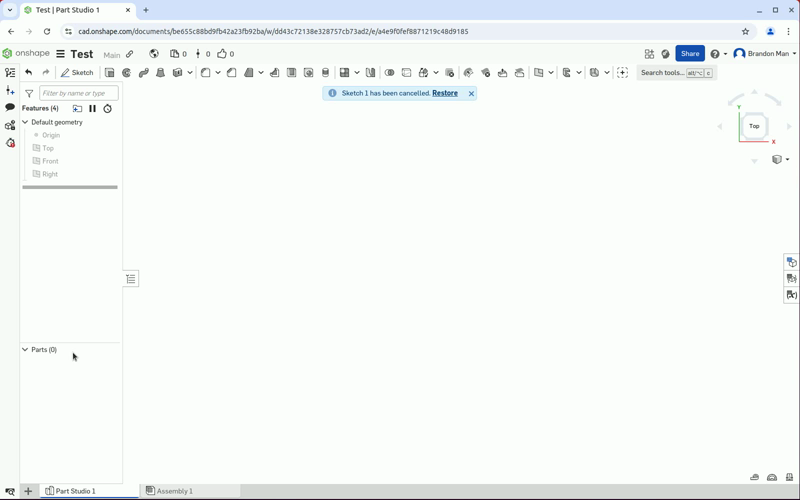
key_down(shift)
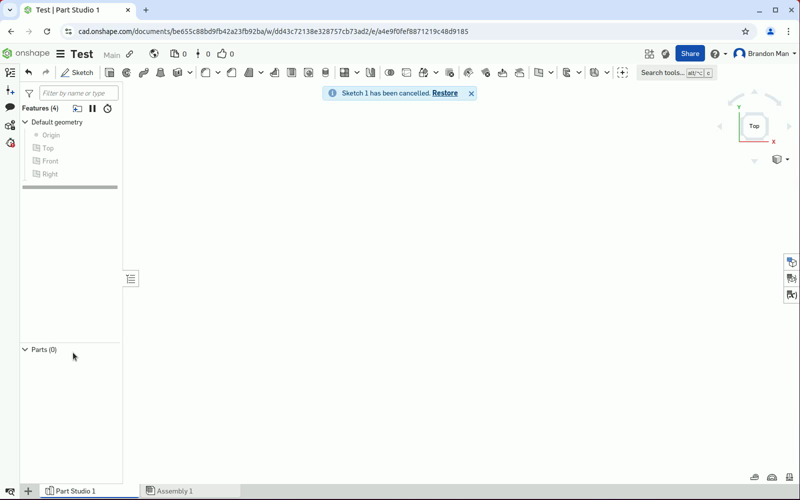
key(up)
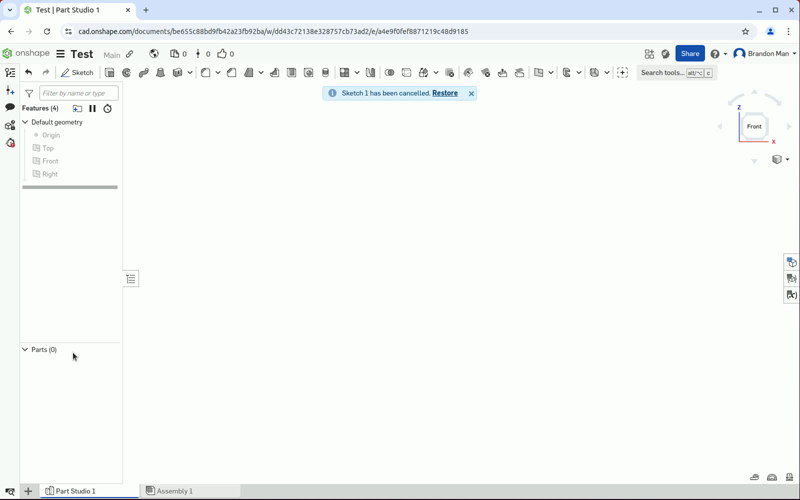
key_up(shift)
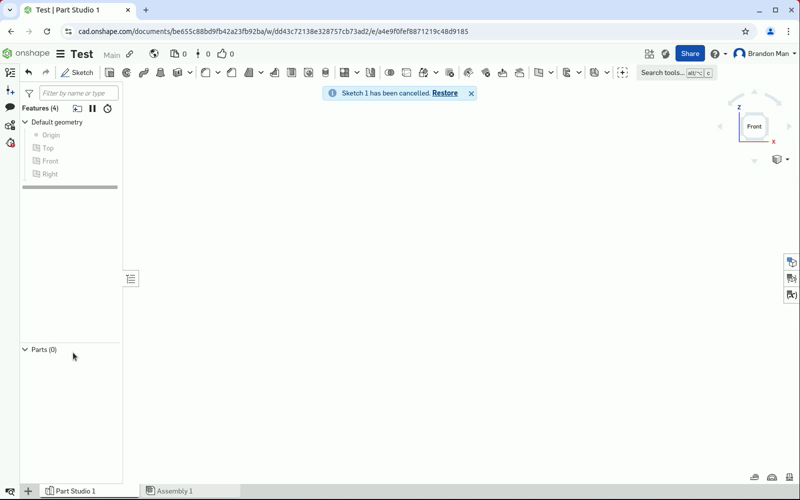
mouse_move(73, 352)
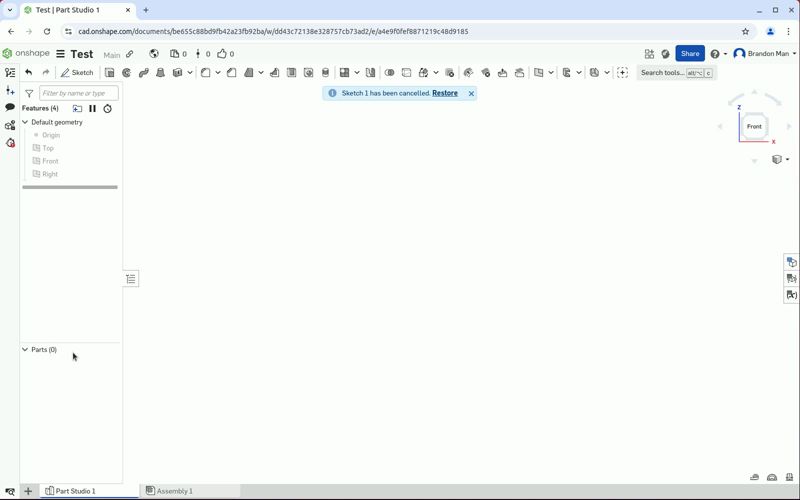
key(shift+y)
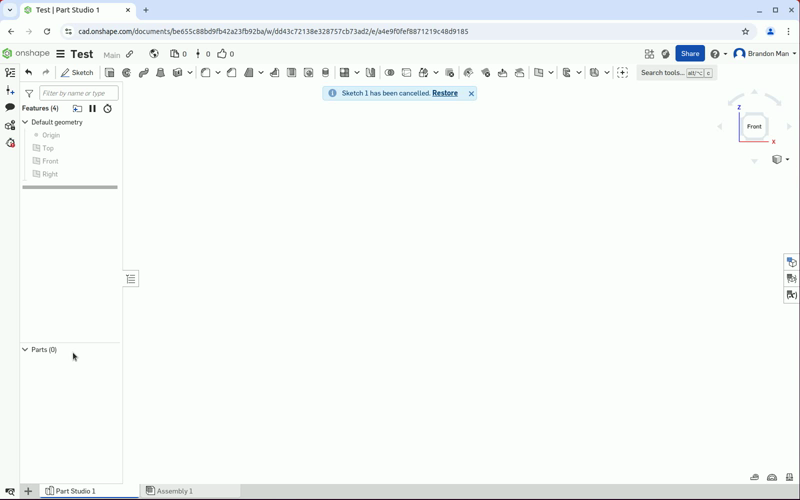
key(shift+s)
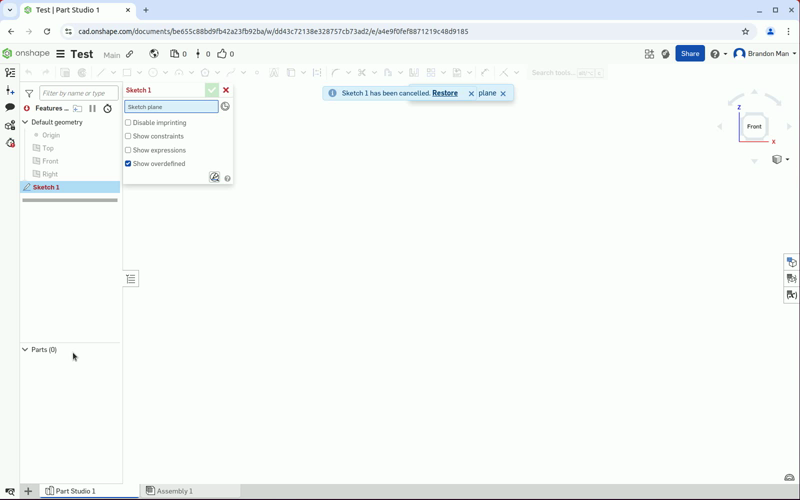
mouse_move(73, 163)
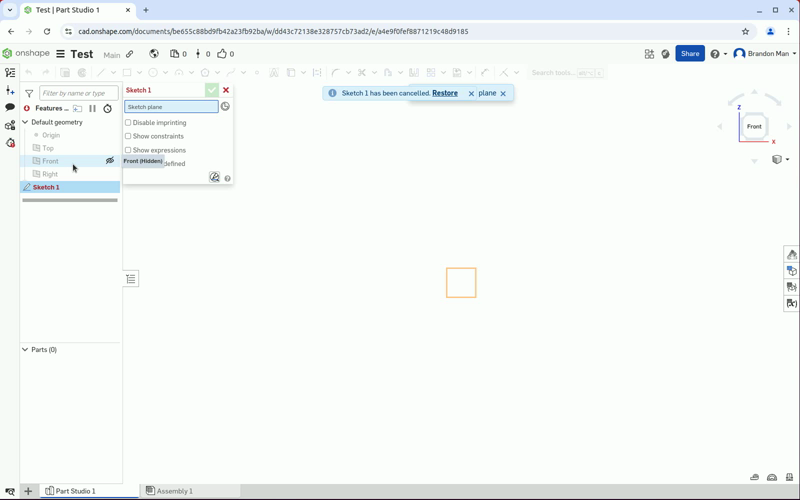
click(73, 163)
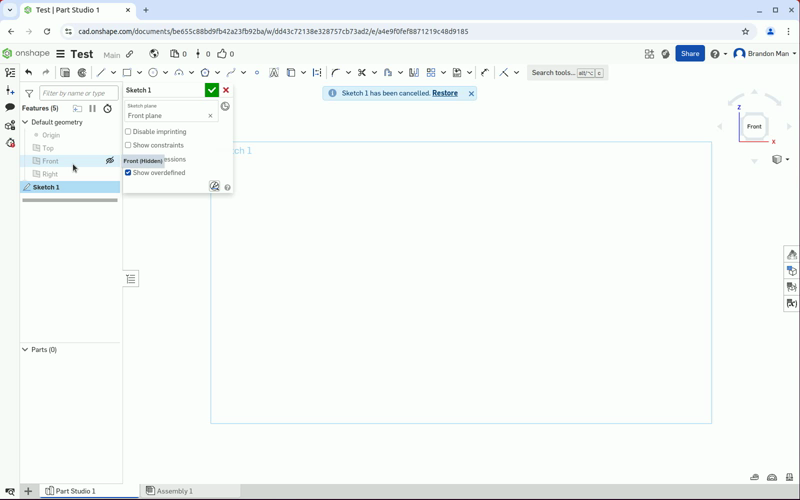
mouse_move(73, 352)
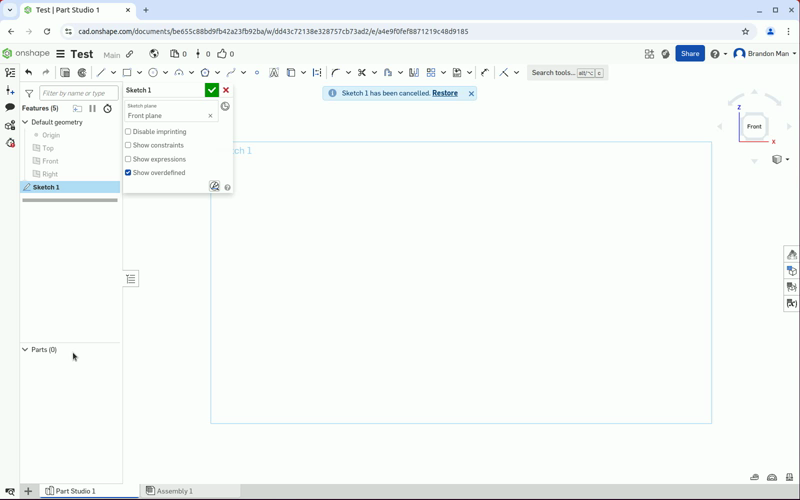
key(y)
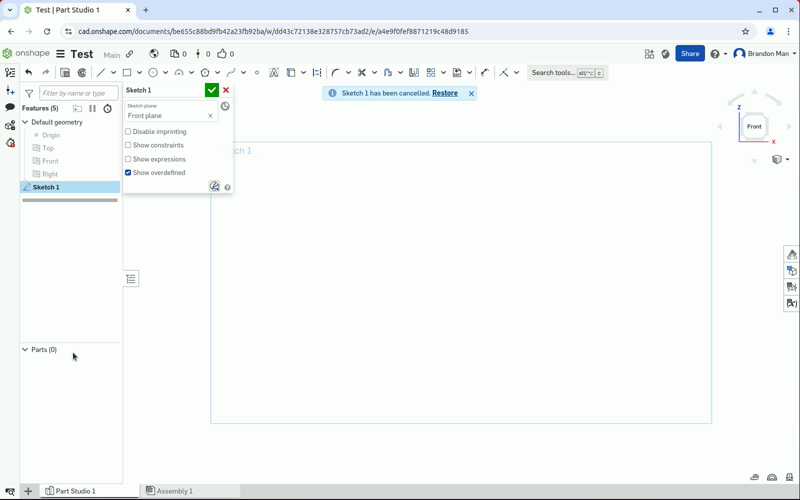
key(l)
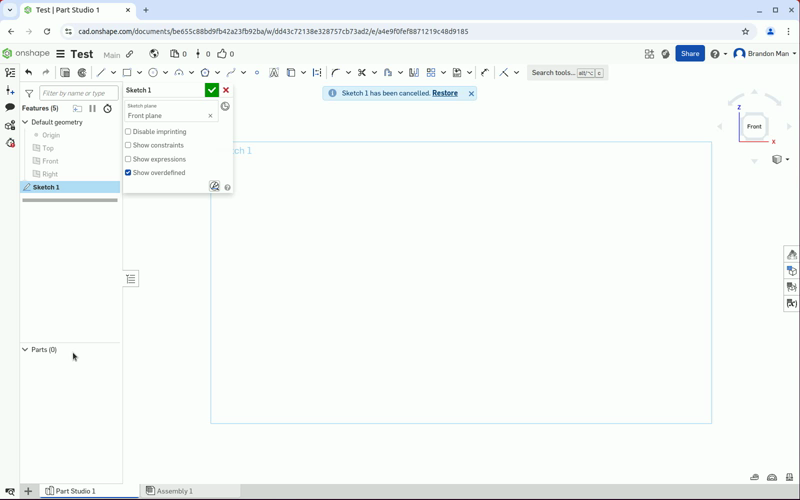
key_down(shift)
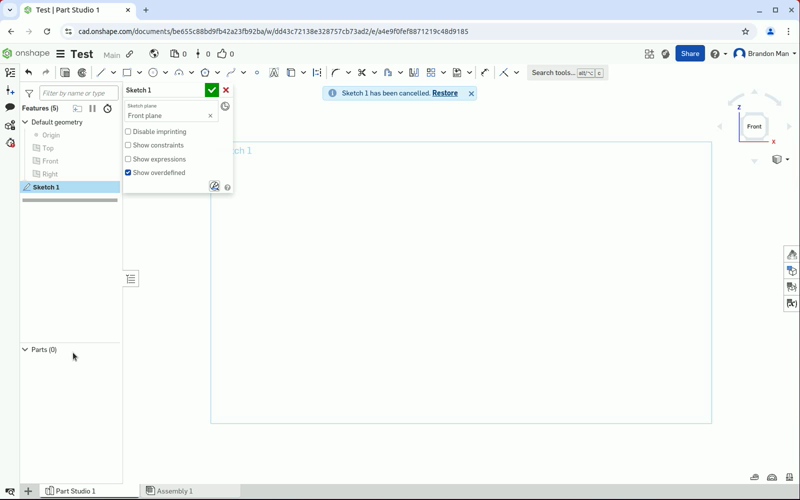
mouse_move(406, 300)
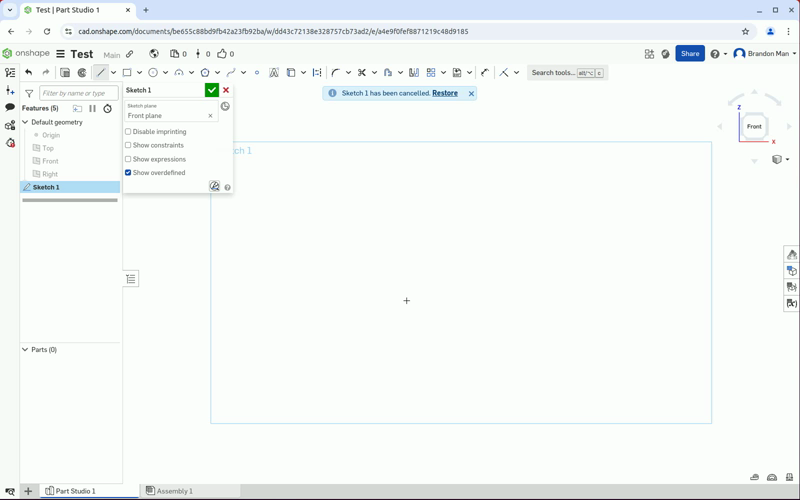
click(406, 300)
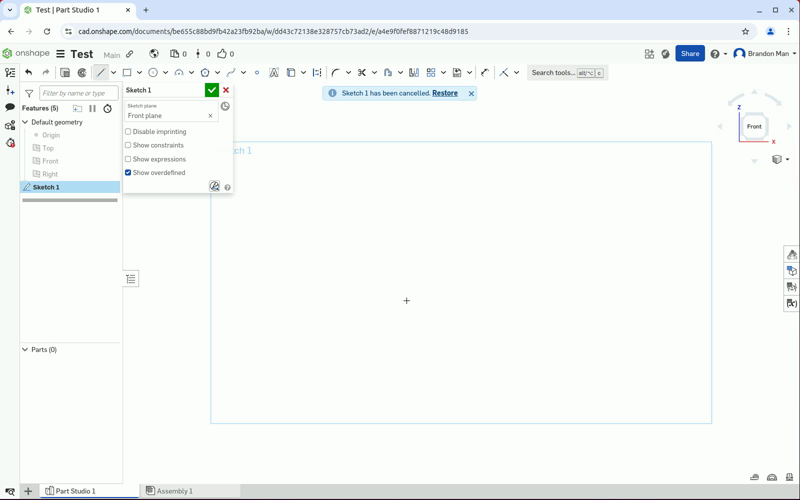
key_up(shift)
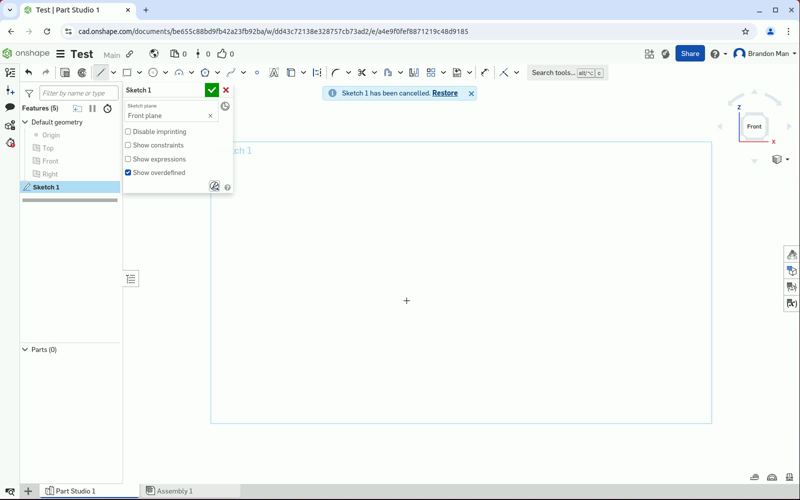
key_down(shift)
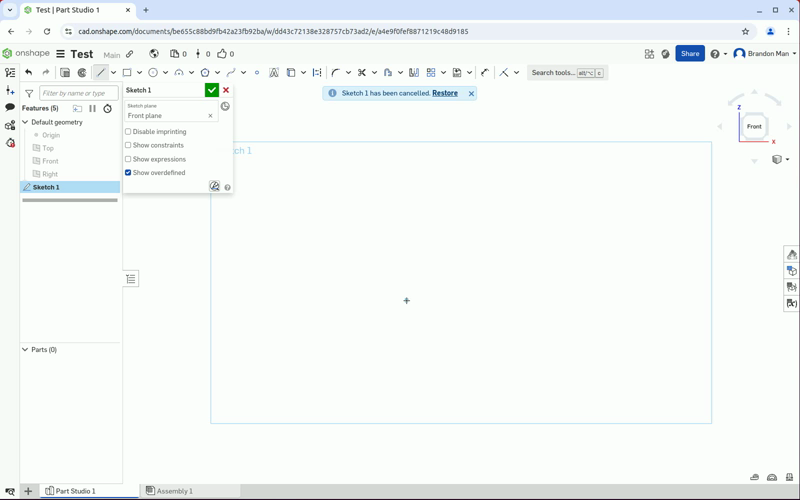
mouse_move(516, 300)
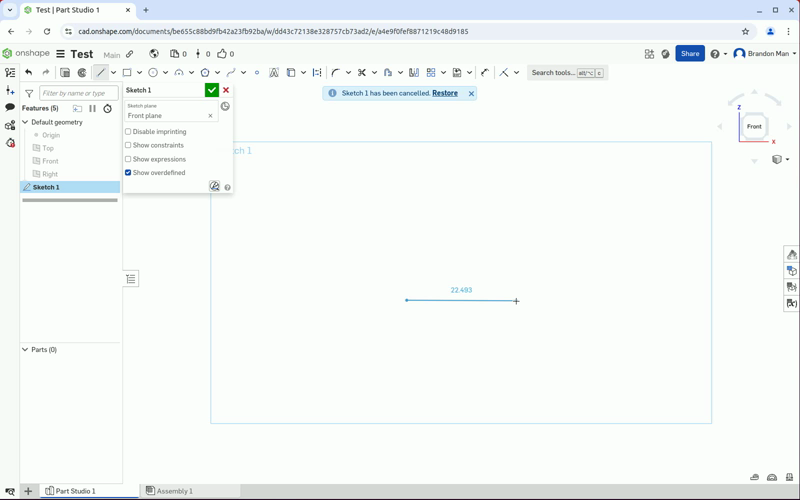
click(516, 300)
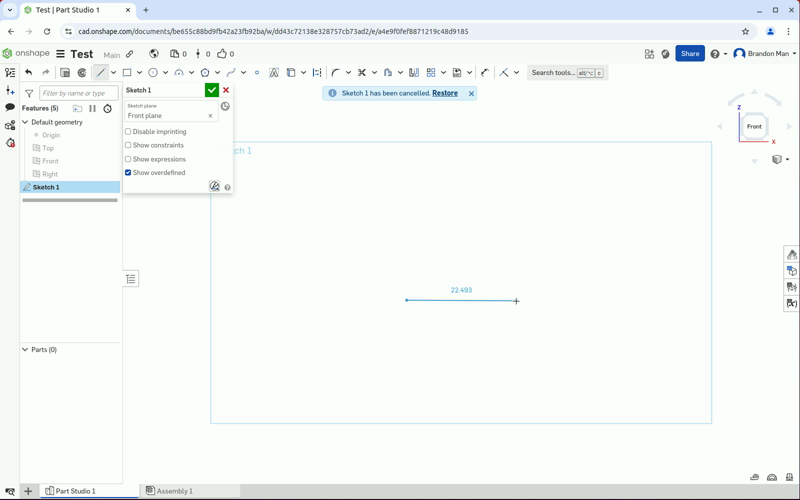
key_up(shift)
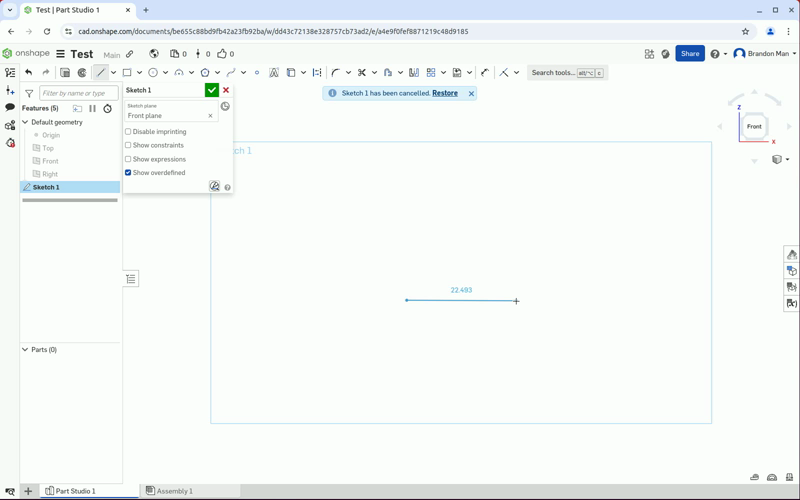
key_down(shift)
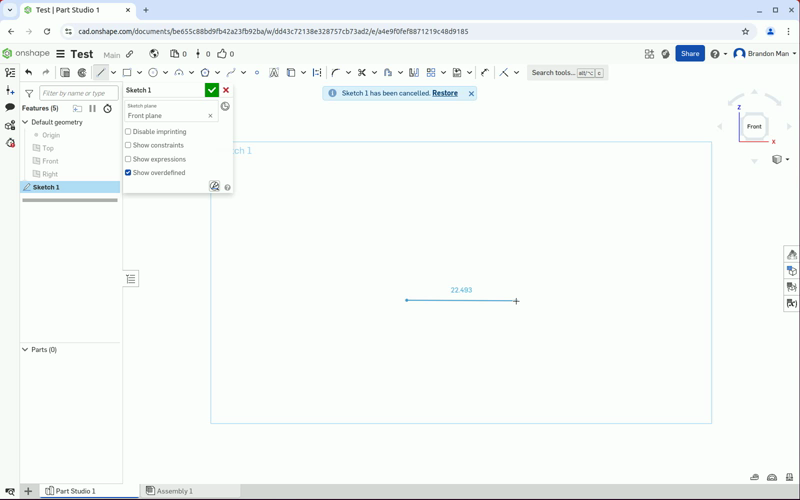
mouse_move(546, 300)
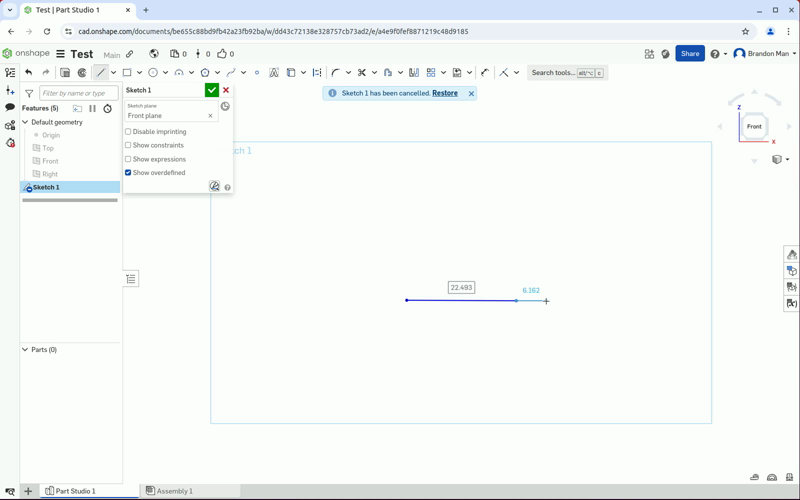
mouse_move(516, 263)
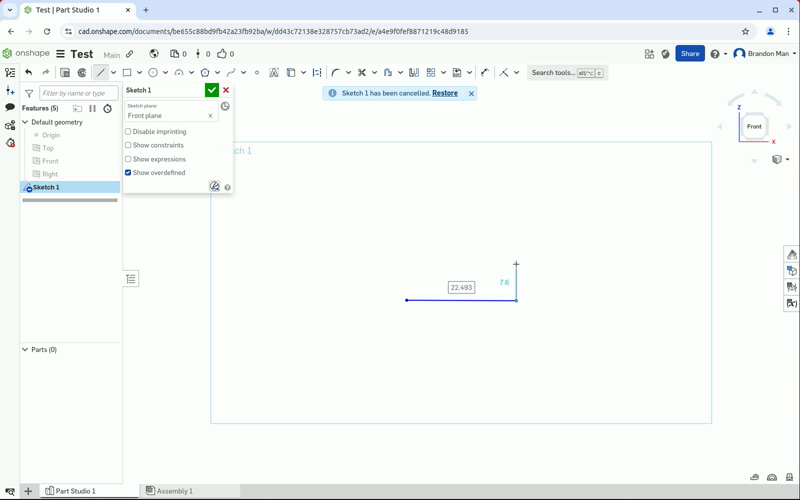
click(516, 263)
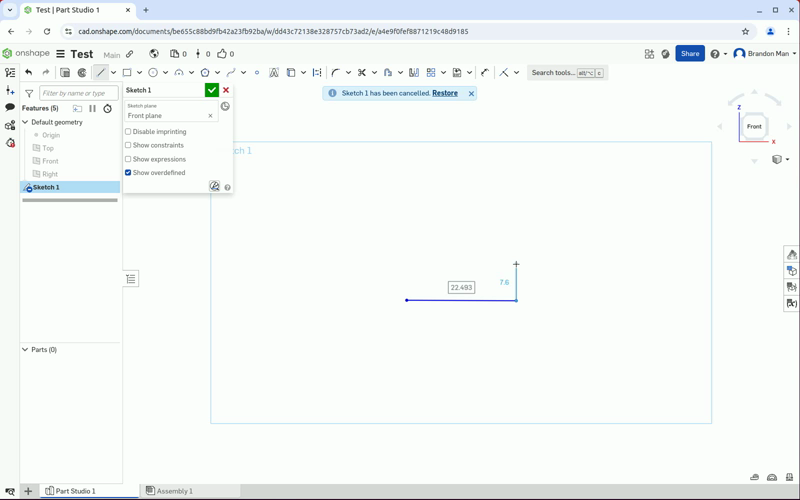
key_up(shift)
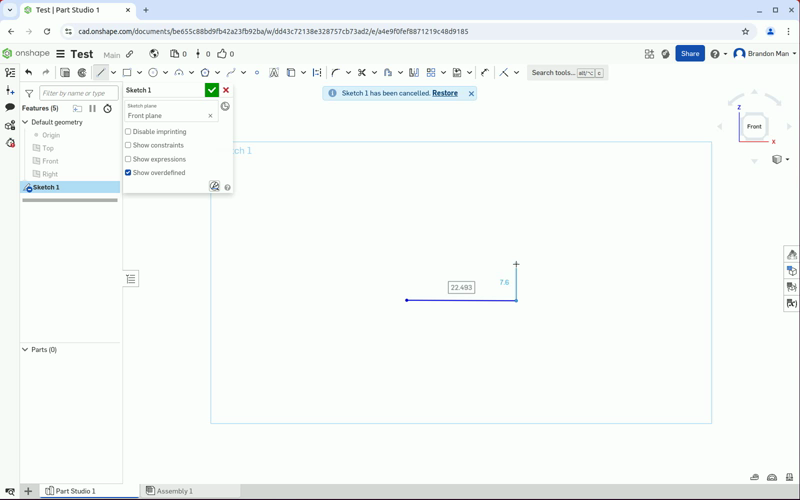
key_down(shift)
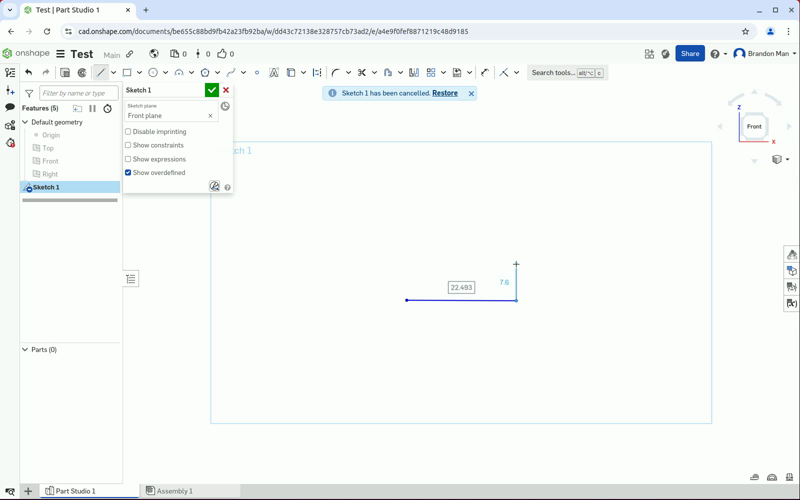
mouse_move(443, 263)
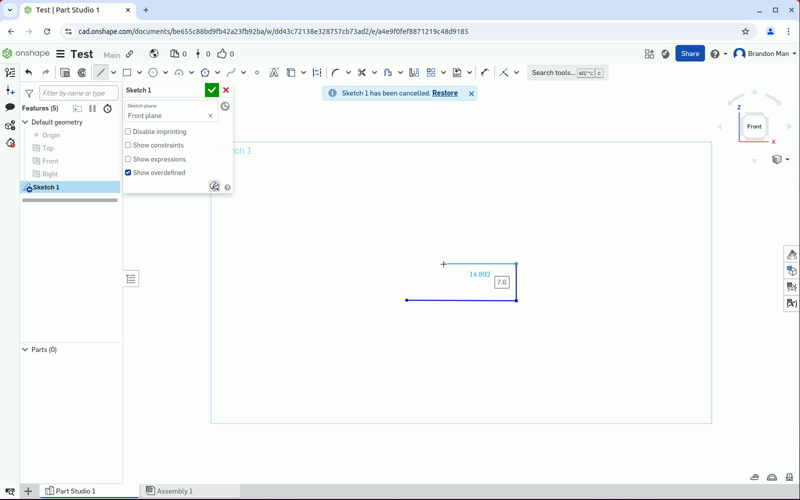
click(443, 263)
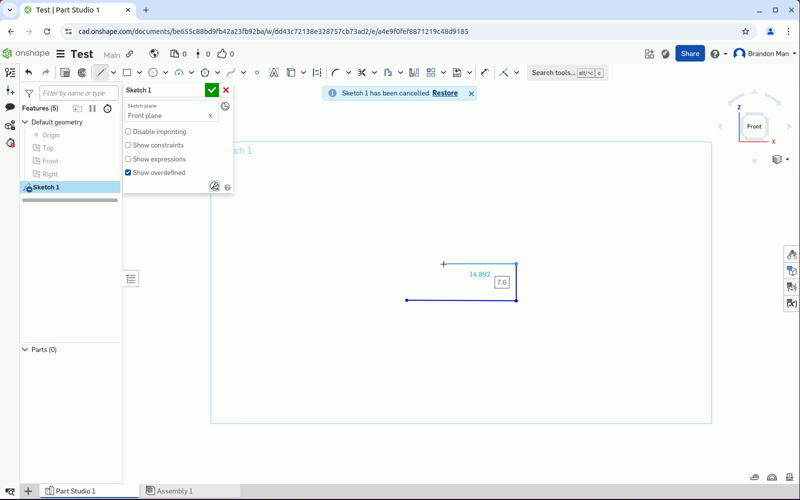
key_up(shift)
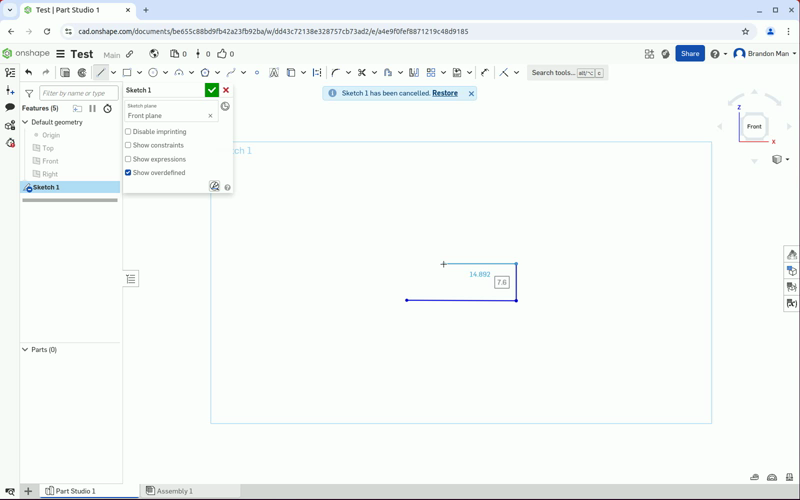
key_down(shift)
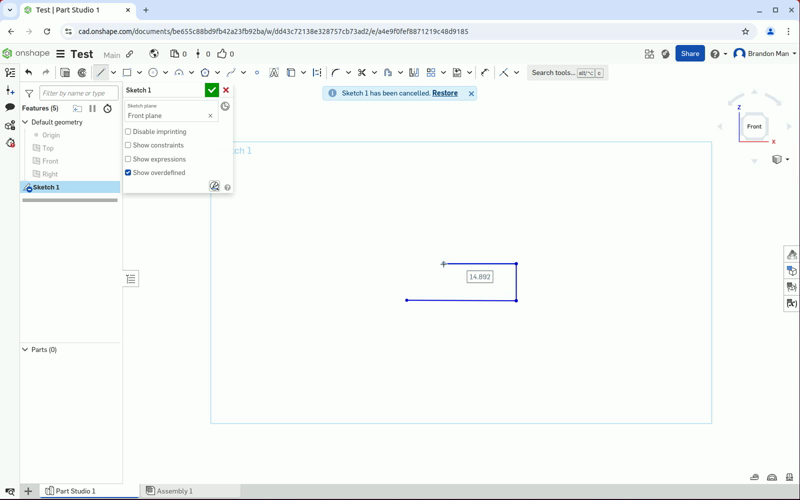
mouse_move(473, 263)
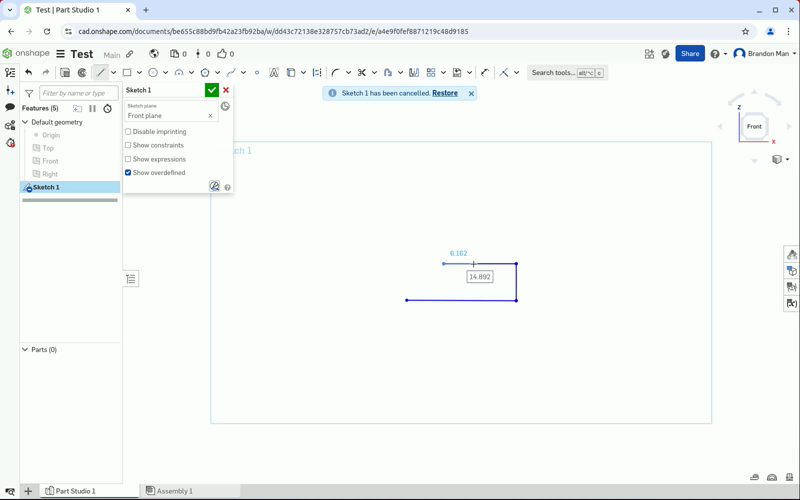
mouse_move(406, 263)
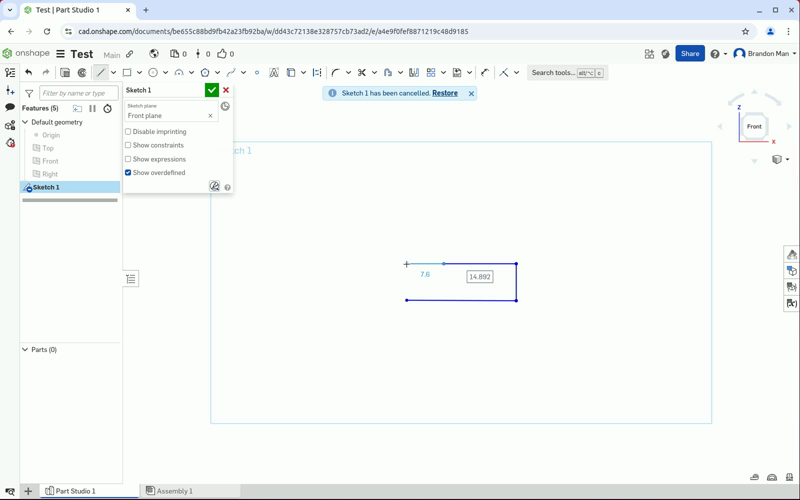
click(406, 263)
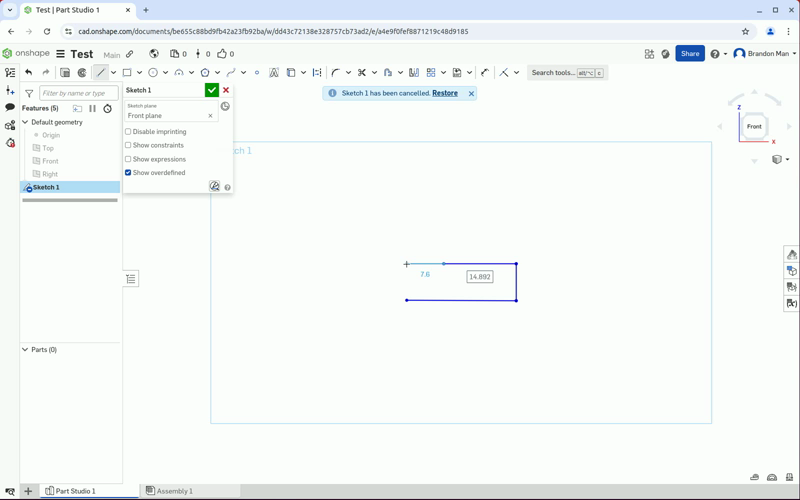
key_up(shift)
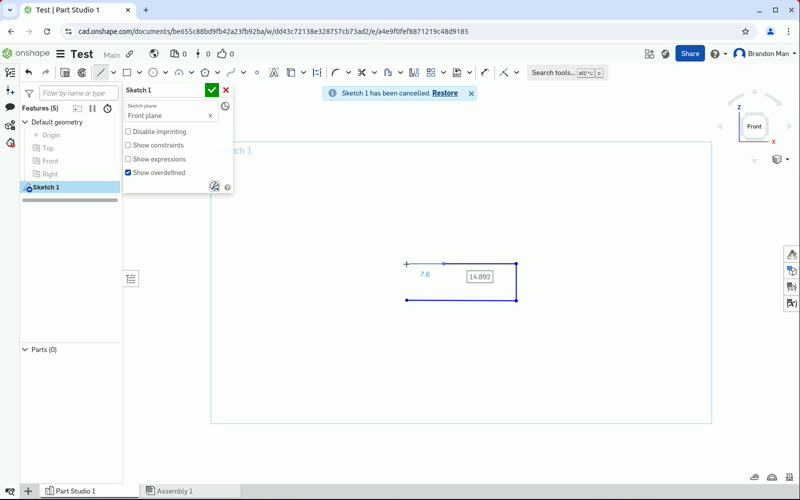
mouse_move(436, 263)
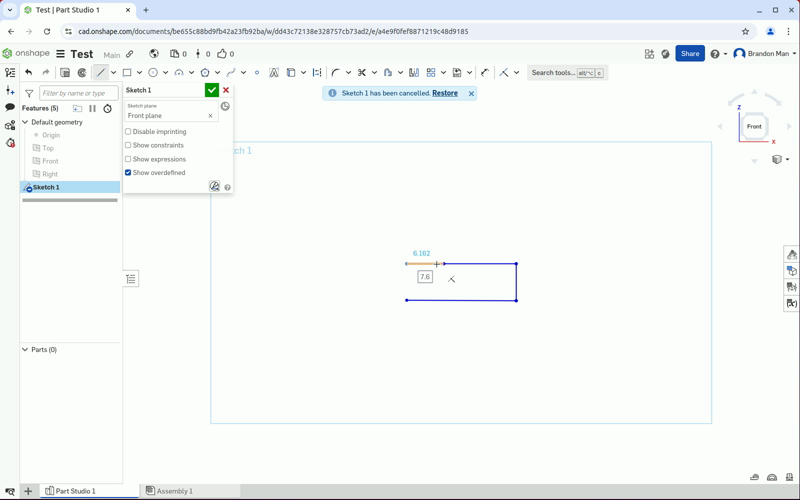
key_down(shift)
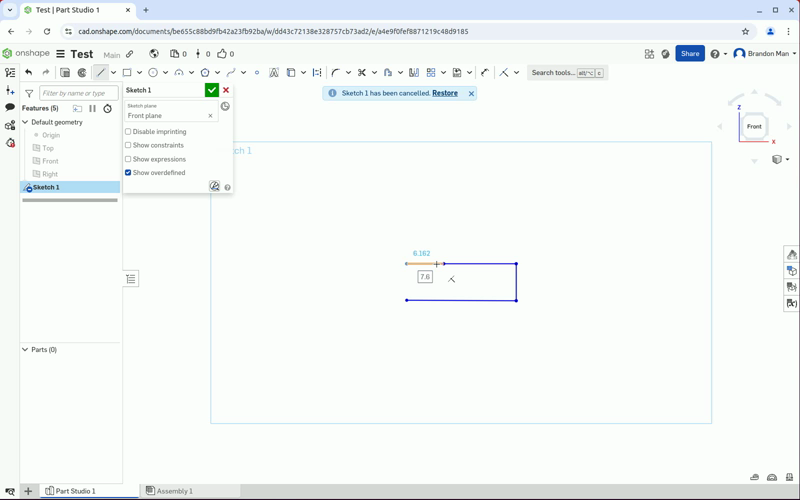
mouse_move(406, 300)
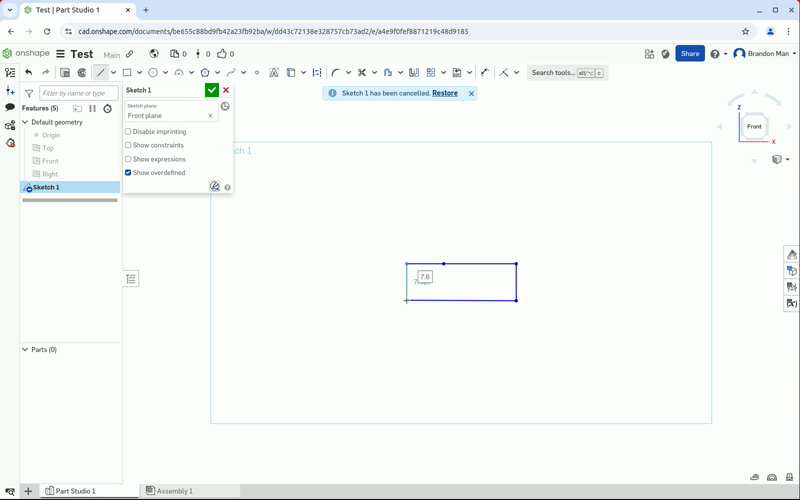
key_up(shift)
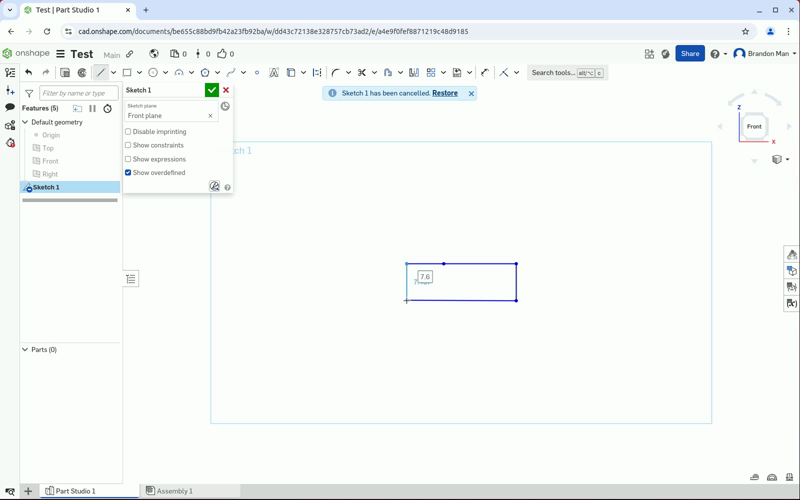
click(406, 300)
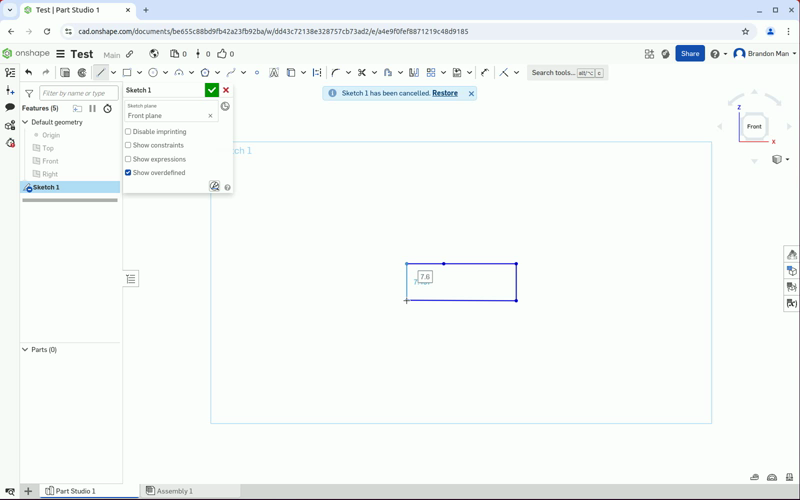
key(esc)
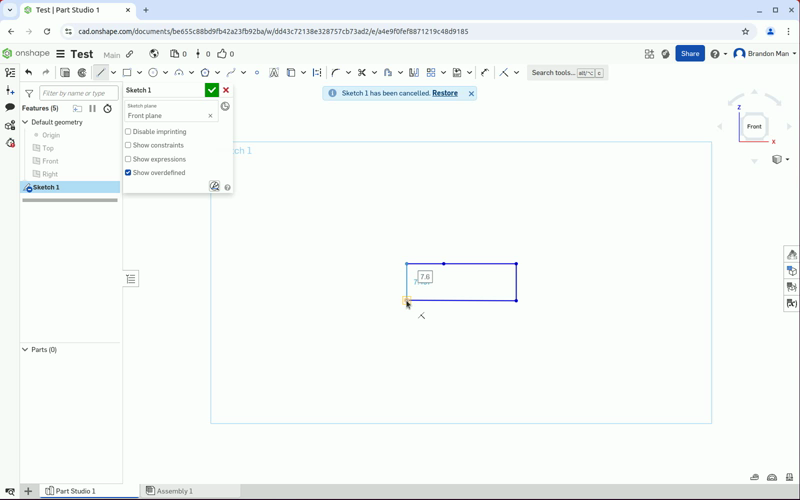
mouse_move(453, 279)
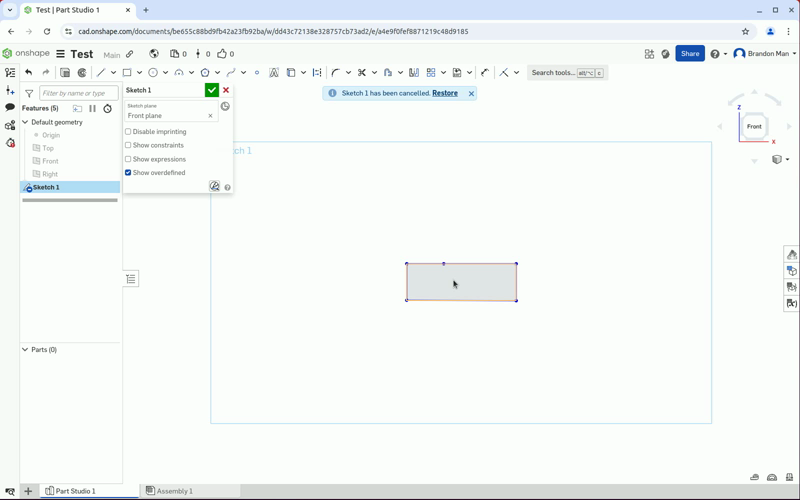
click(453, 279)
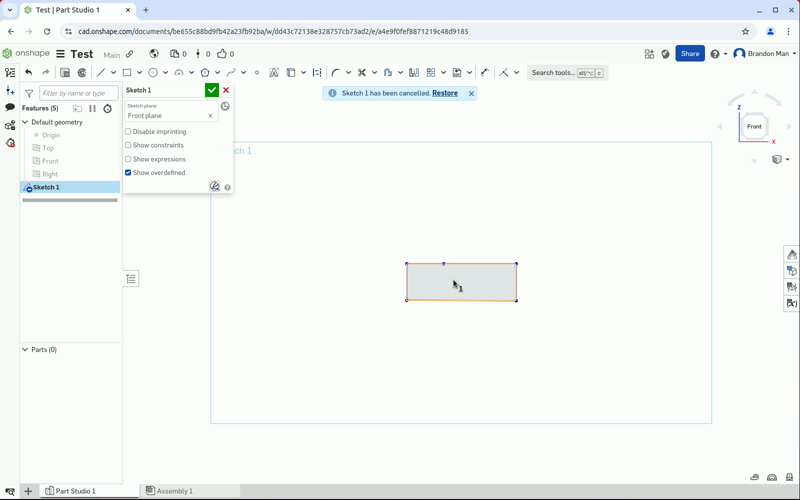
mouse_move(73, 352)
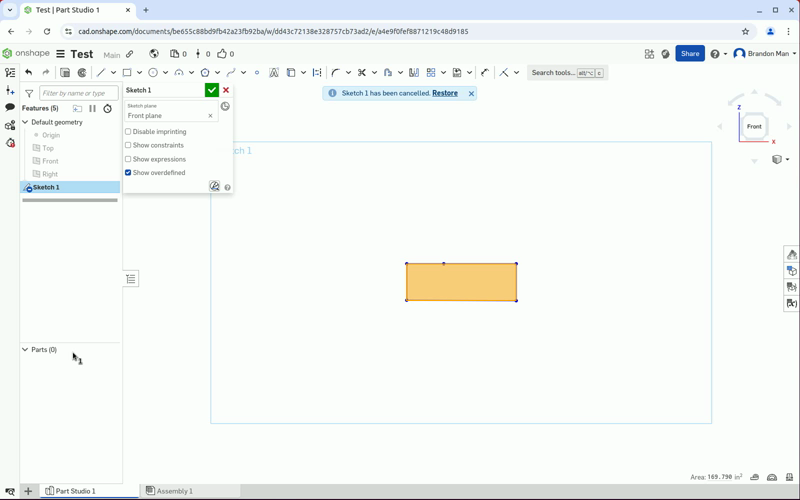
key(shift+y)
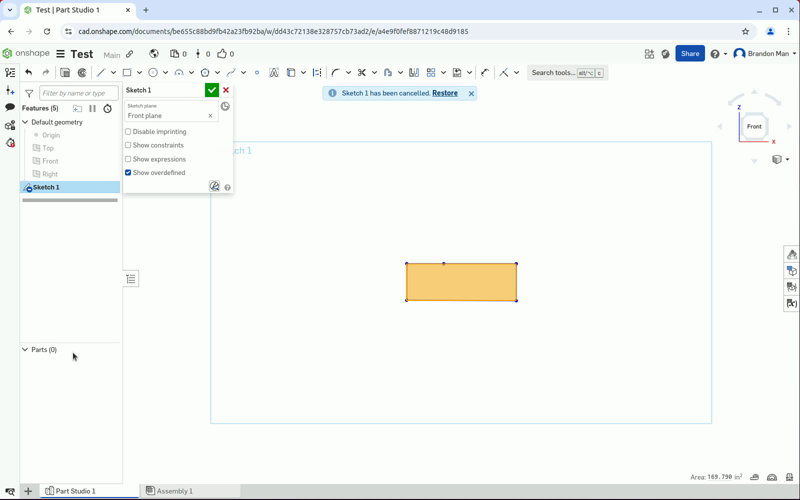
key(shift+e)
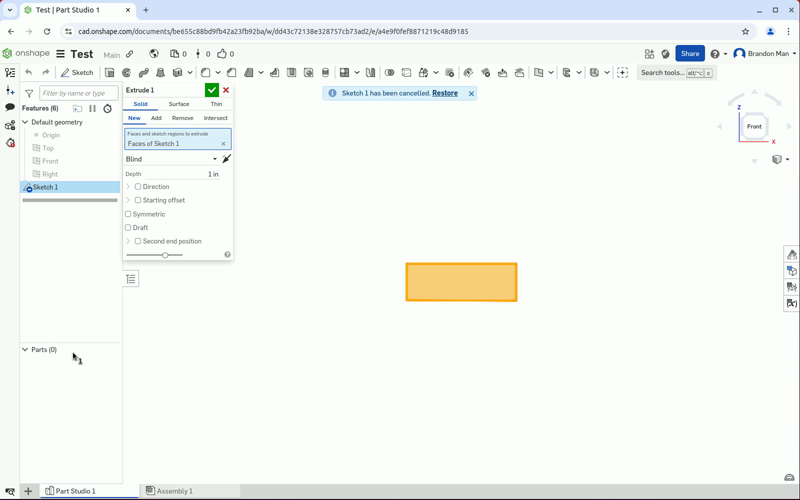
mouse_move(143, 106)
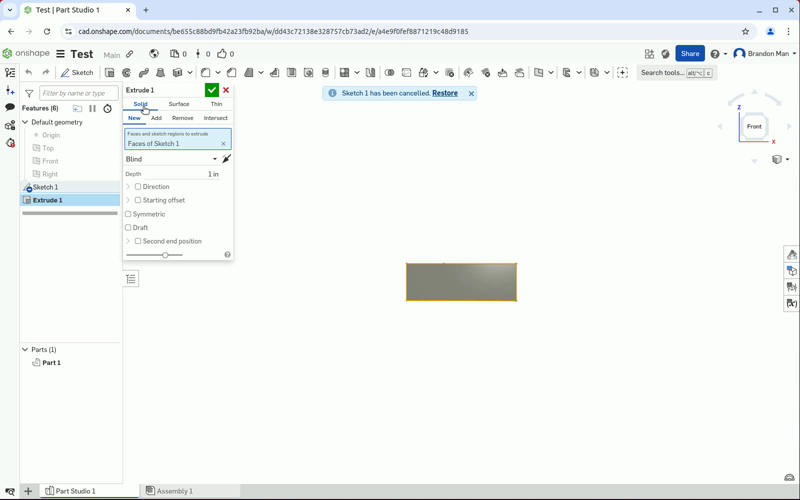
click(143, 106)
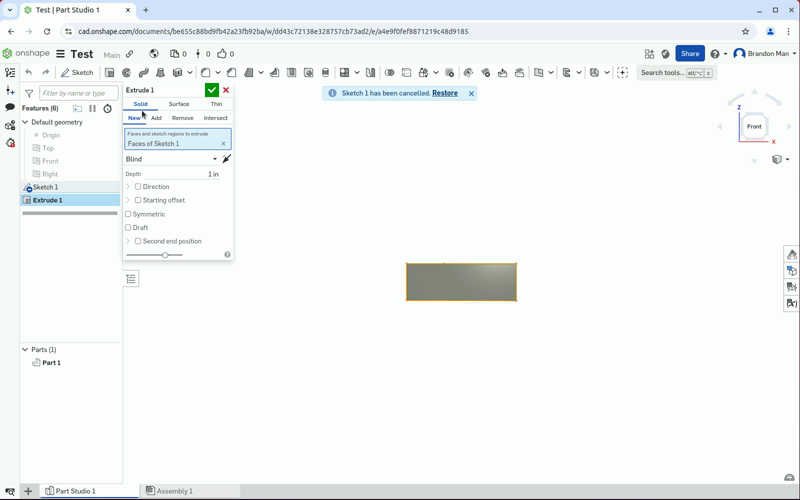
mouse_move(137, 120)
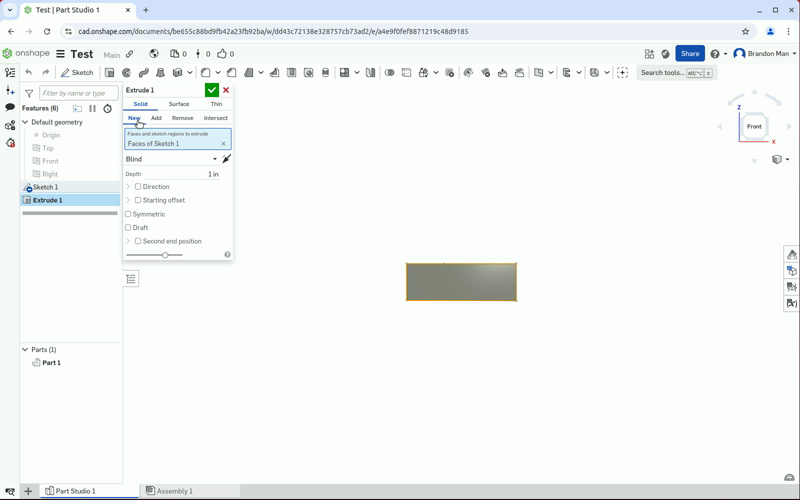
click(137, 120)
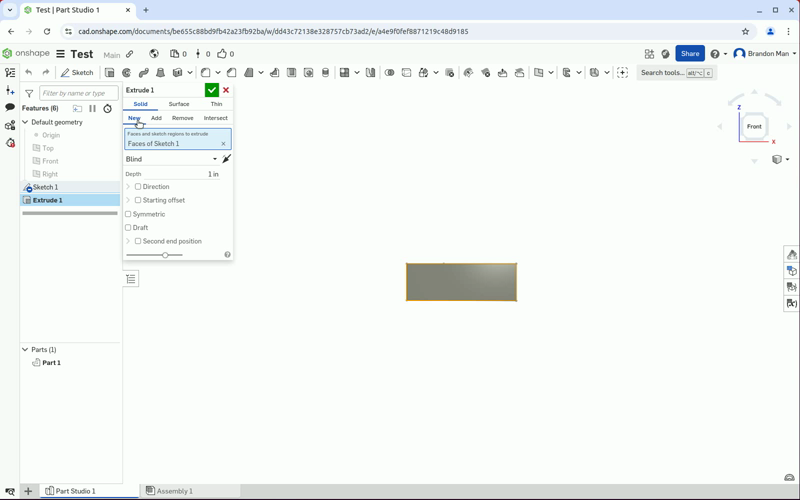
key(tab, 4)
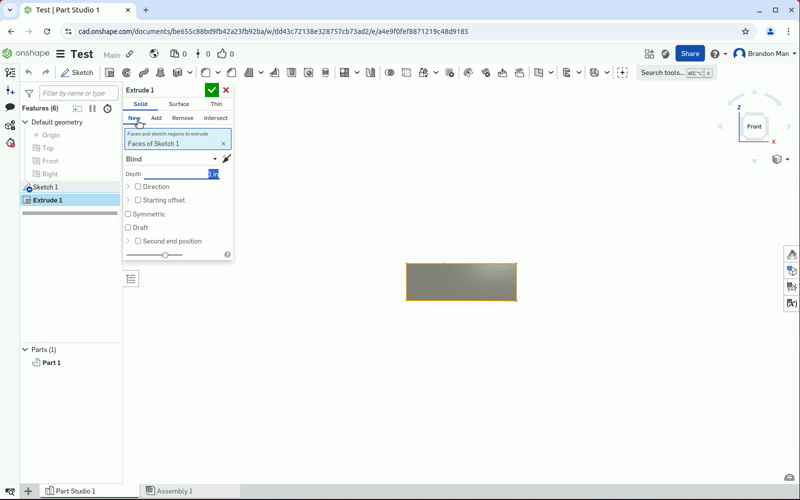
text(22.146)
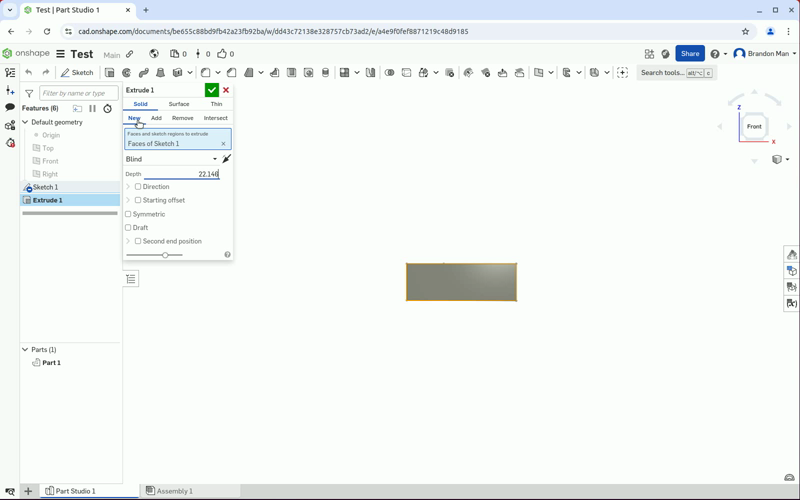
key(tab, 3)
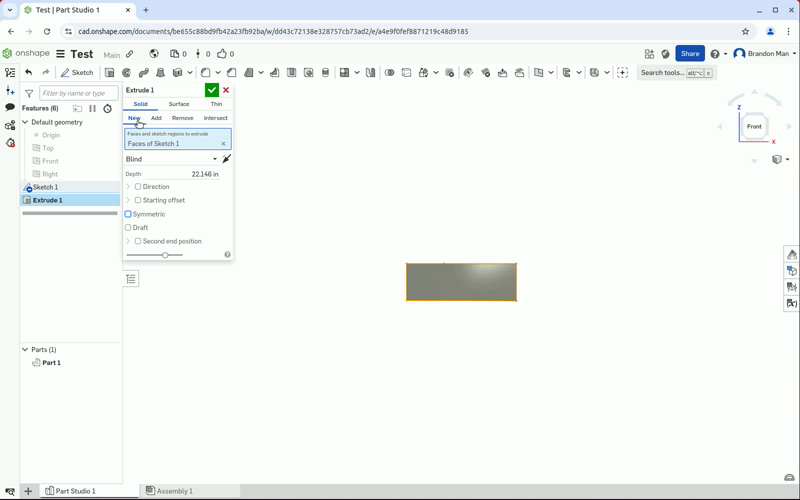
key(space)
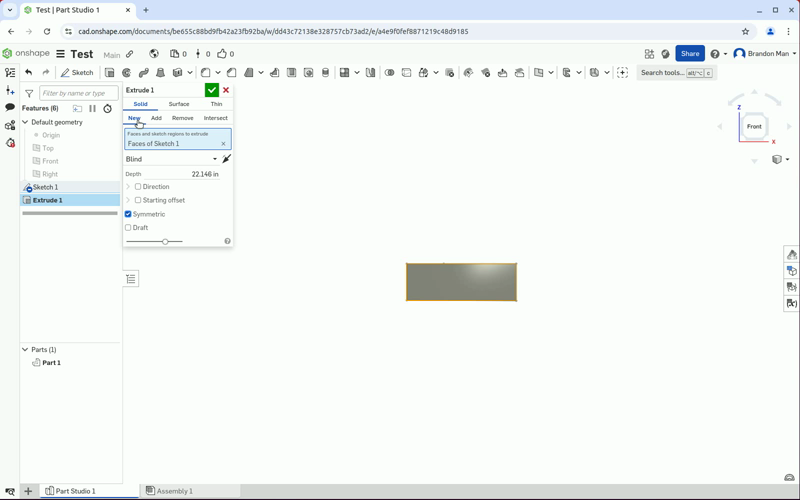
key(enter)
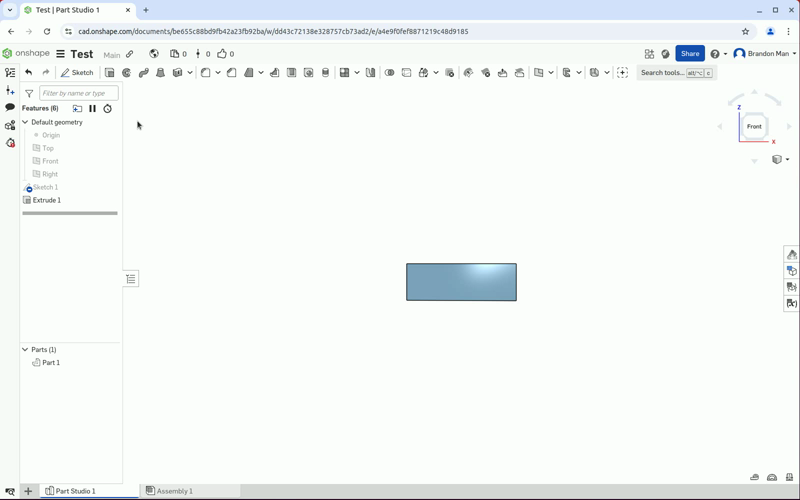
key(shift+h)
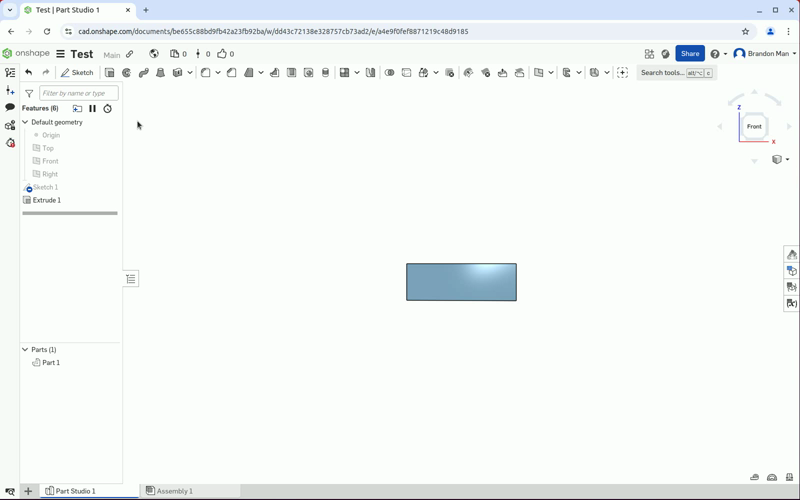
key(shift+h)
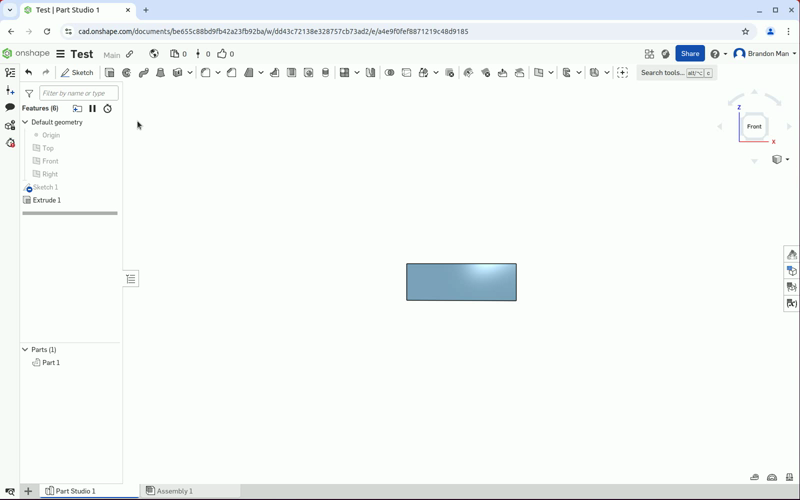
mouse_move(73, 189)
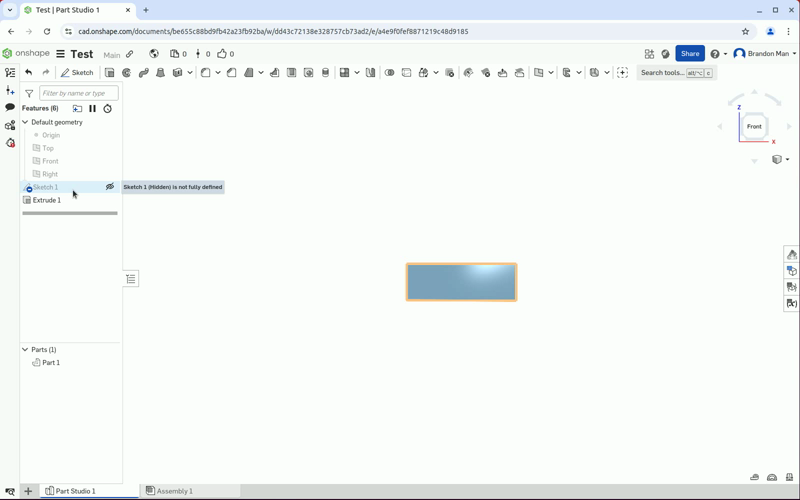
click(73, 189)
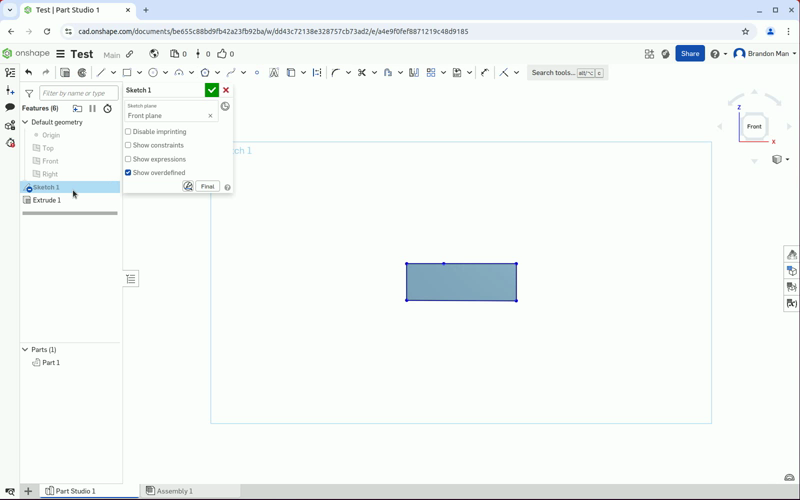
mouse_move(229, 92)
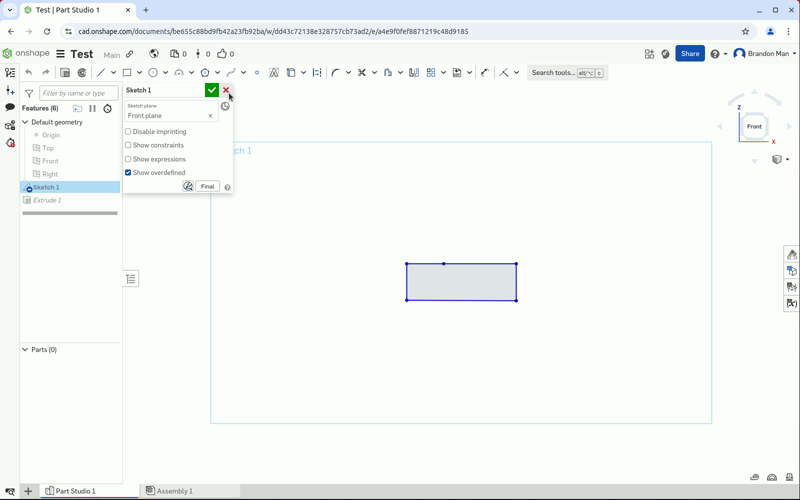
click(229, 92)
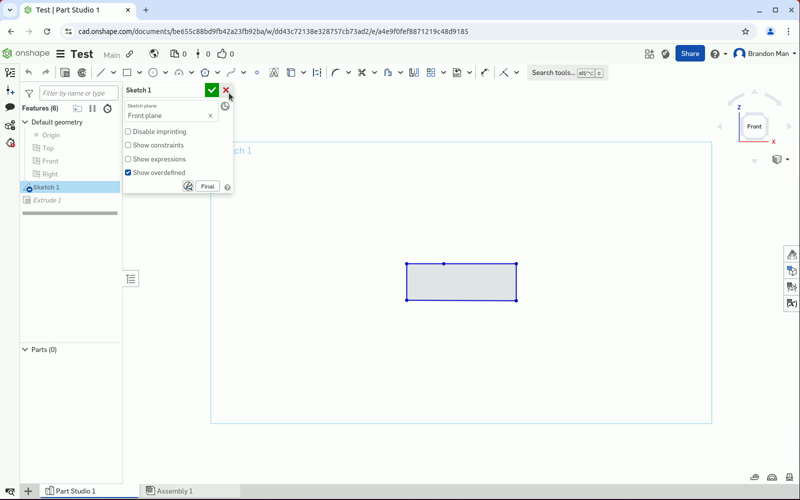
key(shift+s)
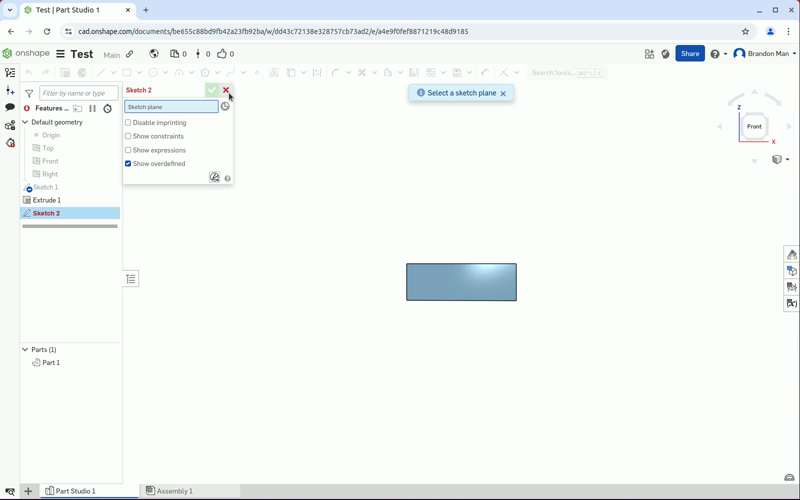
mouse_move(73, 163)
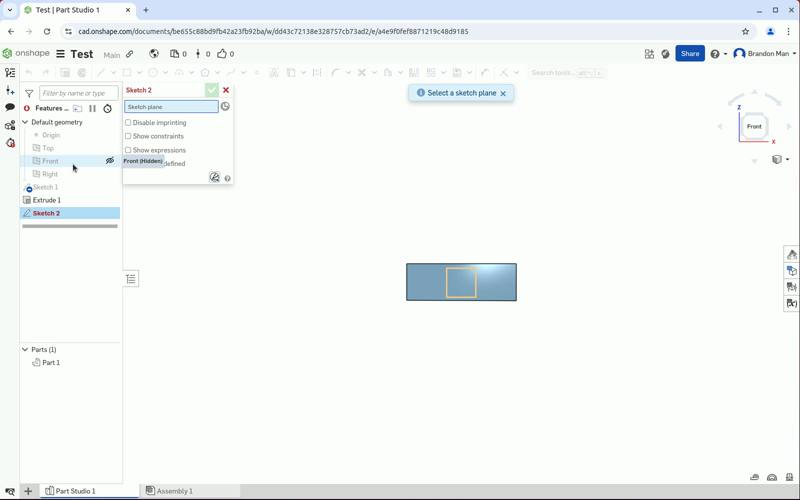
click(73, 163)
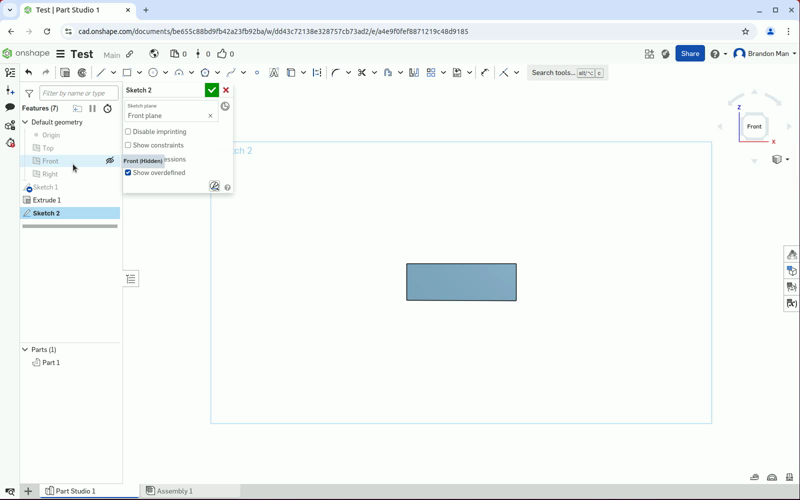
mouse_move(73, 352)
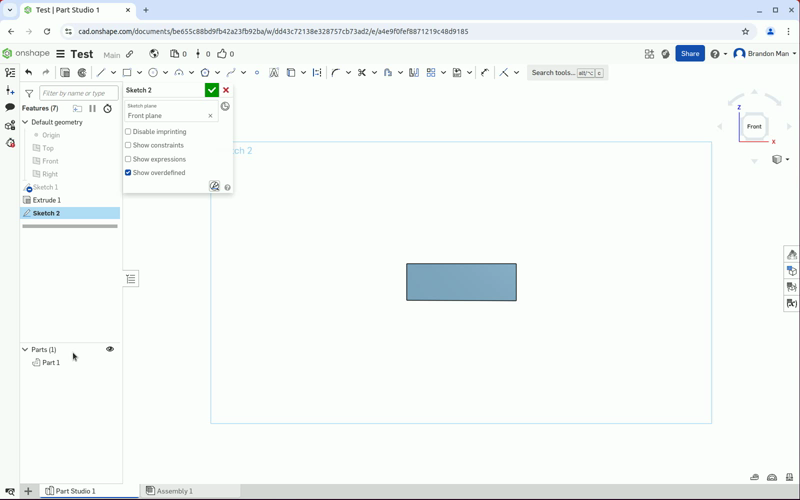
key(y)
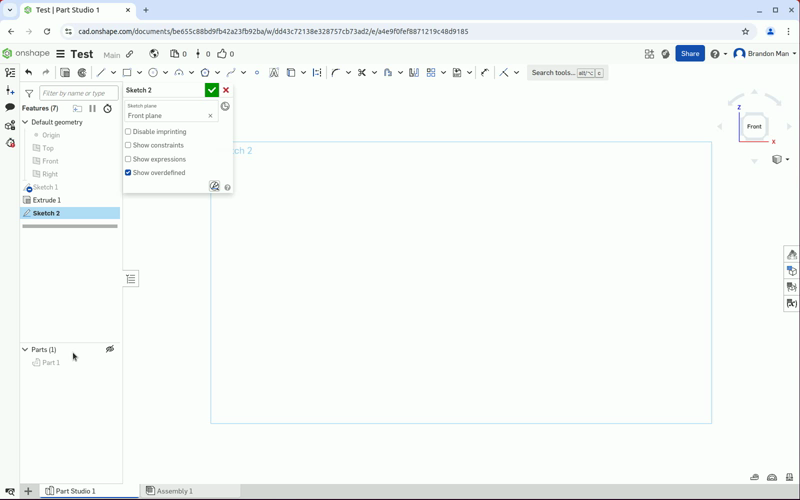
key(l)
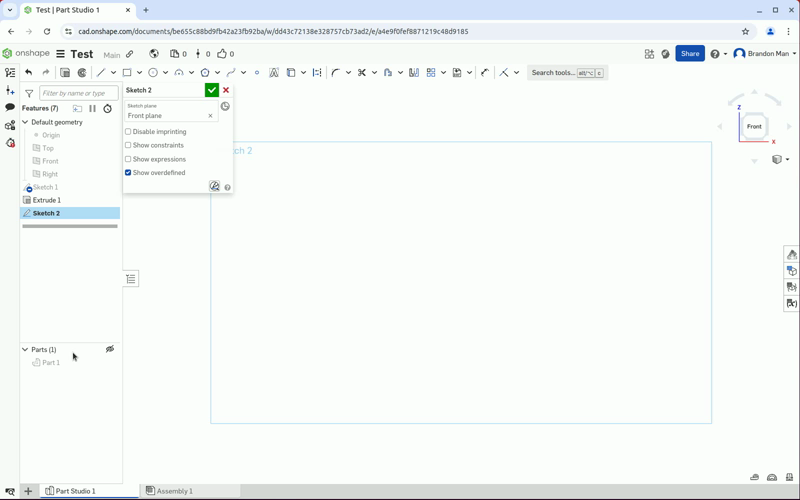
key_down(shift)
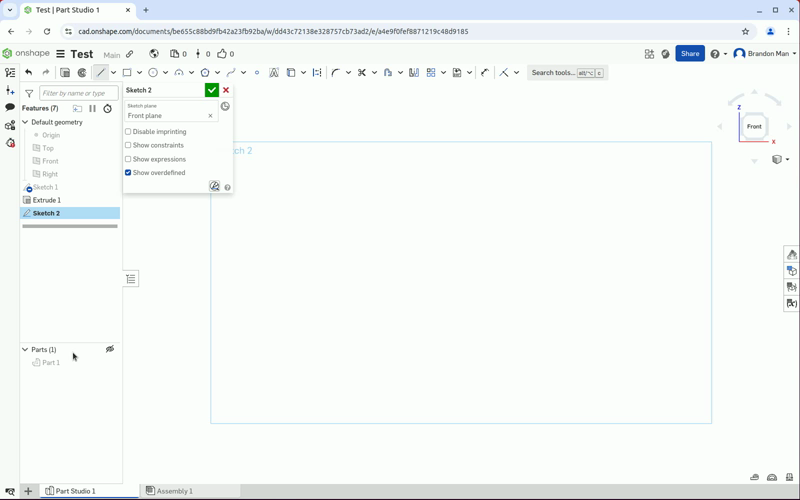
mouse_move(500, 228)
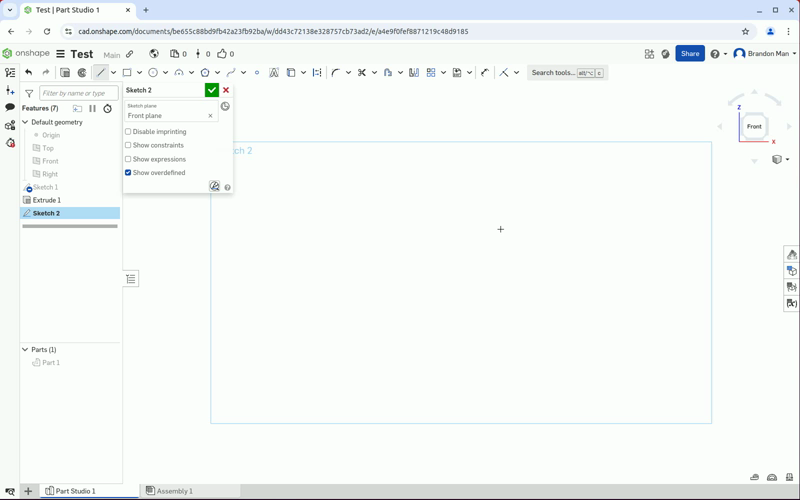
click(500, 228)
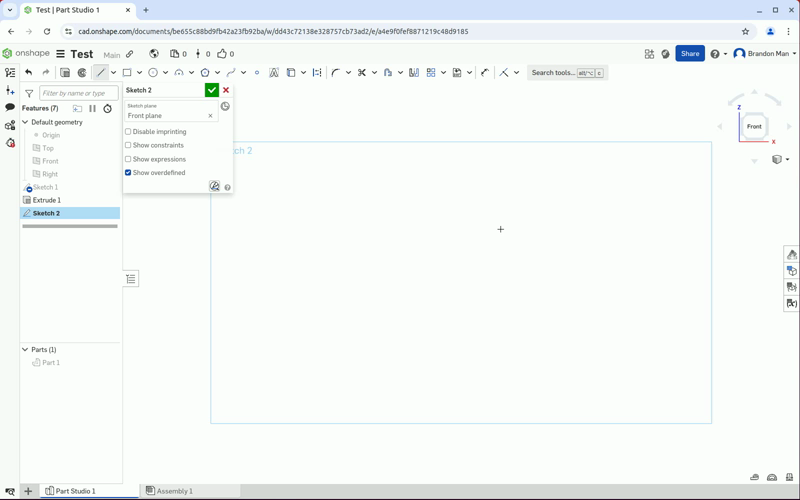
key_up(shift)
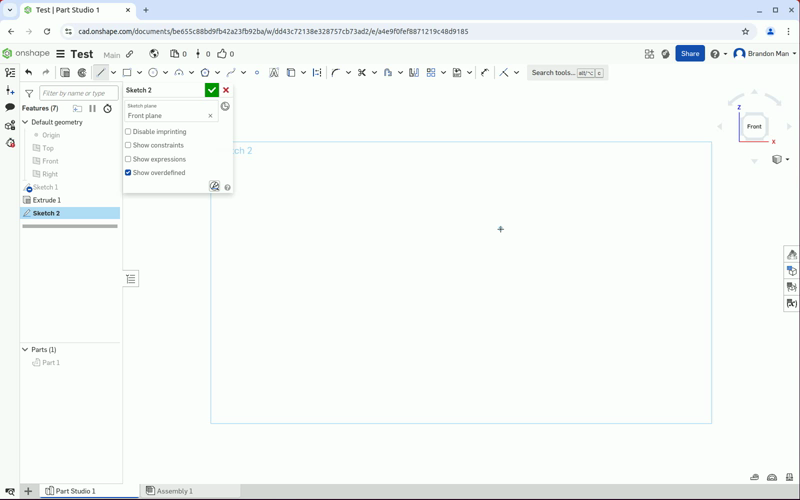
key_down(shift)
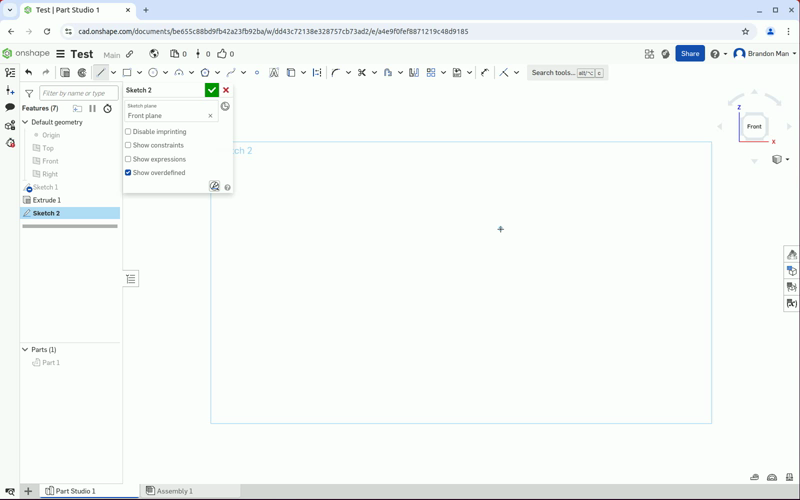
mouse_move(530, 228)
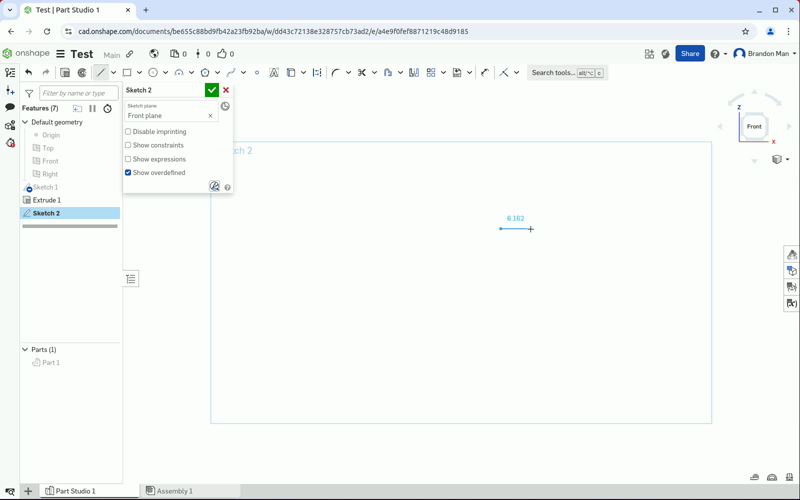
mouse_move(515, 228)
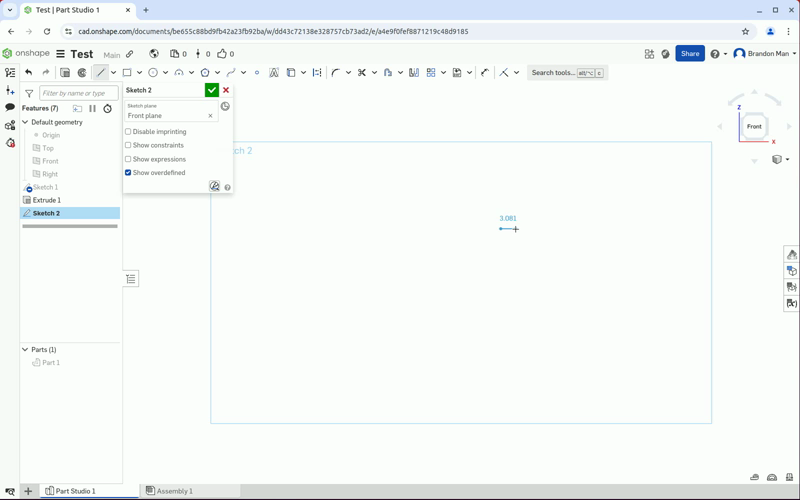
click(515, 228)
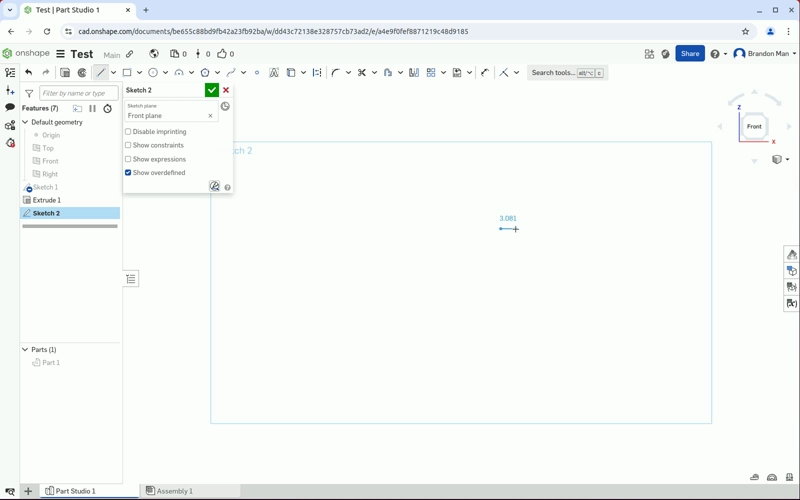
key_up(shift)
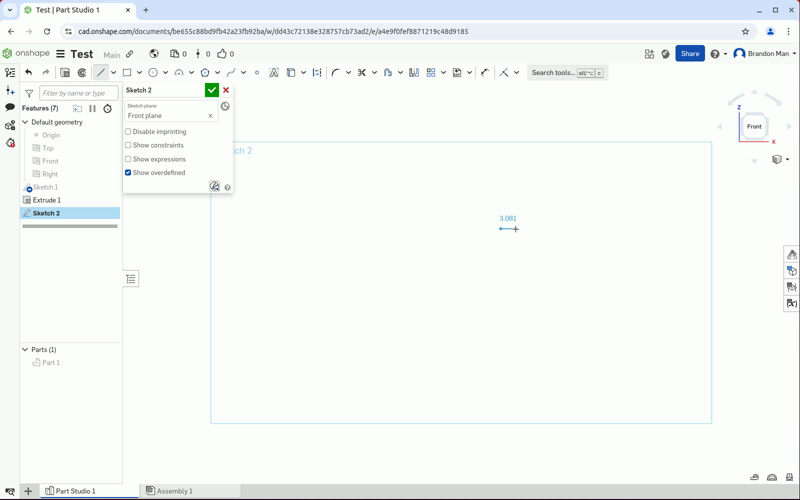
key_down(shift)
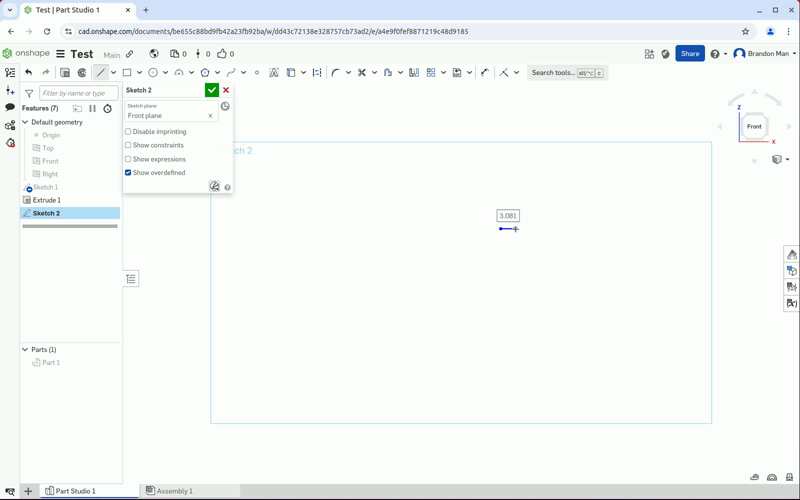
mouse_move(545, 228)
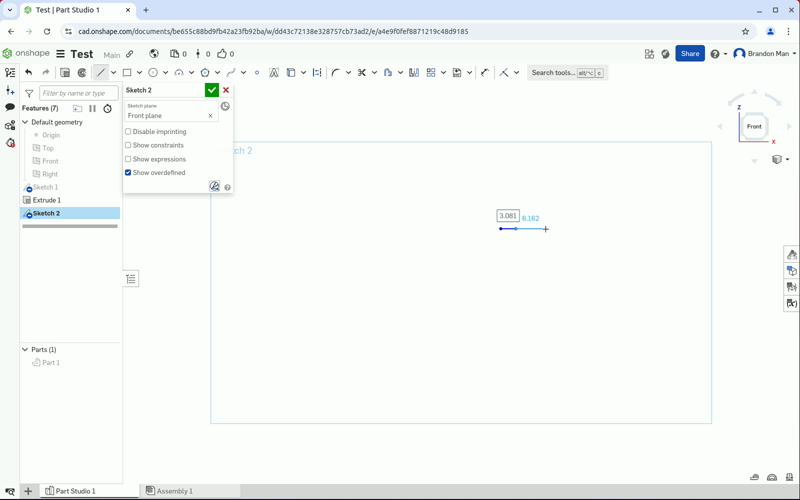
mouse_move(515, 169)
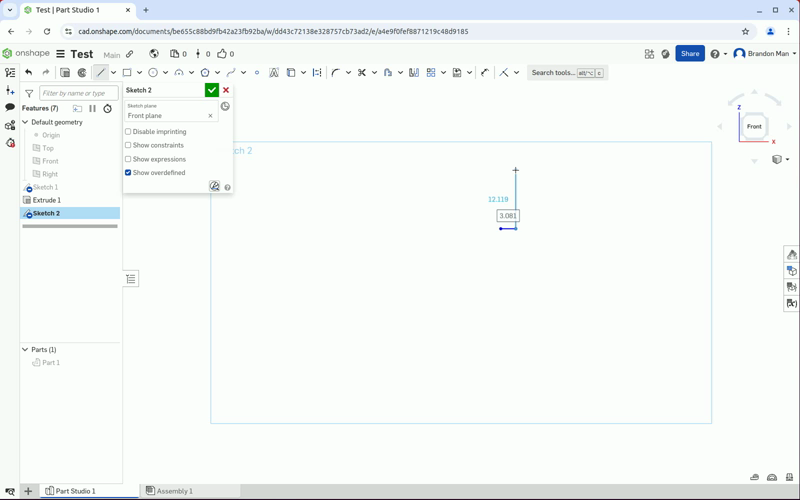
click(515, 169)
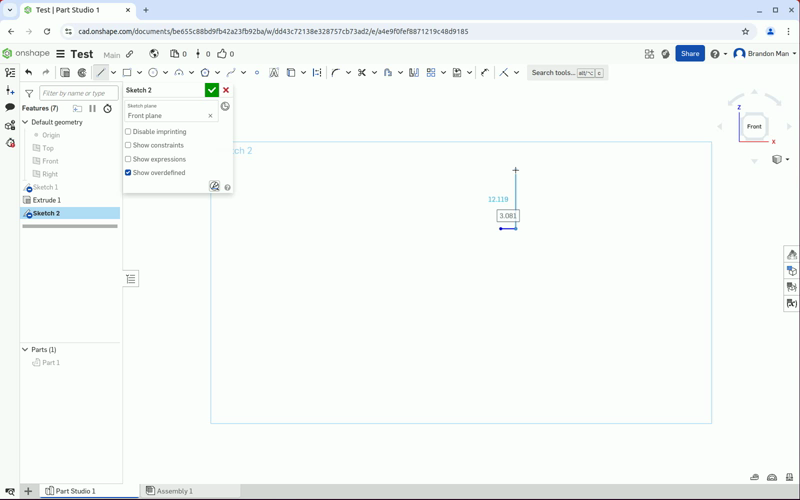
key_up(shift)
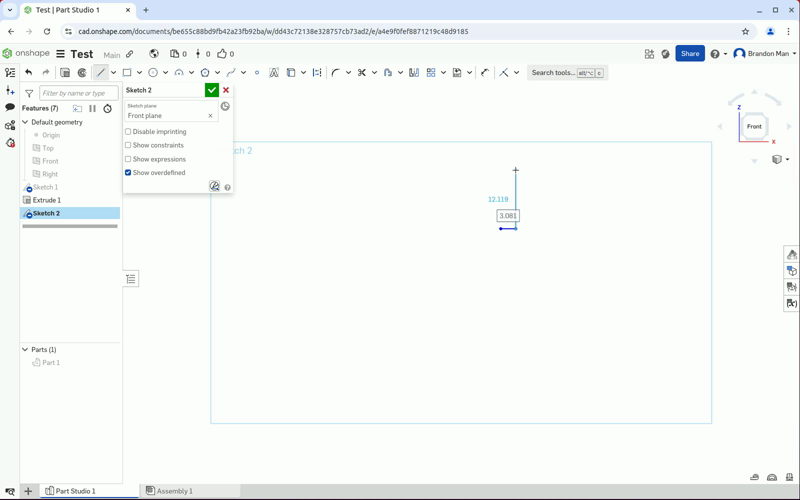
key_down(shift)
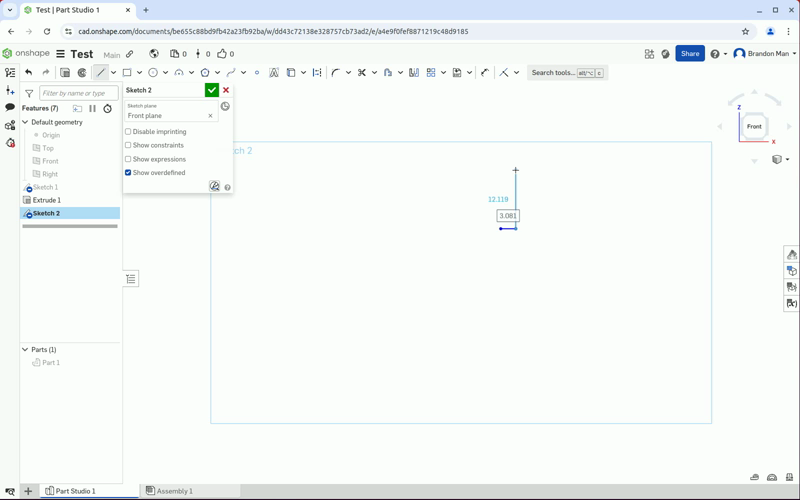
mouse_move(545, 169)
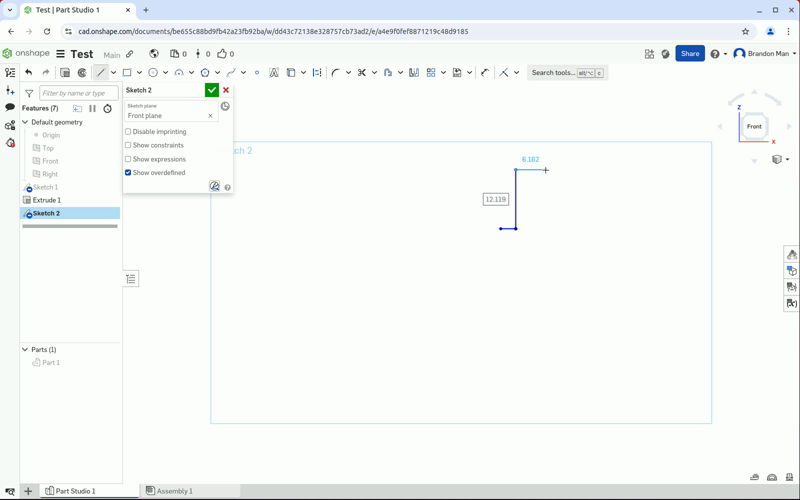
mouse_move(500, 169)
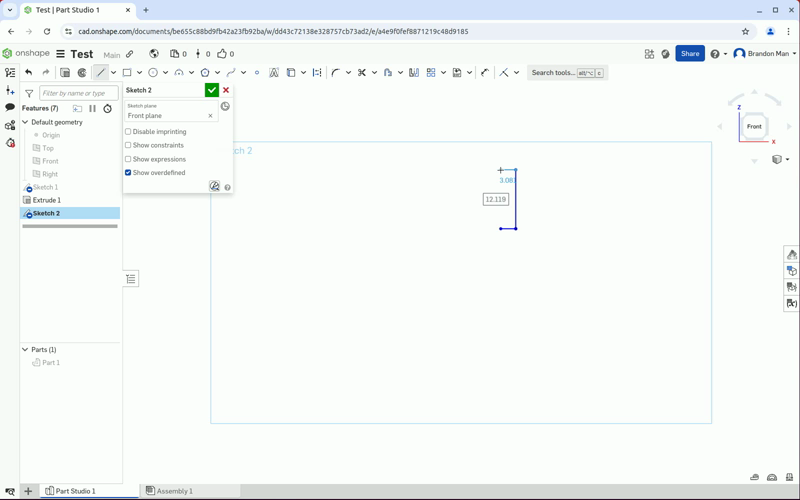
click(500, 169)
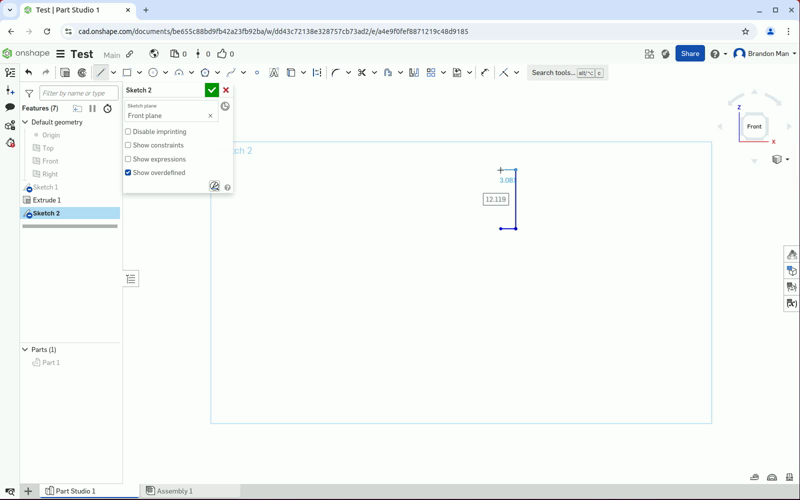
key_up(shift)
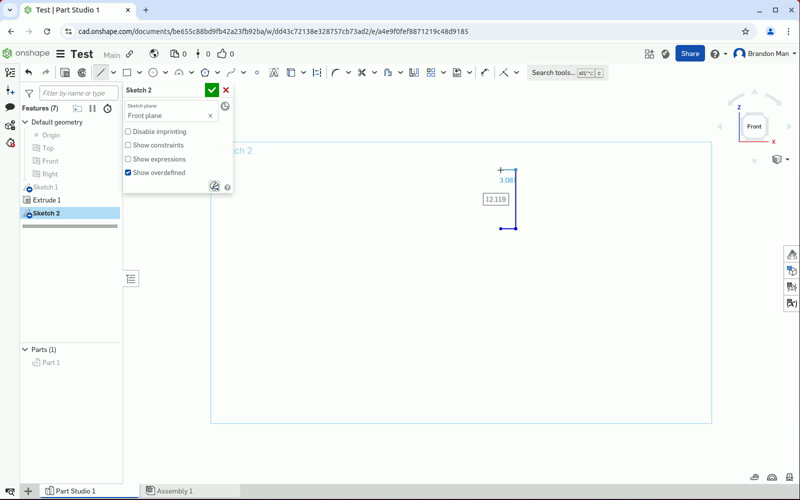
mouse_move(530, 169)
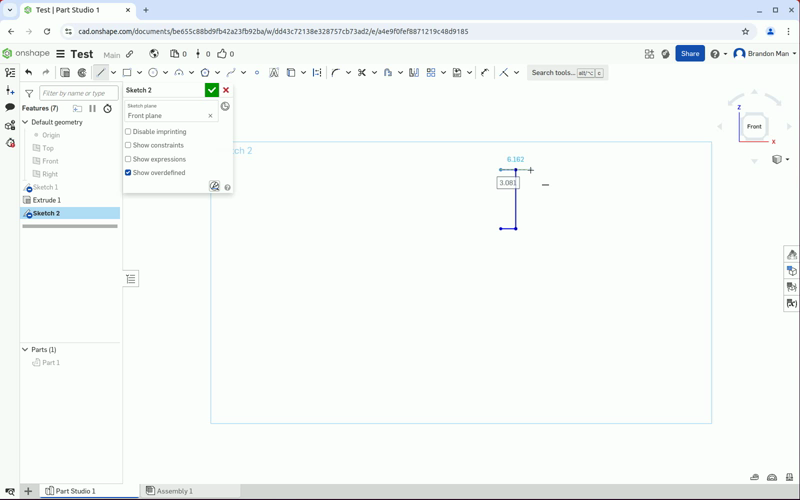
key_down(shift)
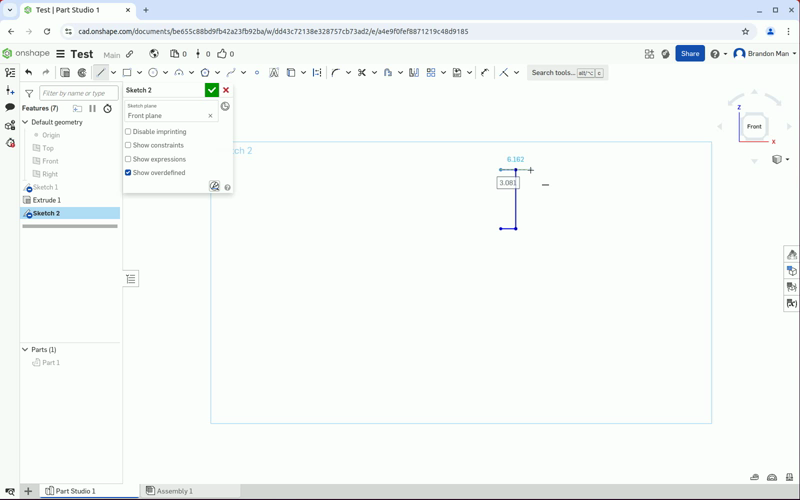
mouse_move(500, 228)
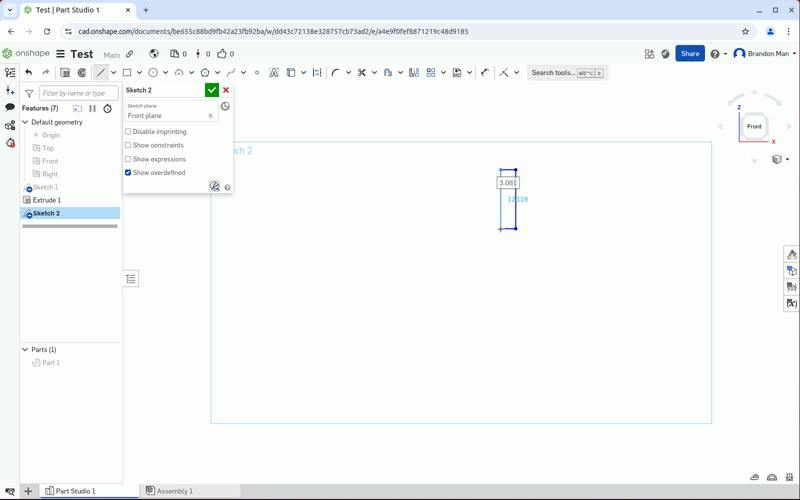
key_up(shift)
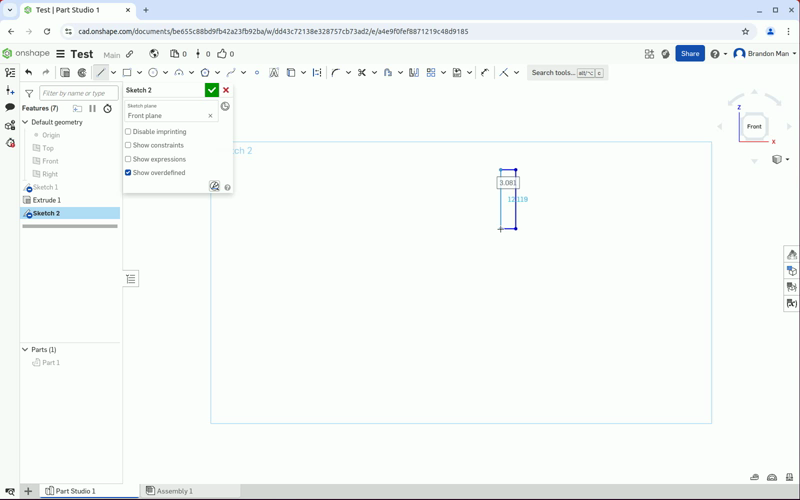
click(500, 228)
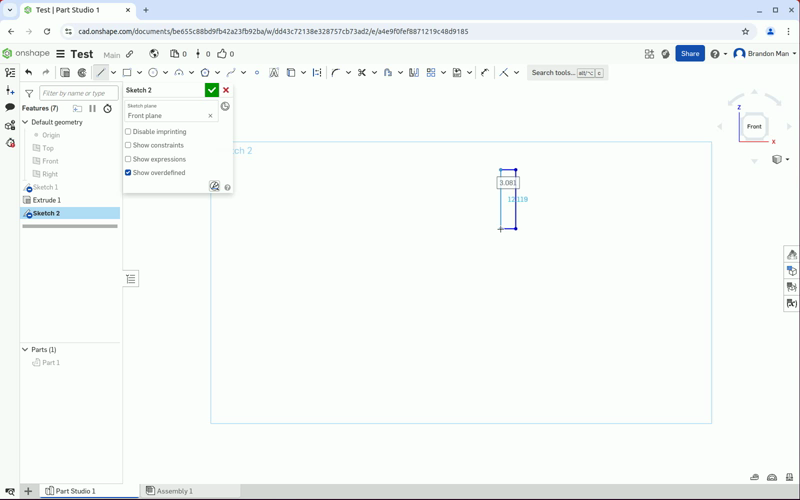
key(esc)
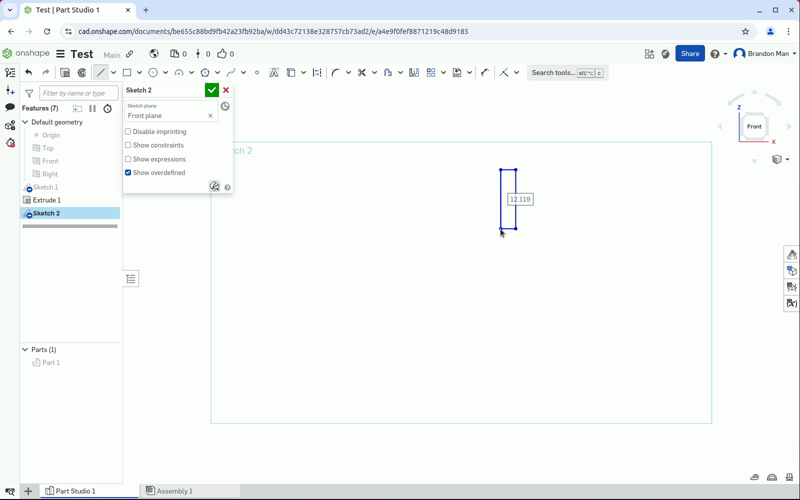
mouse_move(507, 176)
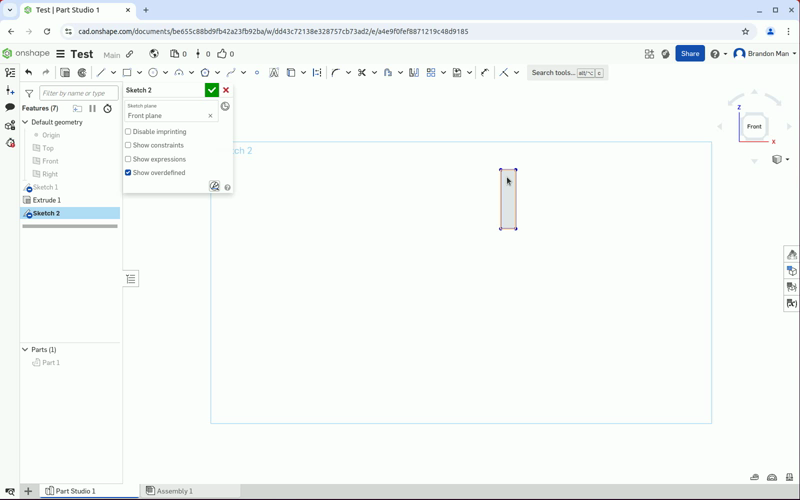
scroll(6)
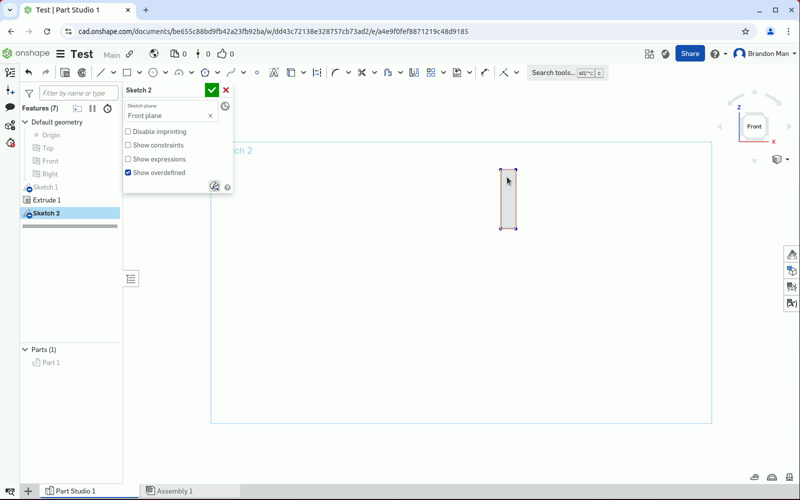
scroll(6)
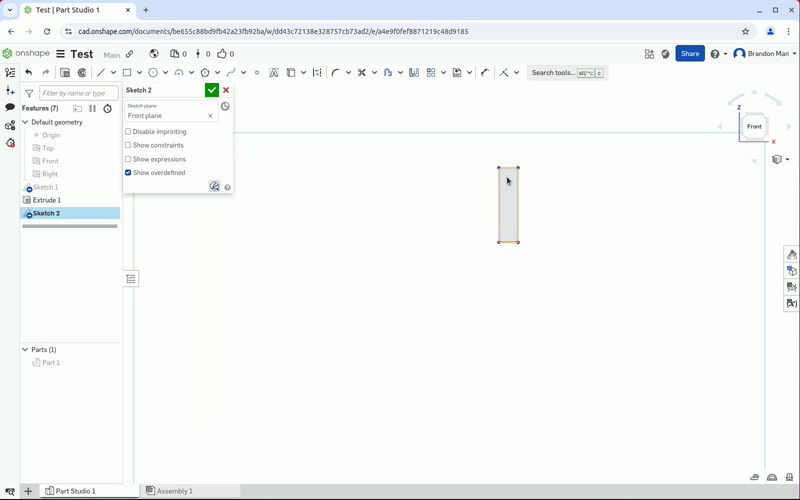
scroll(6)
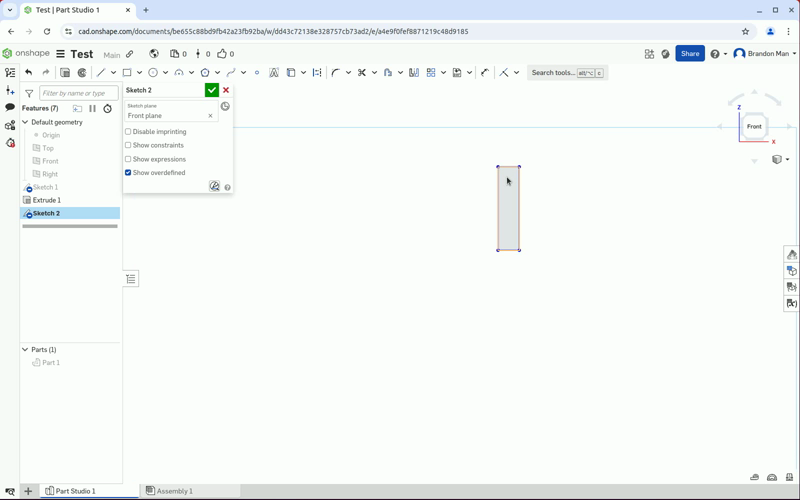
scroll(6)
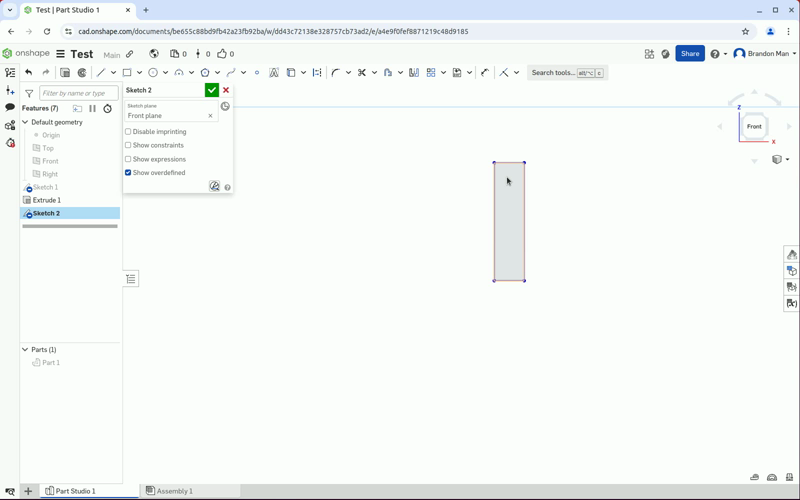
scroll(6)
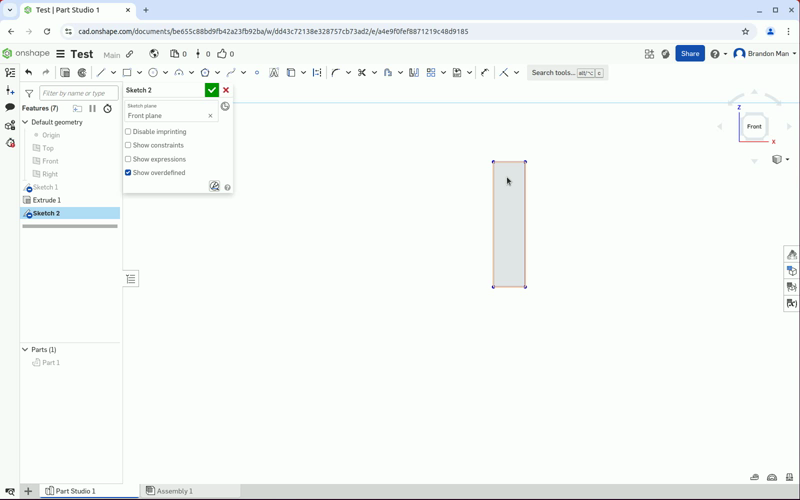
scroll(6)
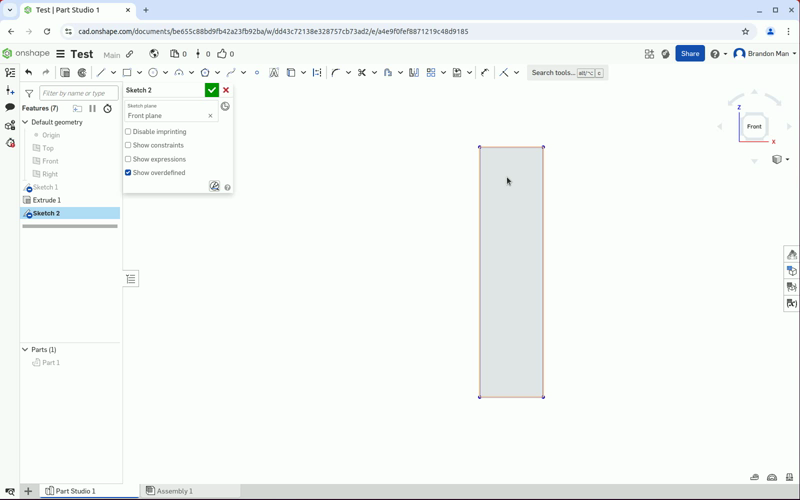
scroll(6)
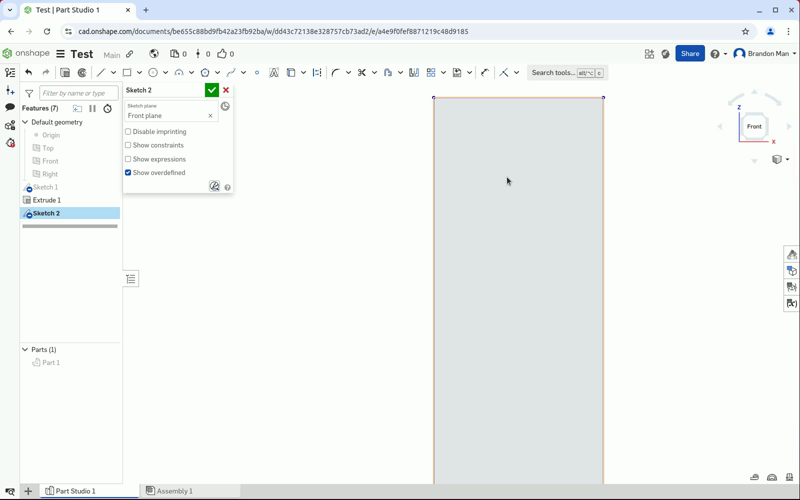
click(507, 176)
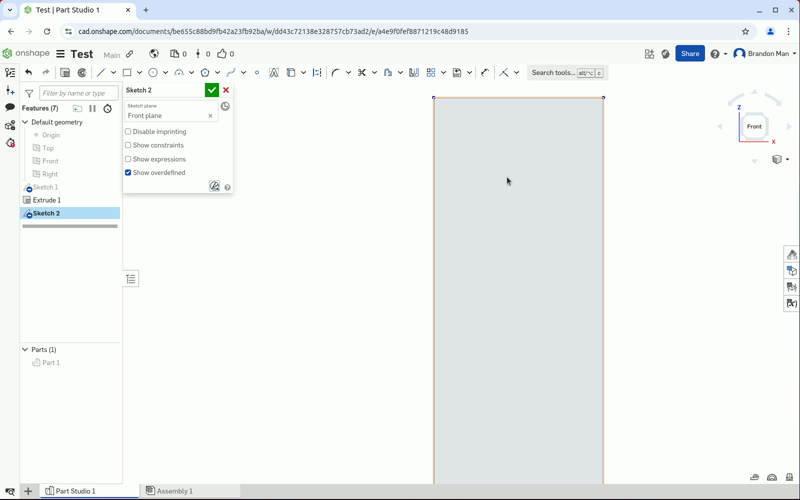
scroll(-6)
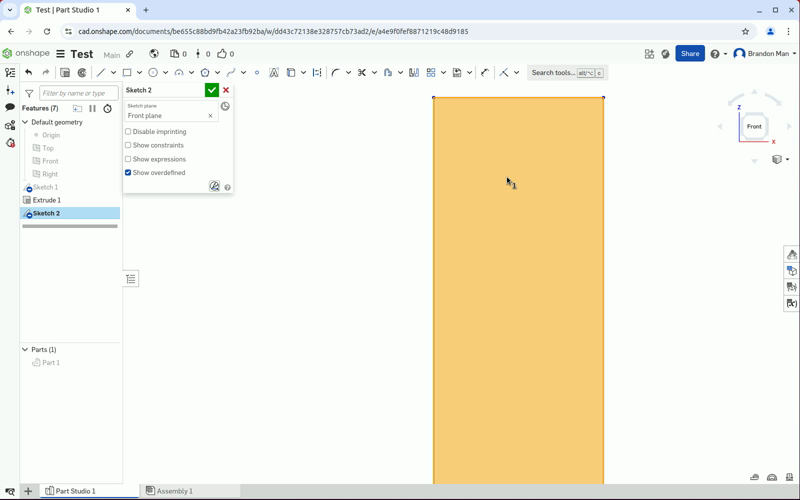
scroll(-6)
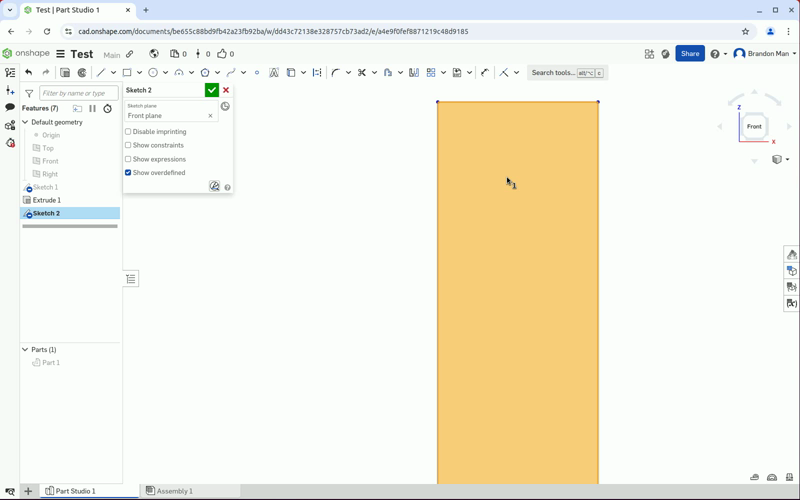
scroll(-6)
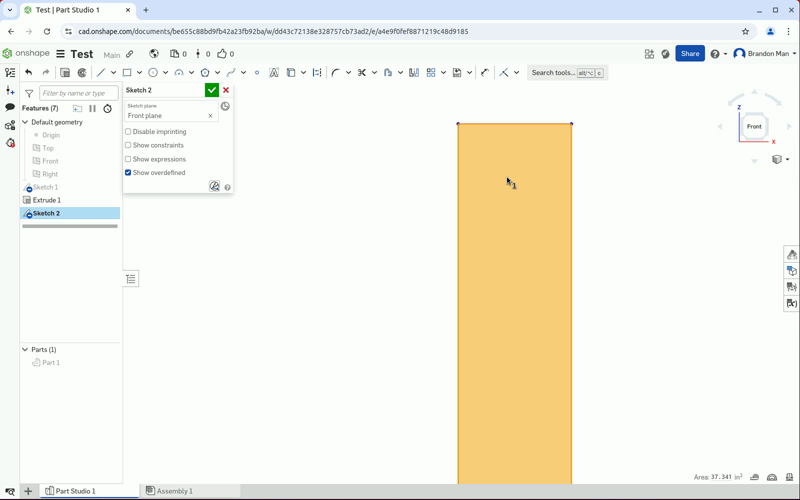
scroll(-6)
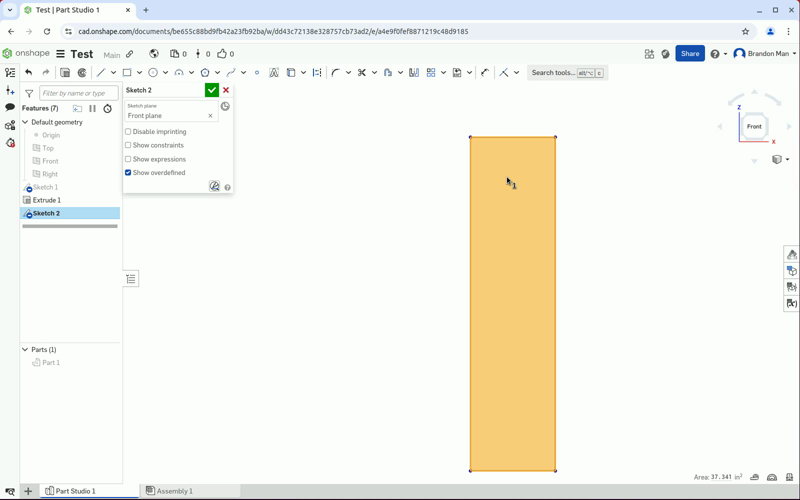
scroll(-6)
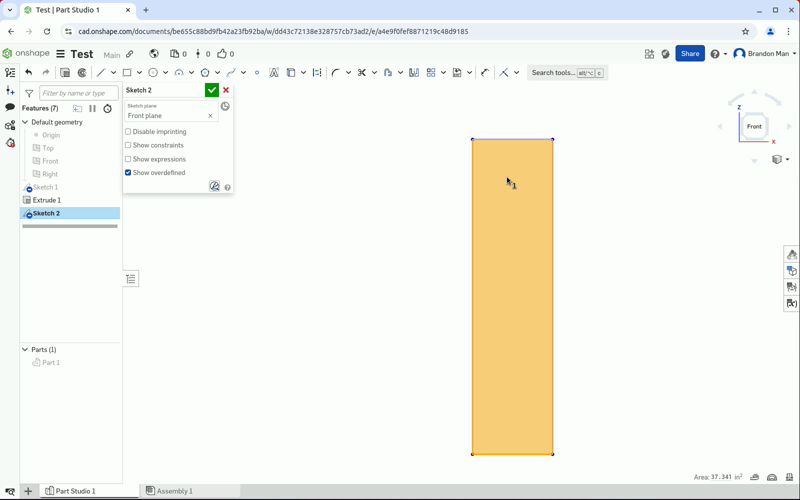
scroll(-6)
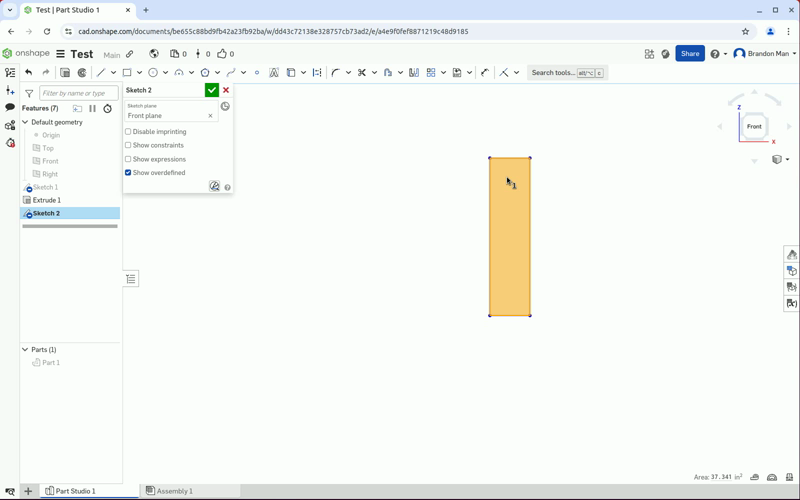
scroll(-6)
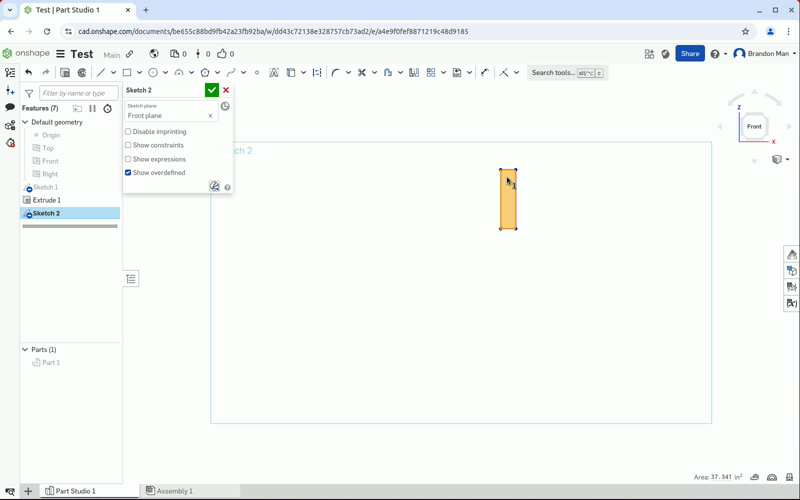
mouse_move(73, 352)
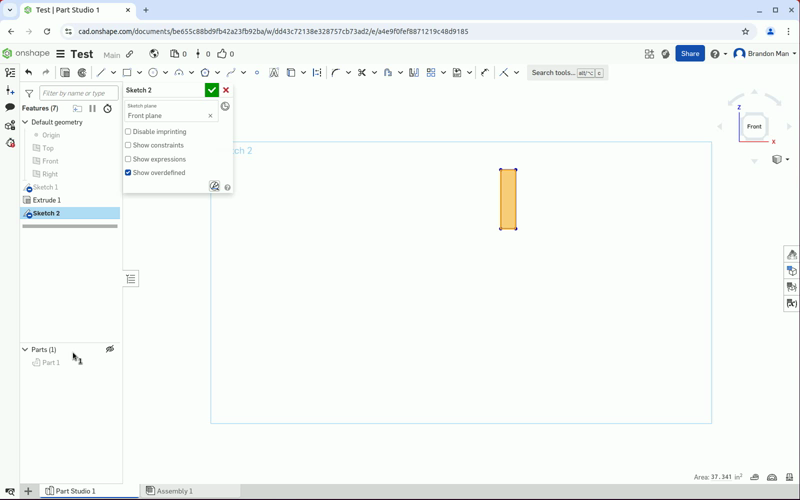
key(shift+y)
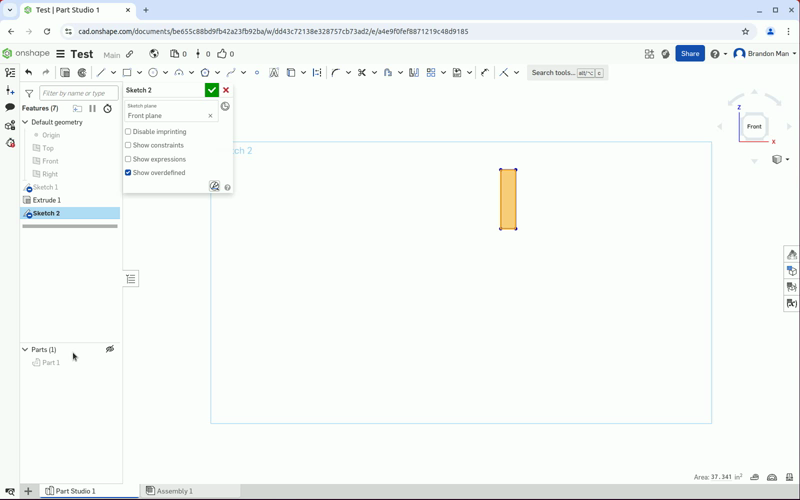
key(shift+e)
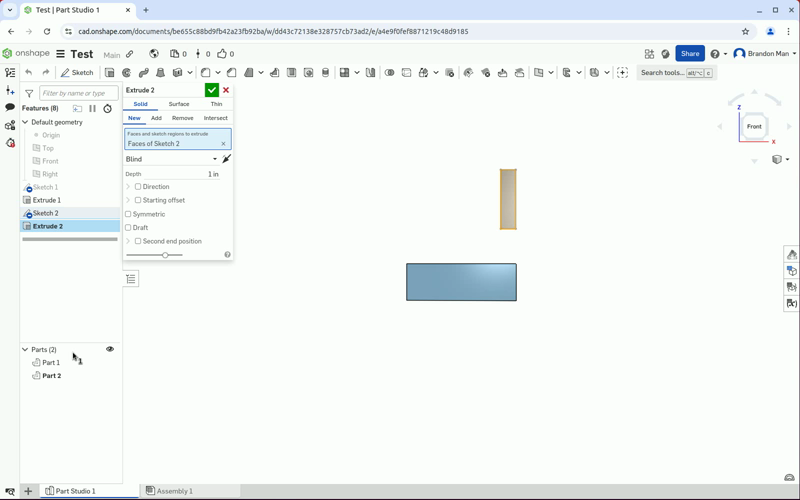
mouse_move(143, 106)
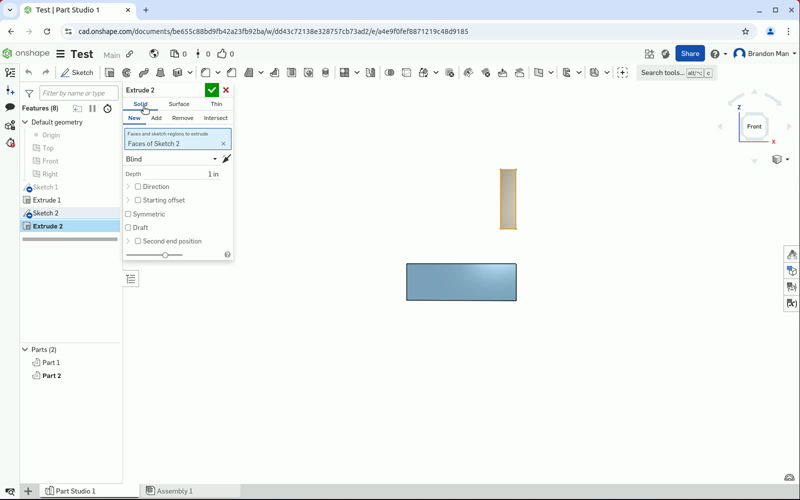
click(143, 106)
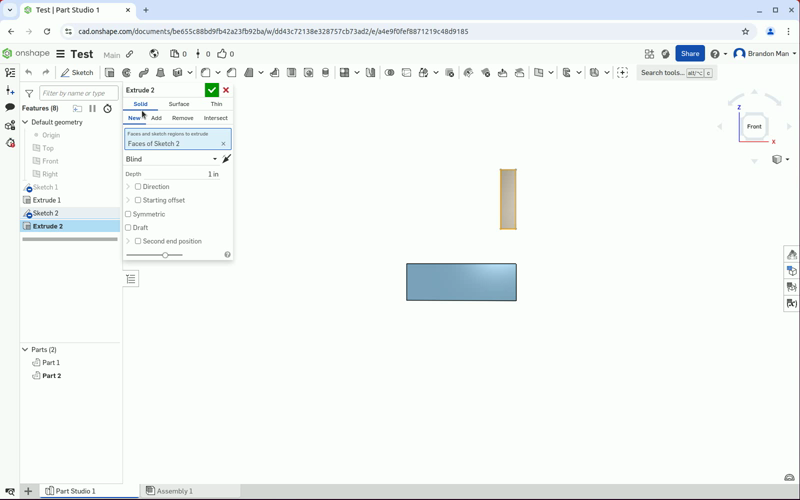
mouse_move(137, 120)
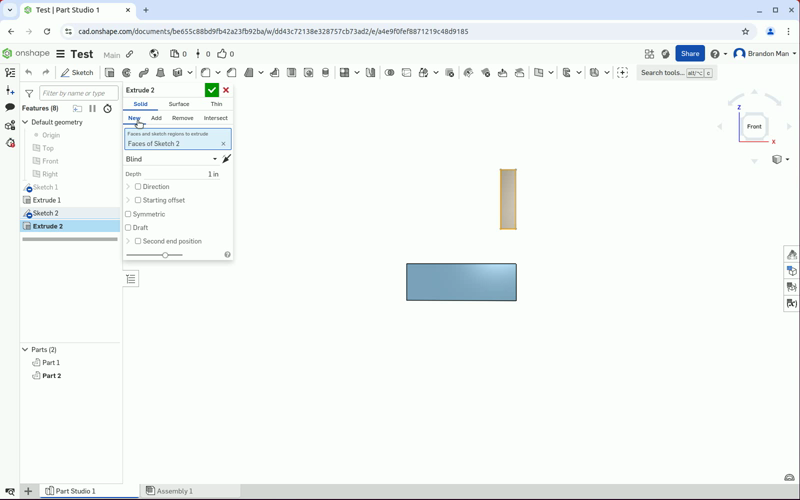
click(137, 120)
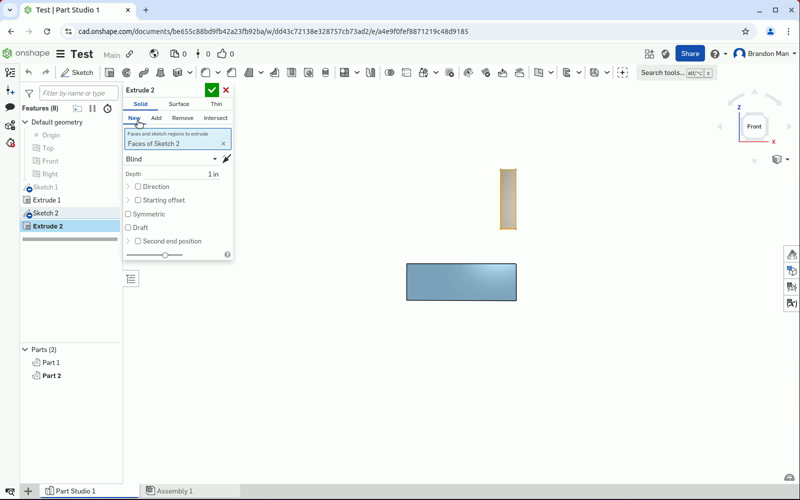
key(tab, 4)
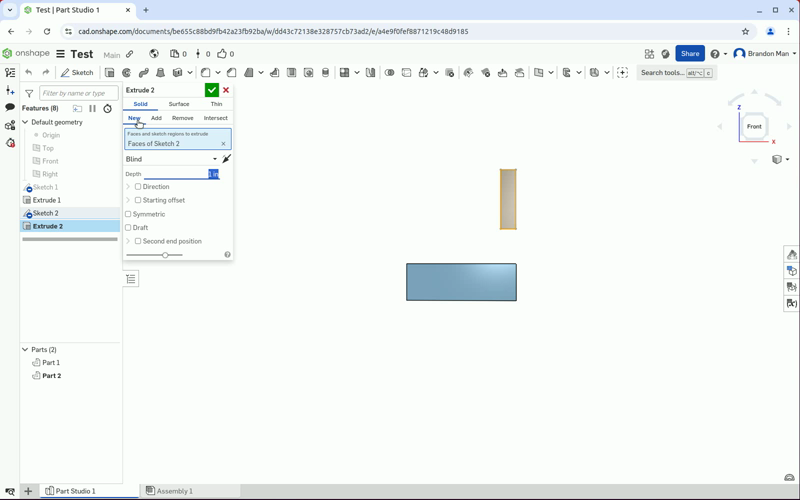
text(22.146)
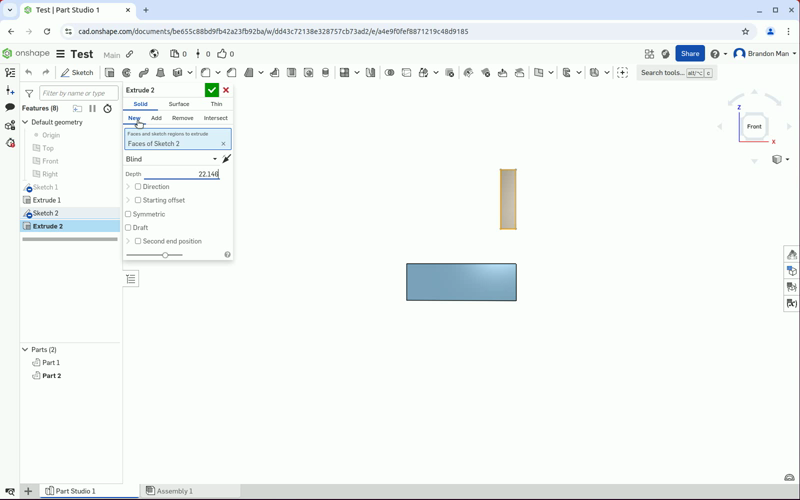
key(tab, 3)
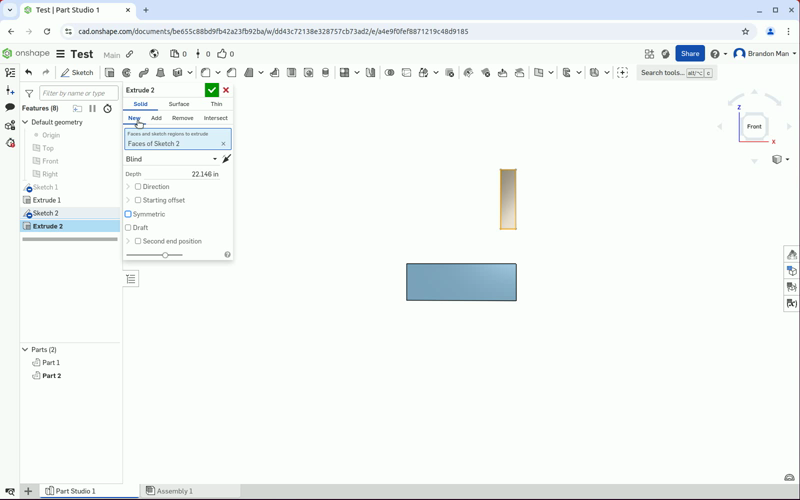
key(space)
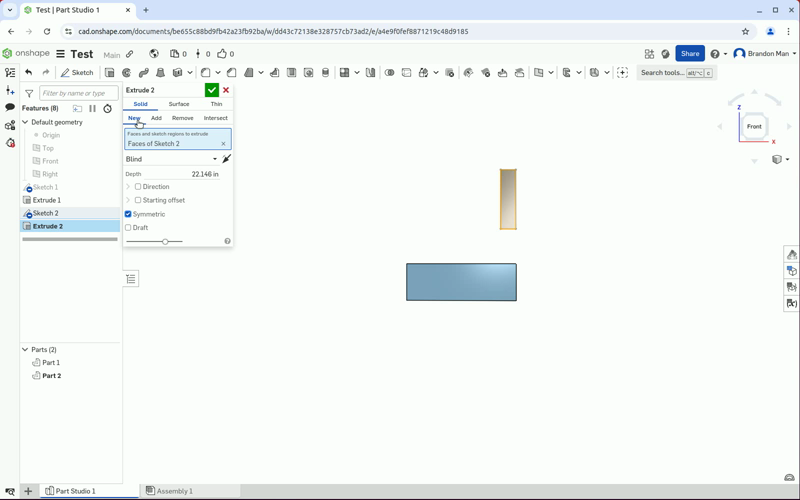
key(enter)
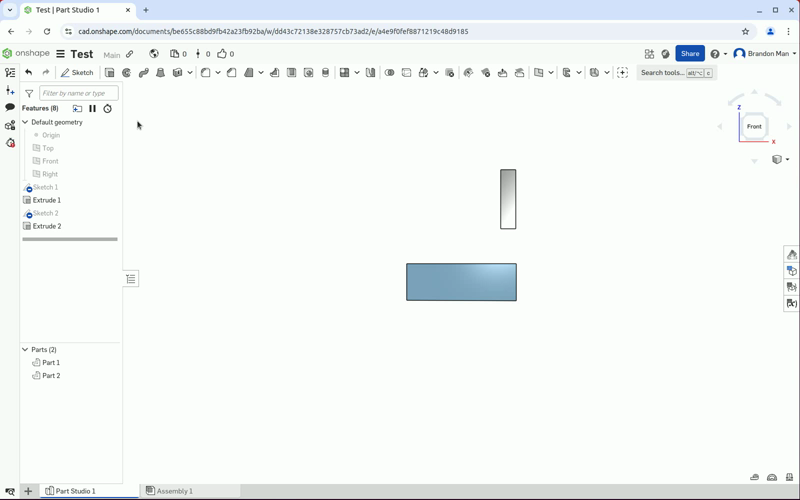
key(shift+h)
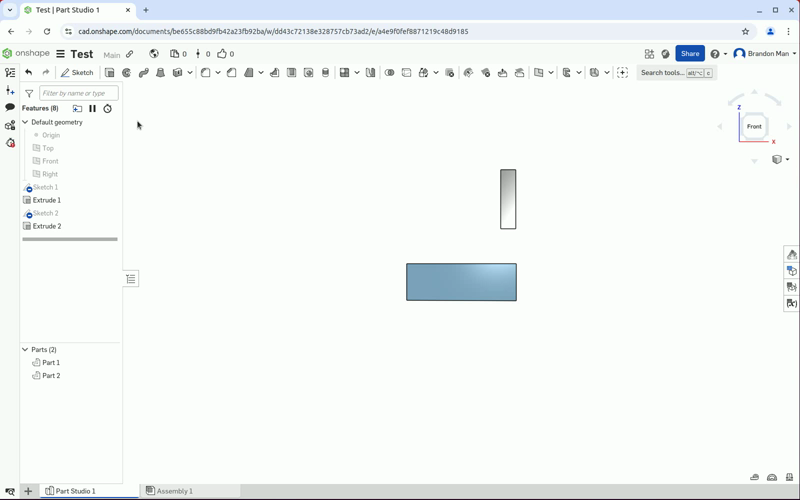
key(shift+h)
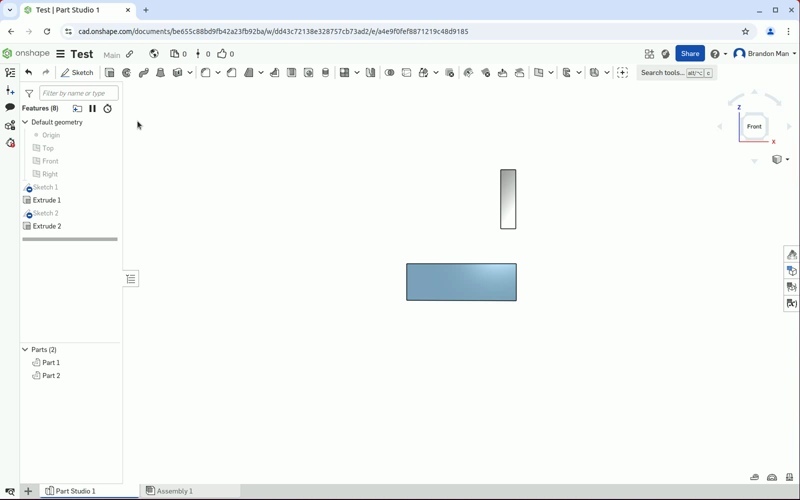
mouse_move(73, 189)
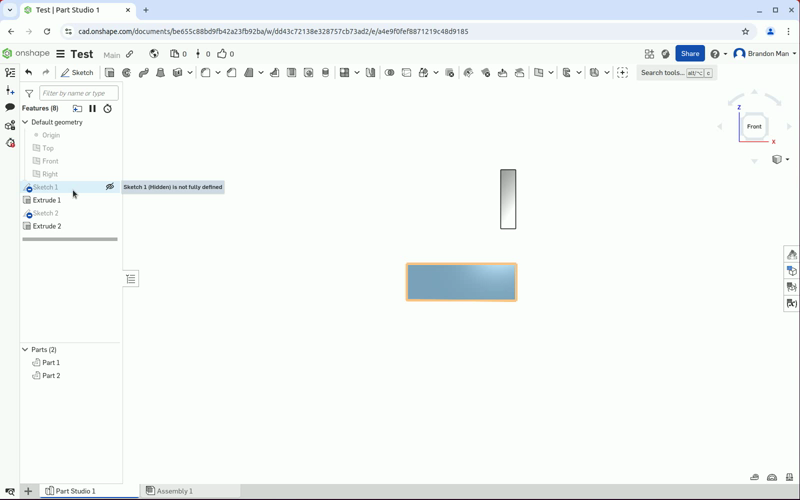
click(73, 189)
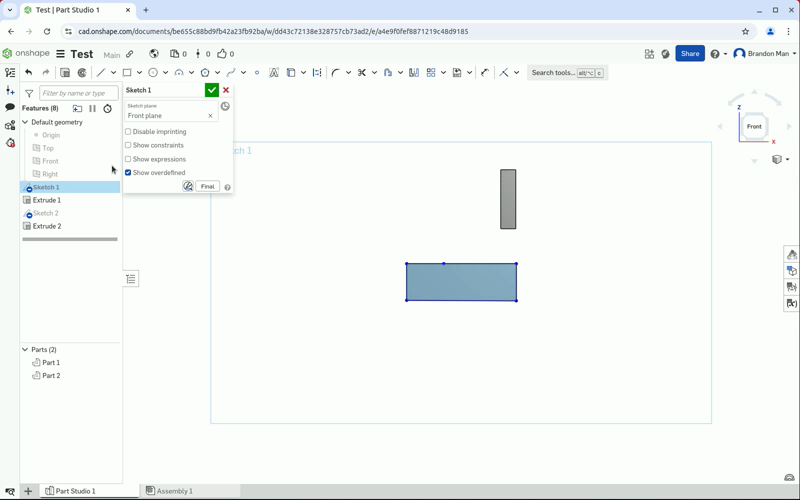
mouse_move(229, 92)
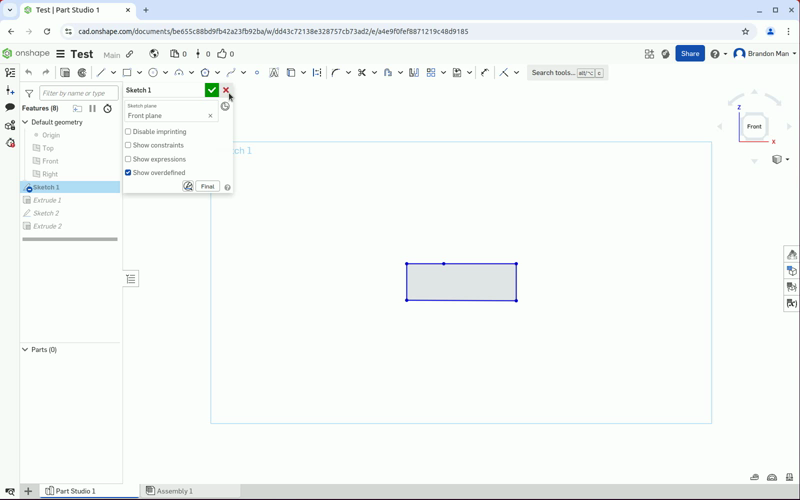
click(229, 92)
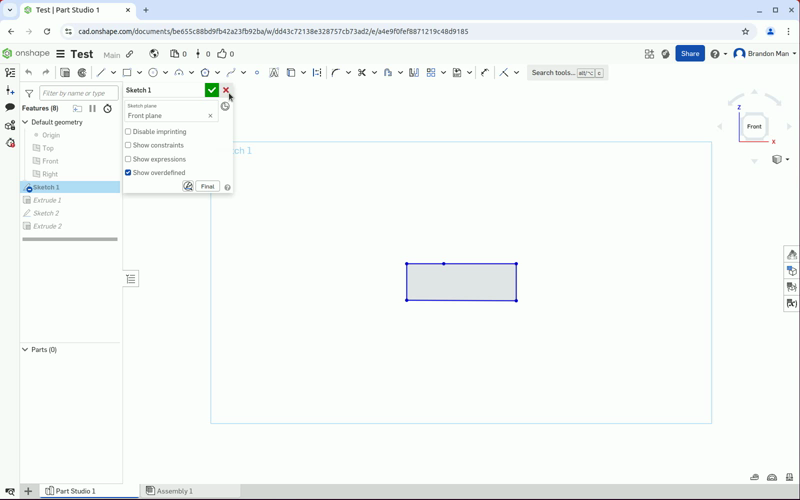
key(shift+s)
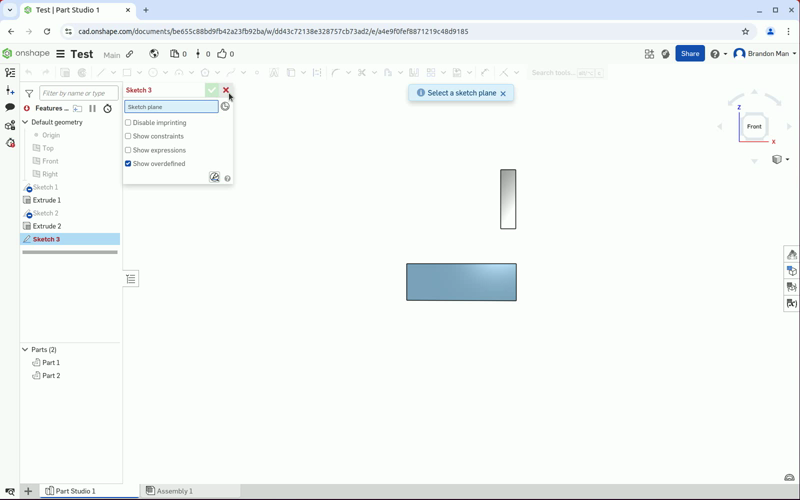
mouse_move(73, 163)
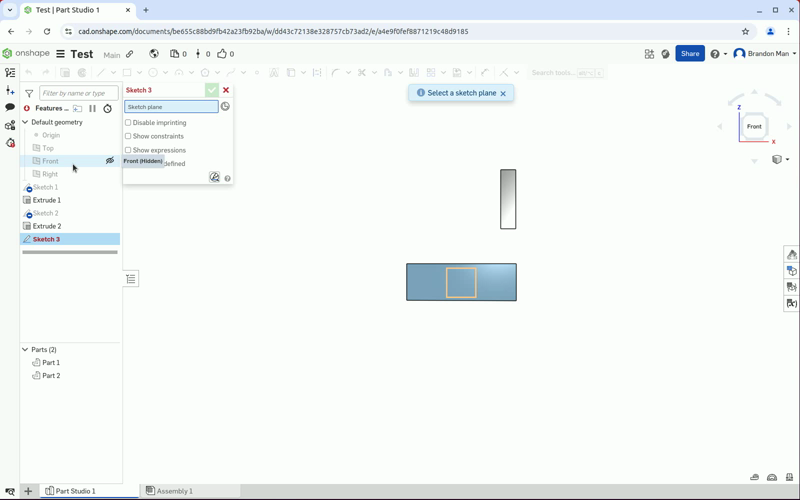
click(73, 163)
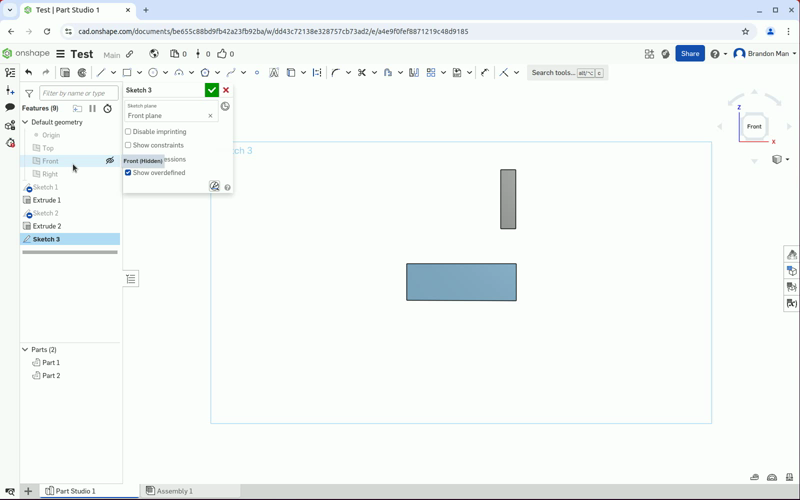
mouse_move(73, 352)
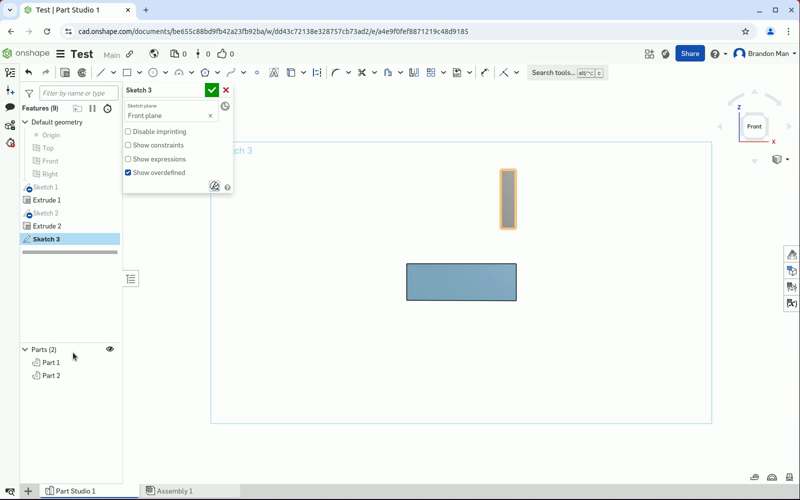
key(y)
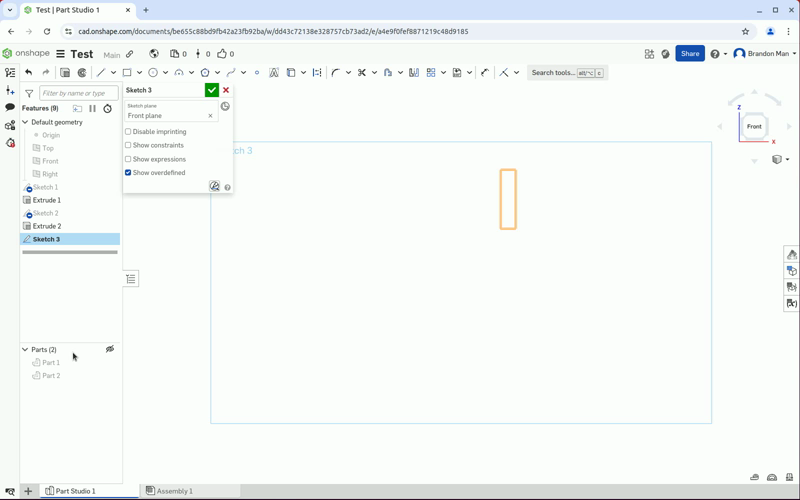
key(l)
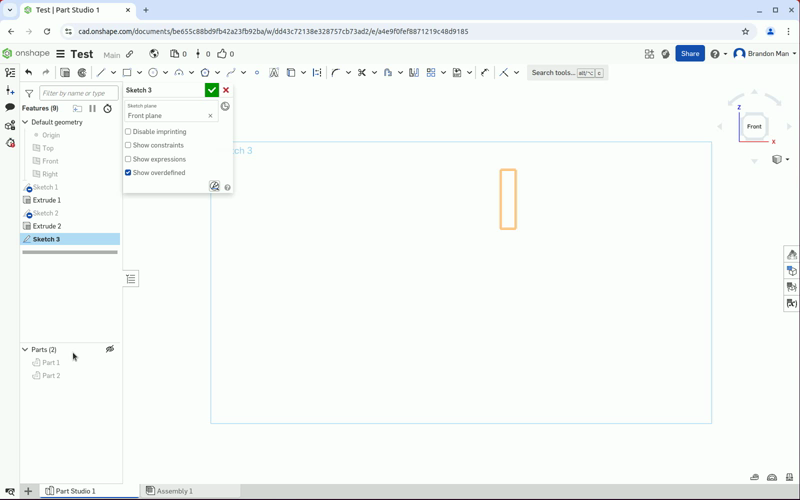
key_down(shift)
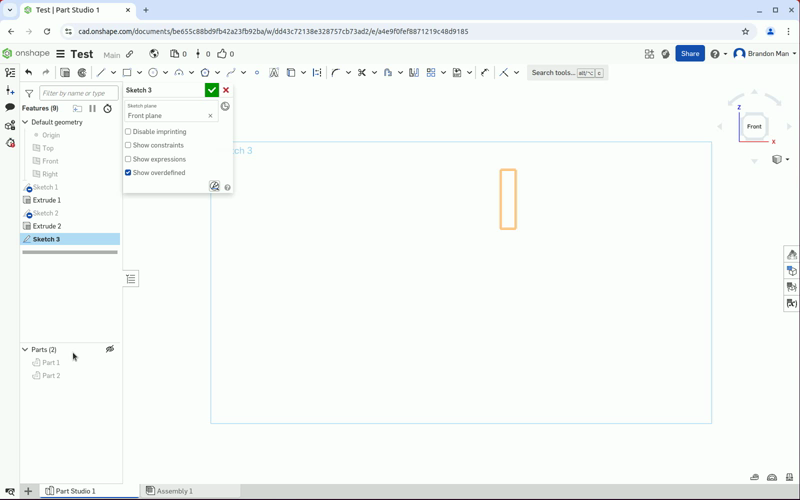
mouse_move(443, 265)
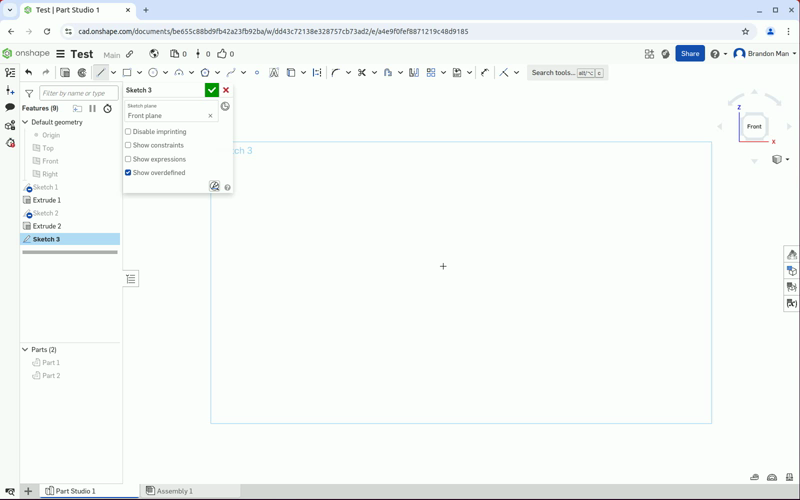
click(443, 265)
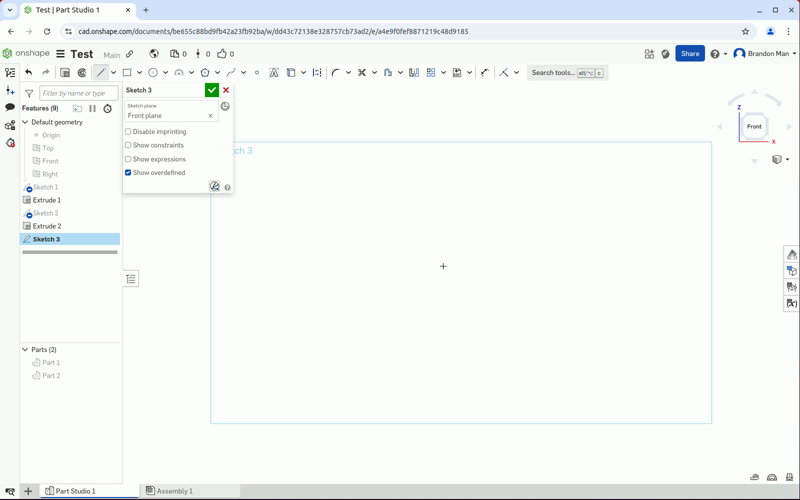
key_up(shift)
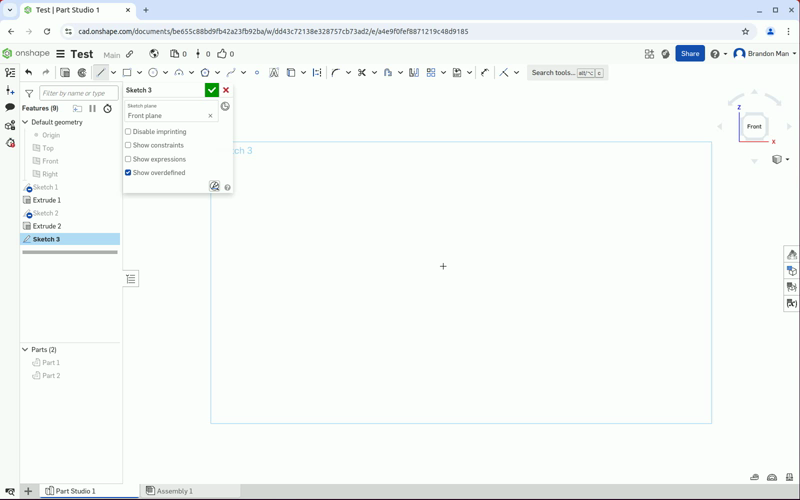
key_down(shift)
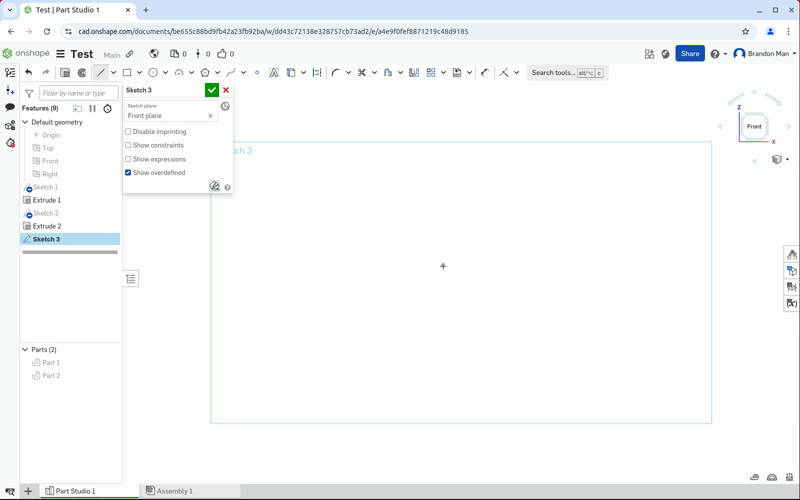
mouse_move(516, 265)
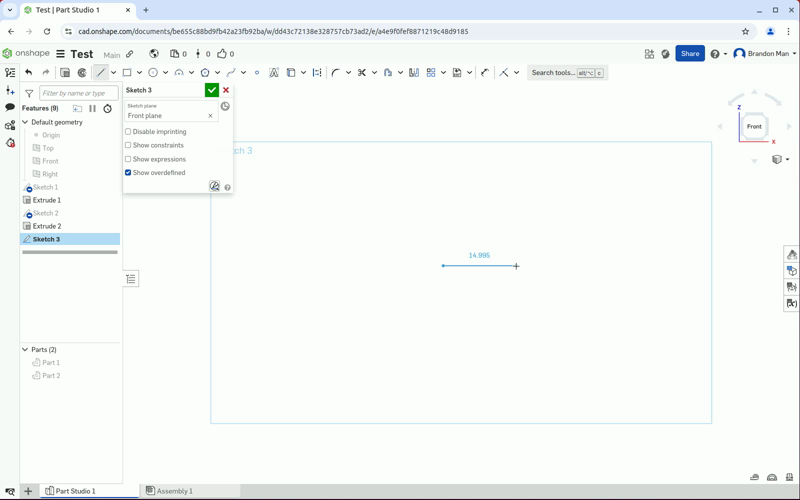
click(516, 265)
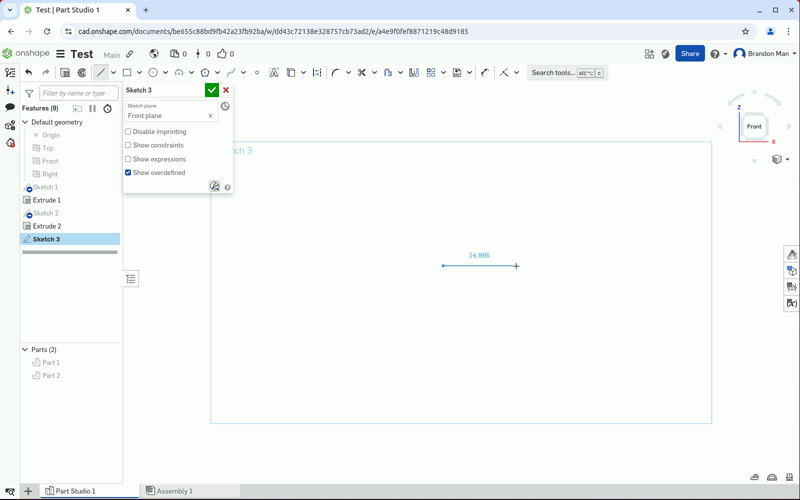
key_up(shift)
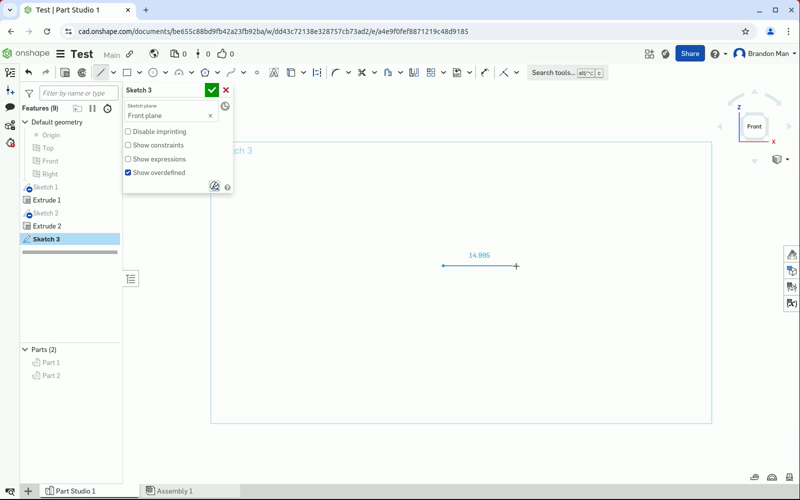
key_down(shift)
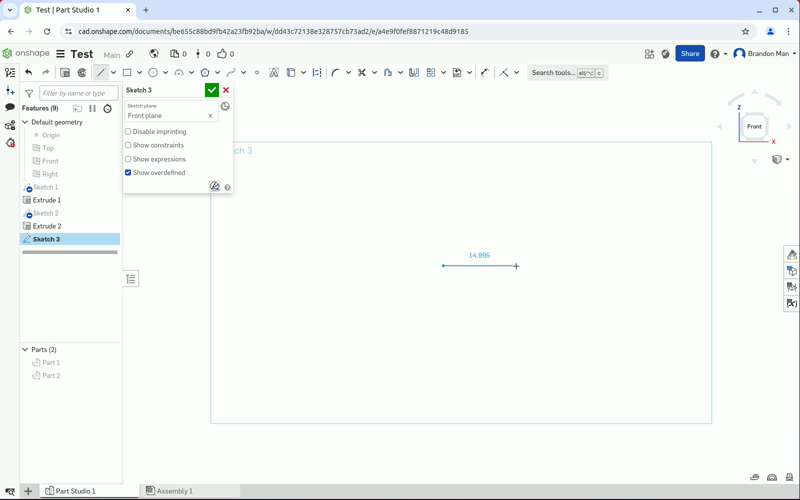
mouse_move(546, 265)
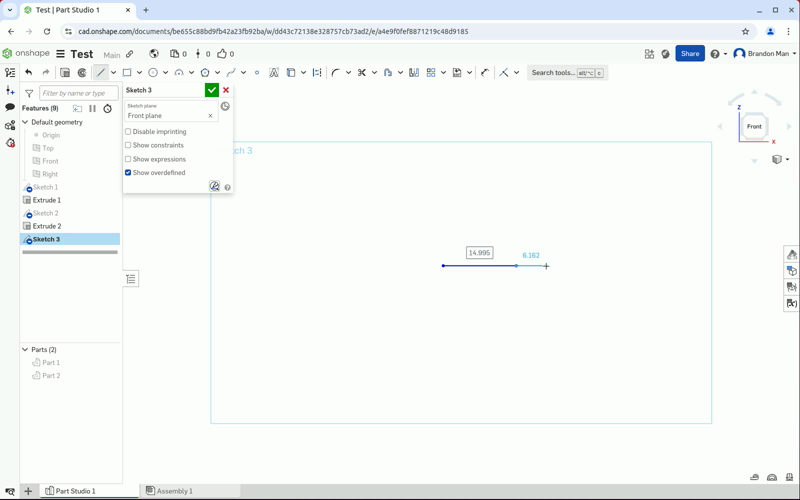
mouse_move(516, 228)
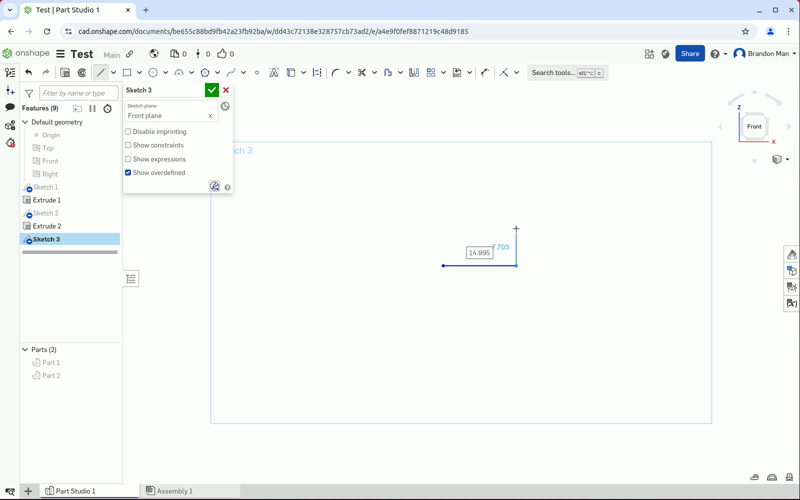
click(516, 228)
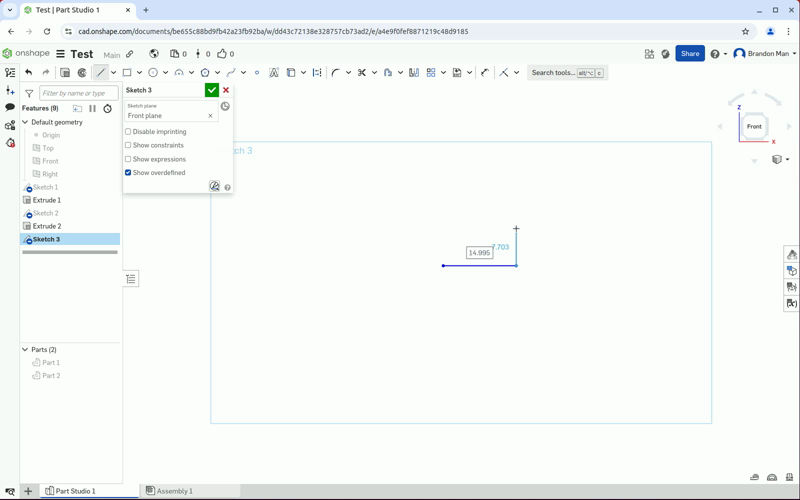
key_up(shift)
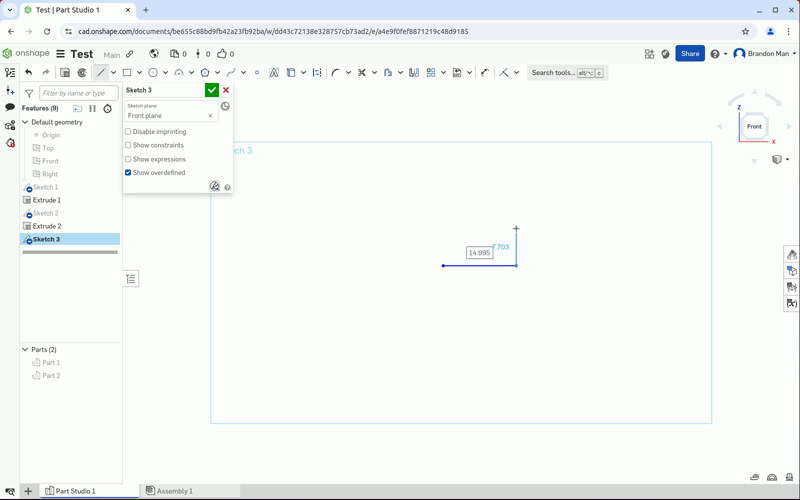
key_down(shift)
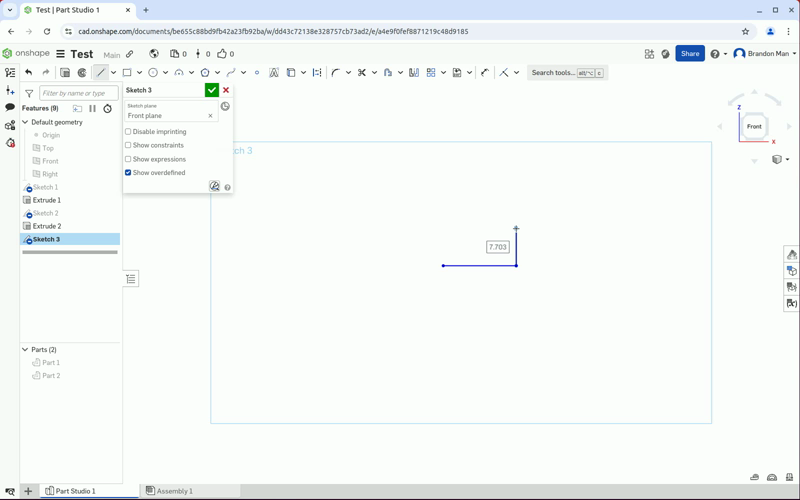
mouse_move(546, 228)
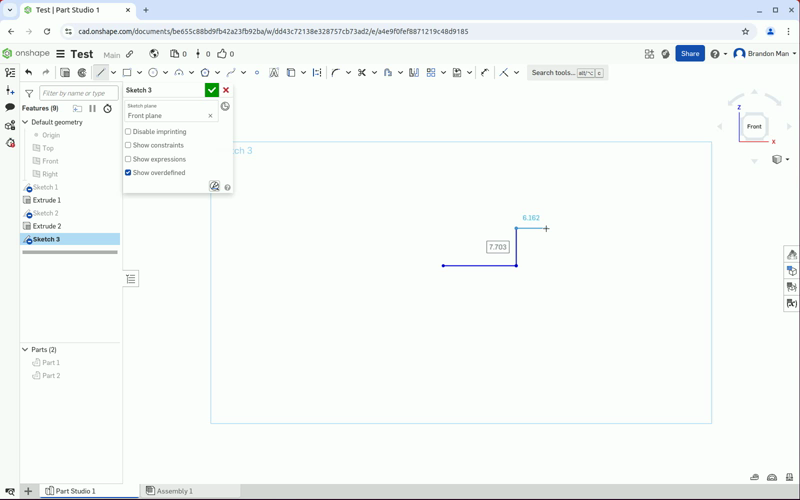
mouse_move(501, 228)
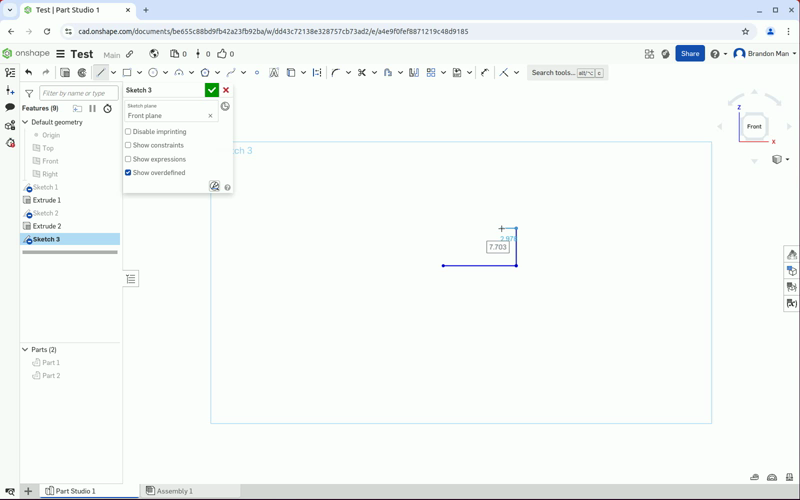
click(501, 228)
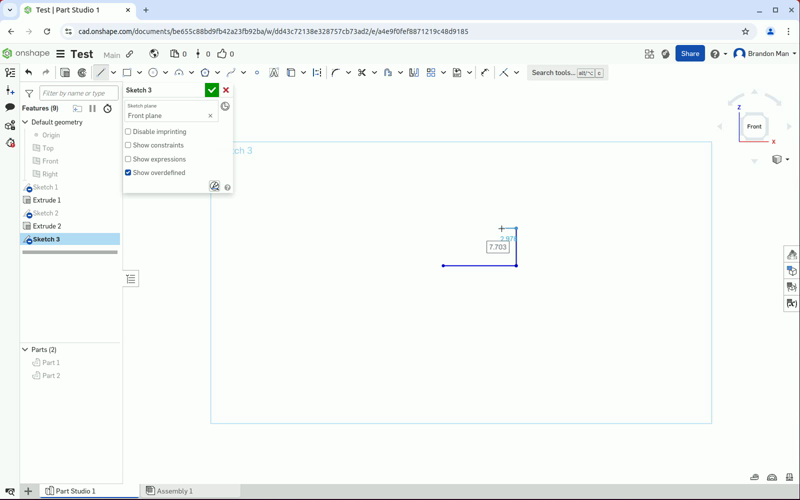
key_up(shift)
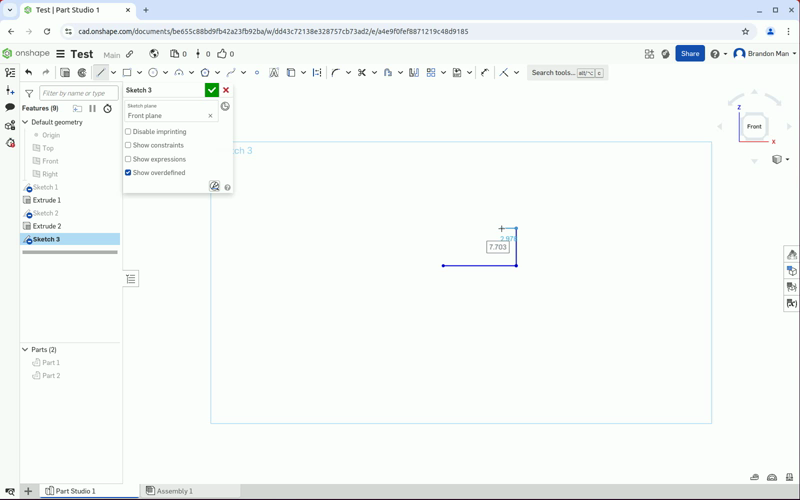
key_down(shift)
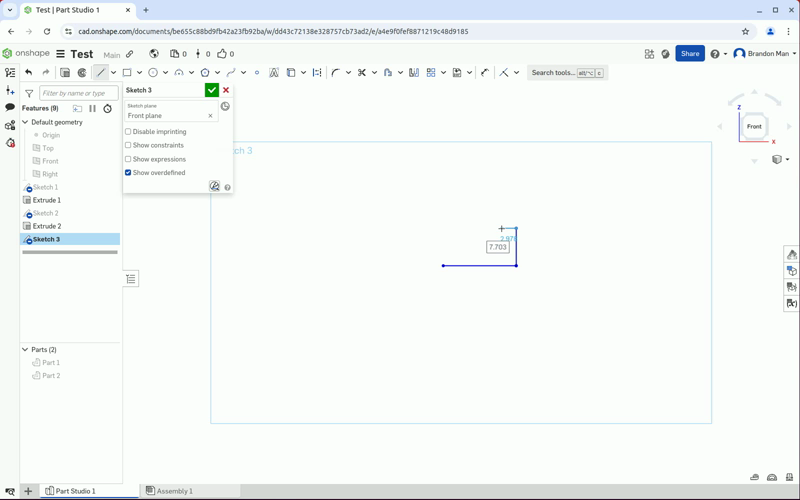
mouse_move(531, 228)
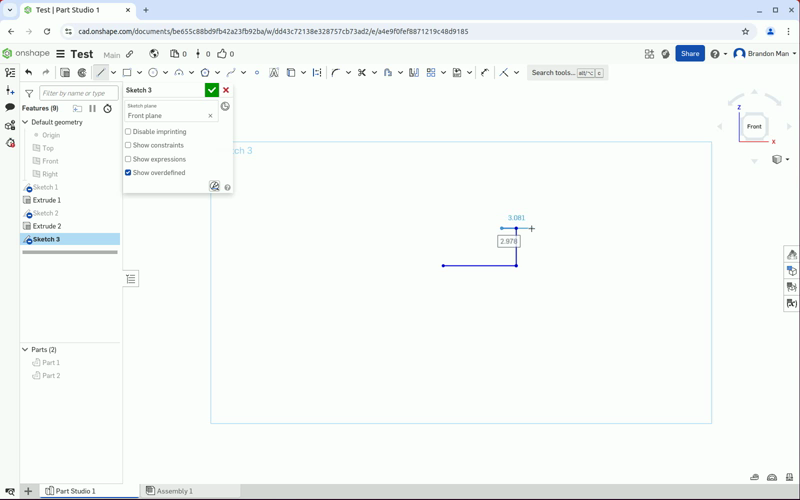
mouse_move(443, 228)
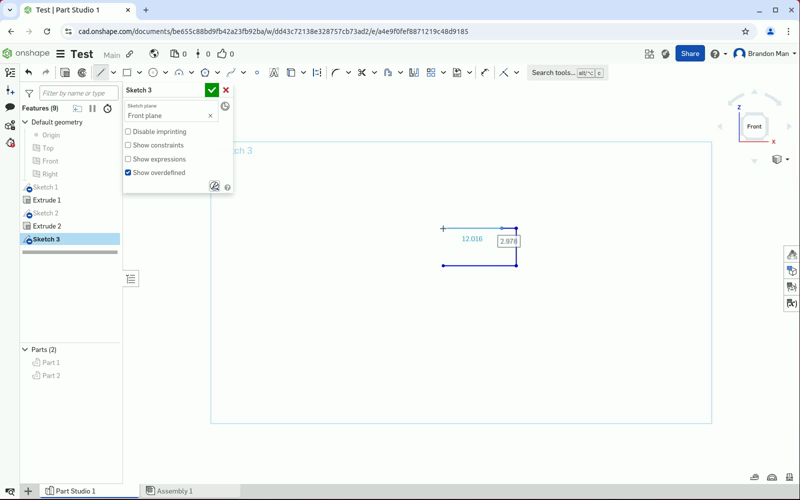
click(443, 228)
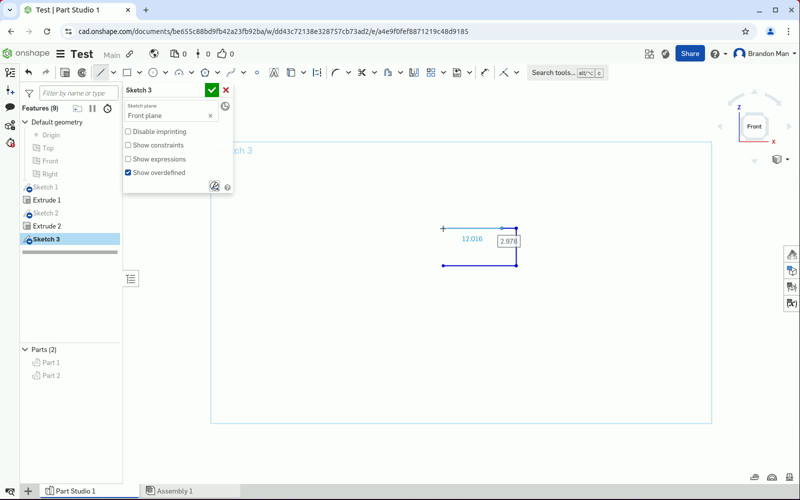
key_up(shift)
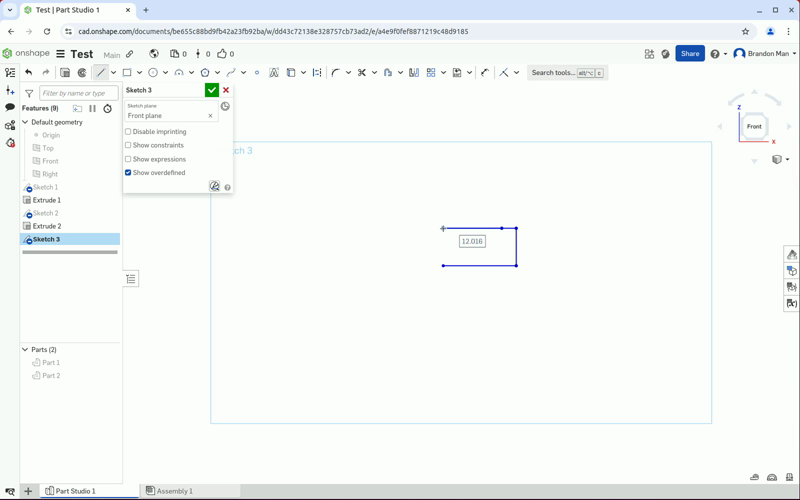
mouse_move(473, 228)
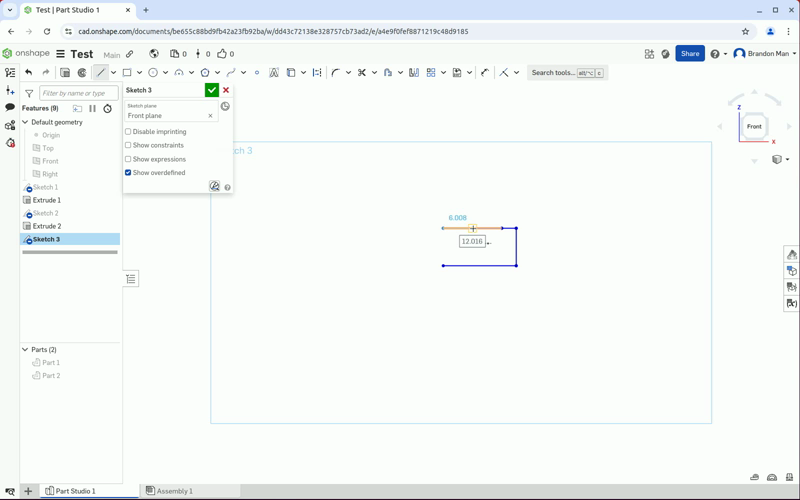
key_down(shift)
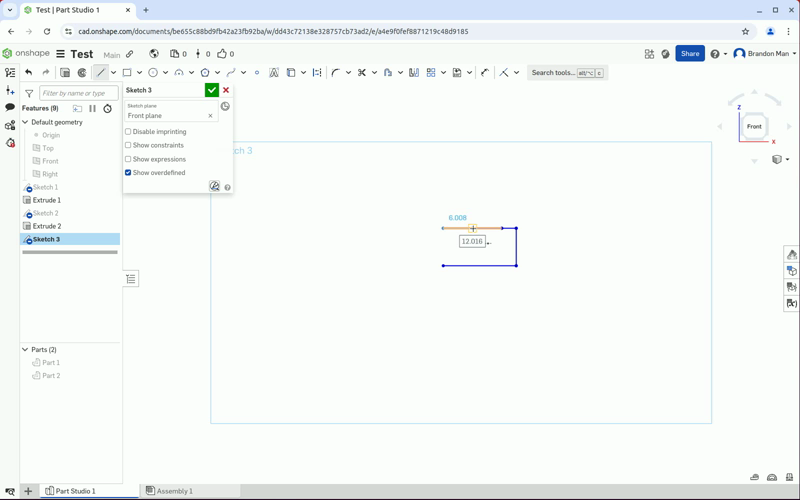
mouse_move(443, 265)
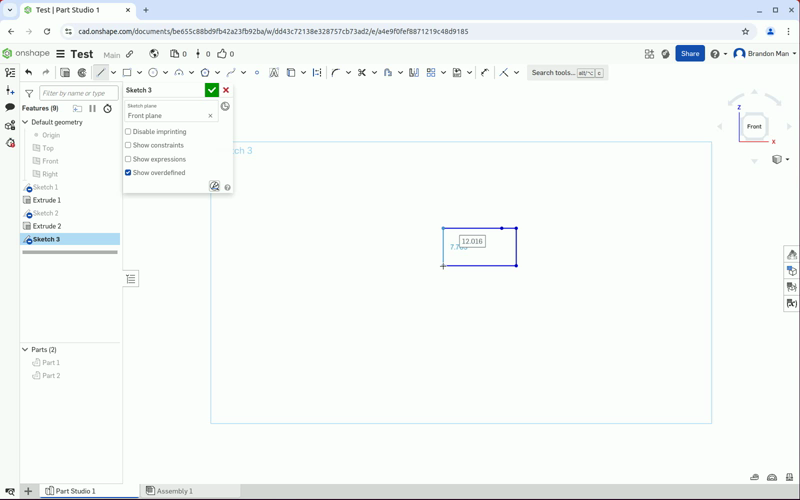
key_up(shift)
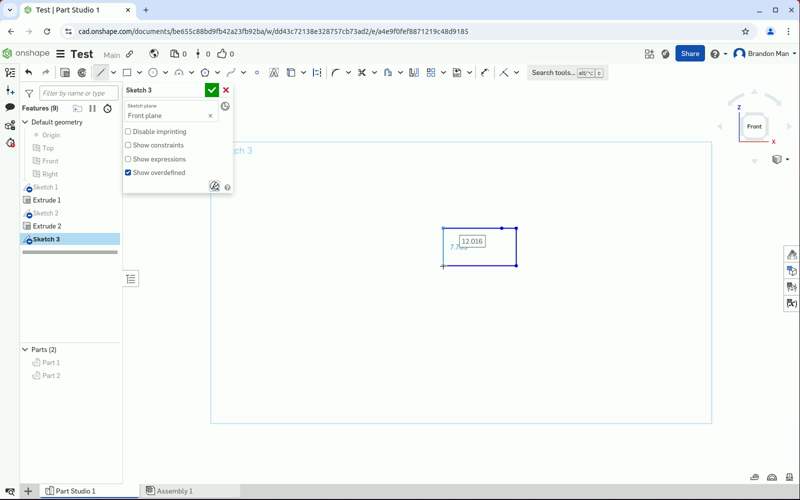
click(443, 265)
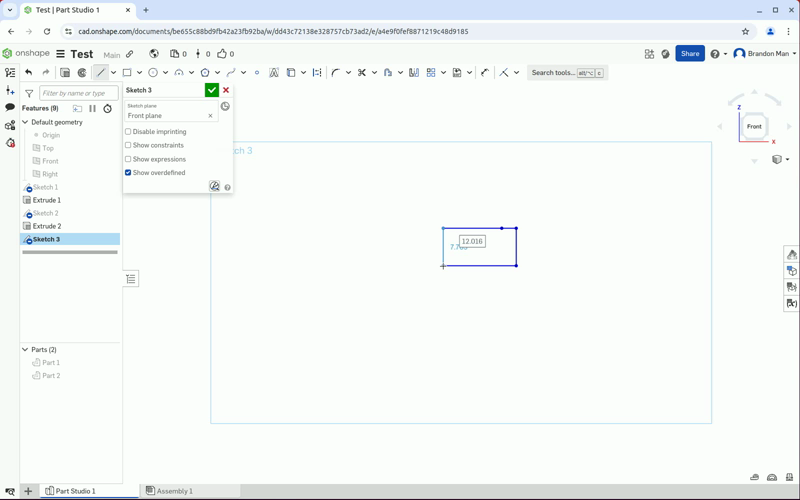
key(esc)
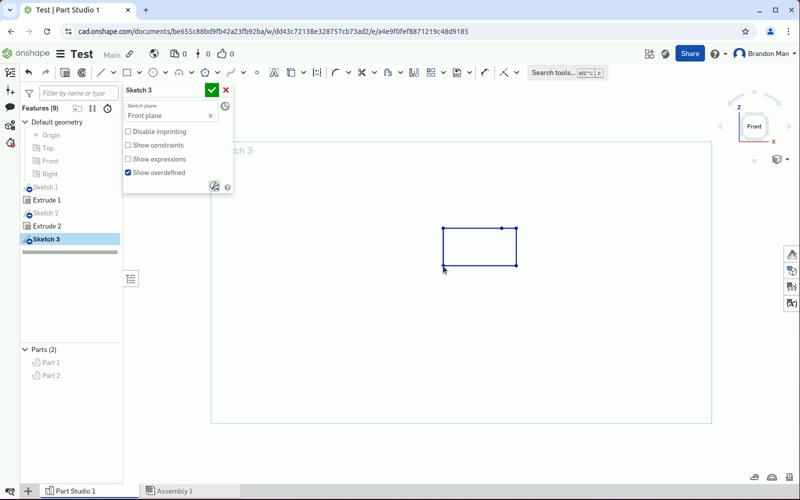
mouse_move(445, 255)
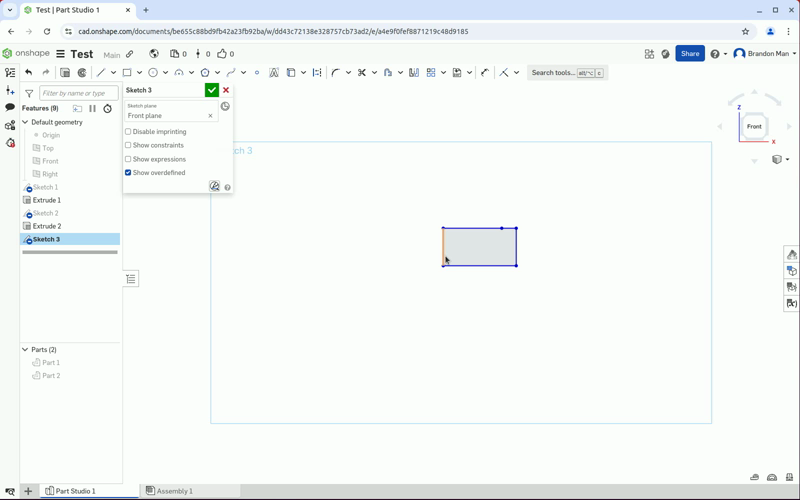
click(445, 255)
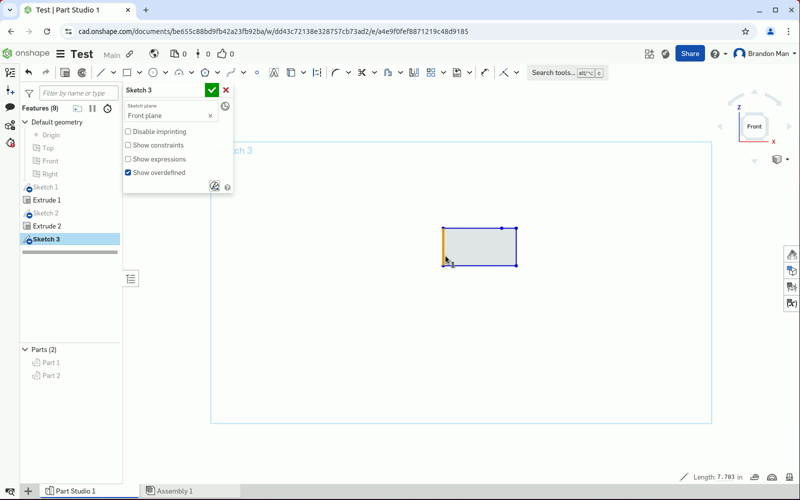
mouse_move(73, 352)
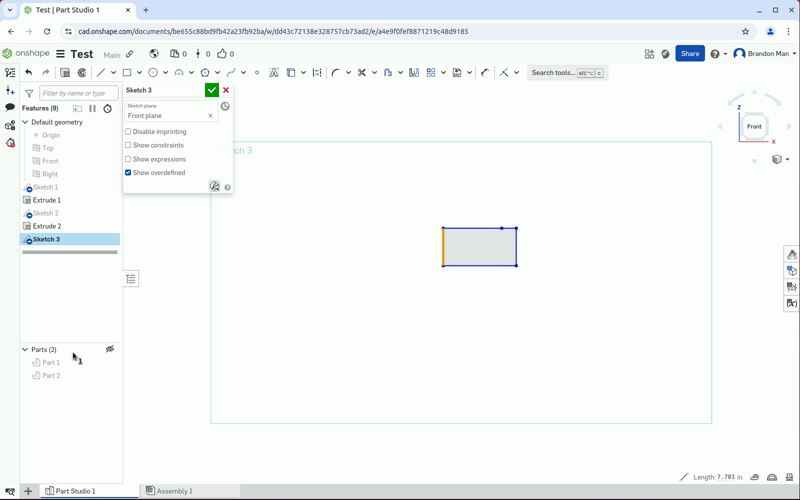
key(shift+y)
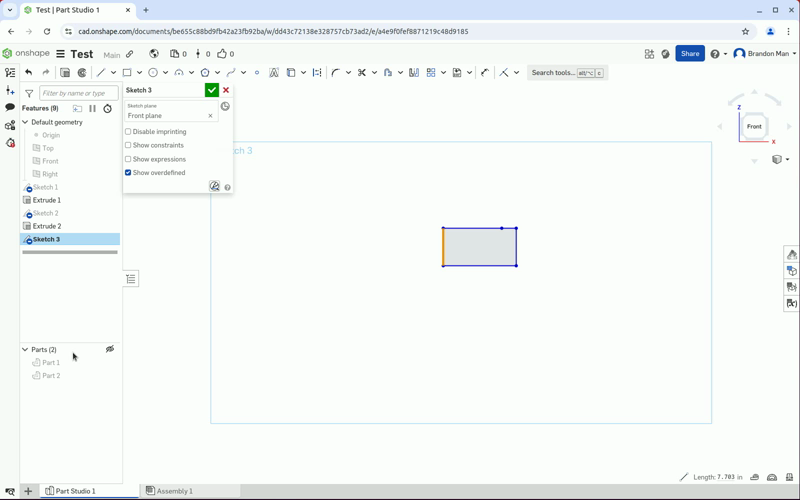
key(shift+e)
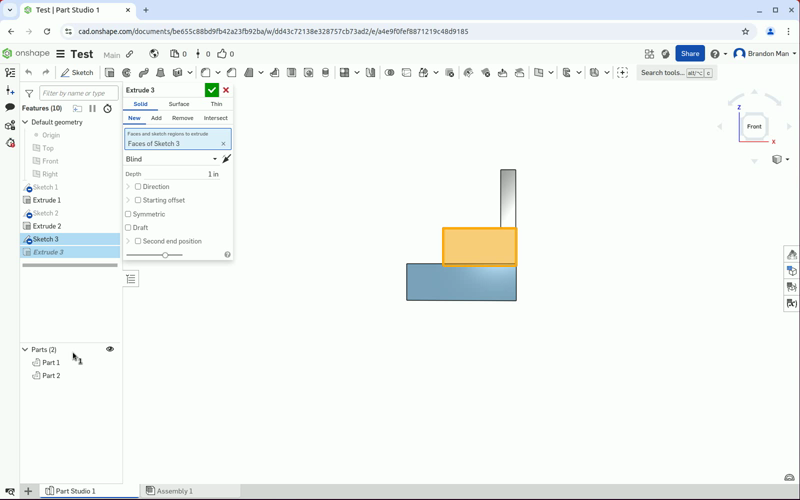
mouse_move(143, 106)
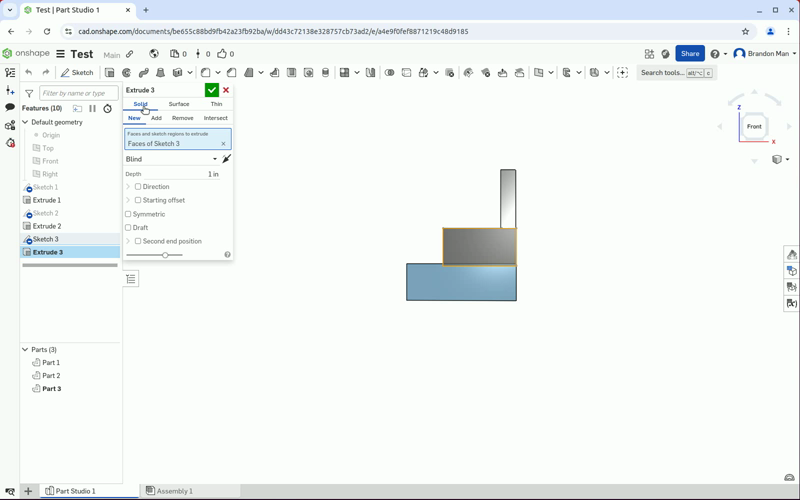
click(143, 106)
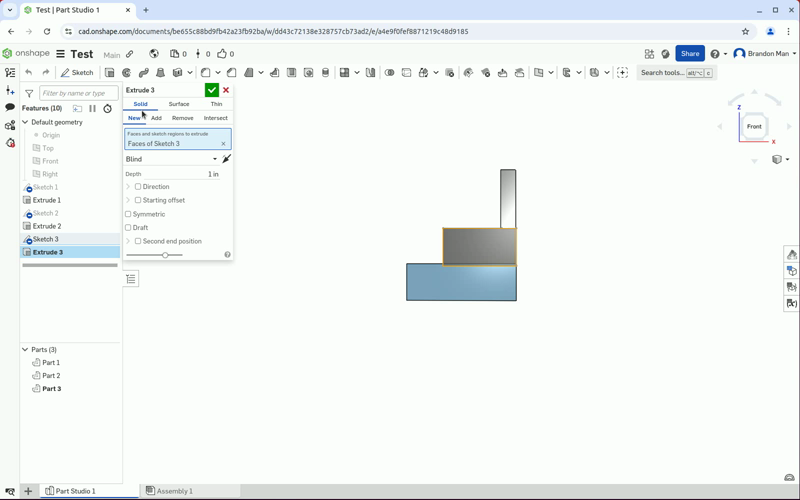
mouse_move(137, 120)
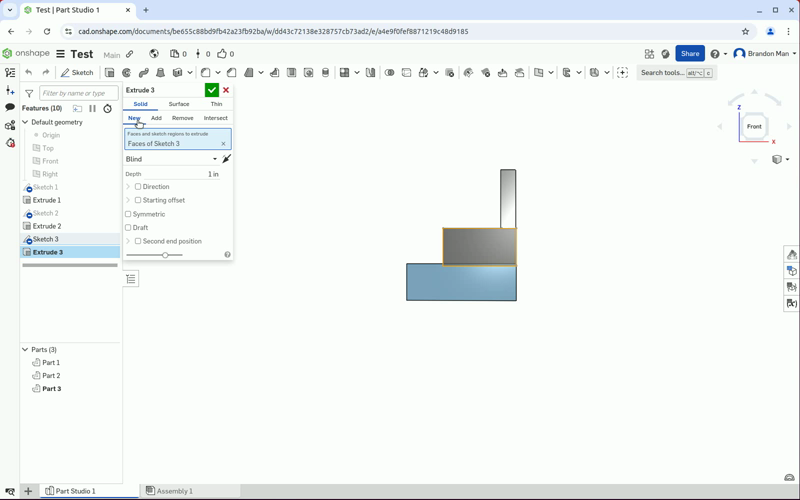
click(137, 120)
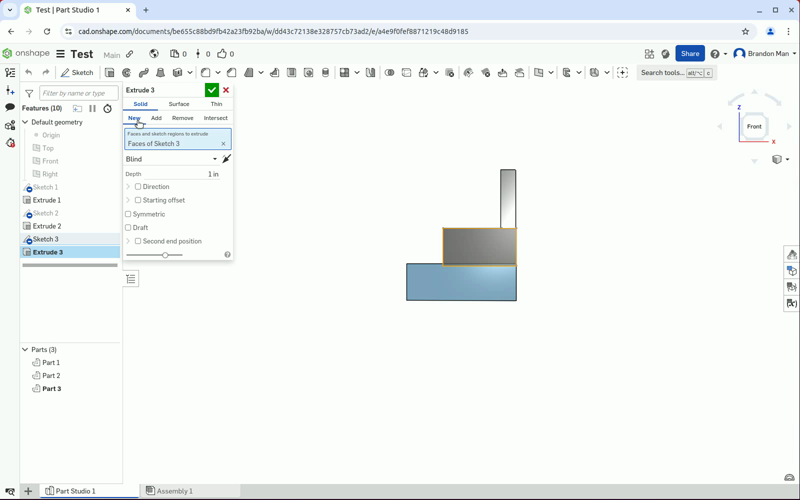
key(tab, 4)
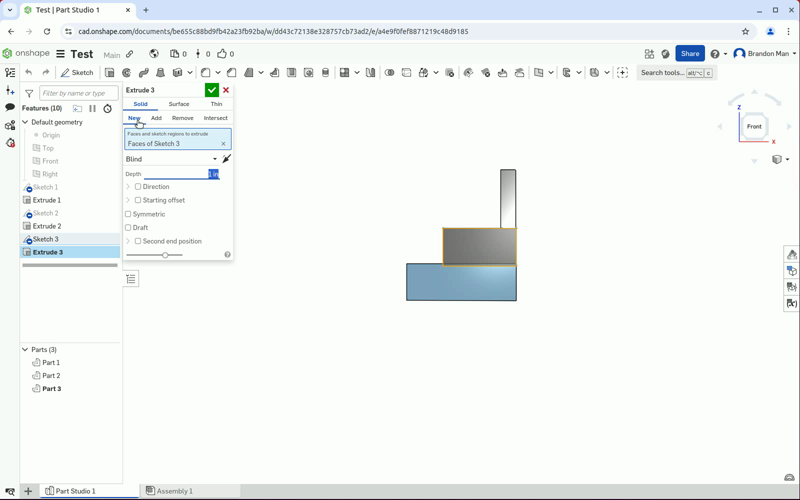
text(22.146)
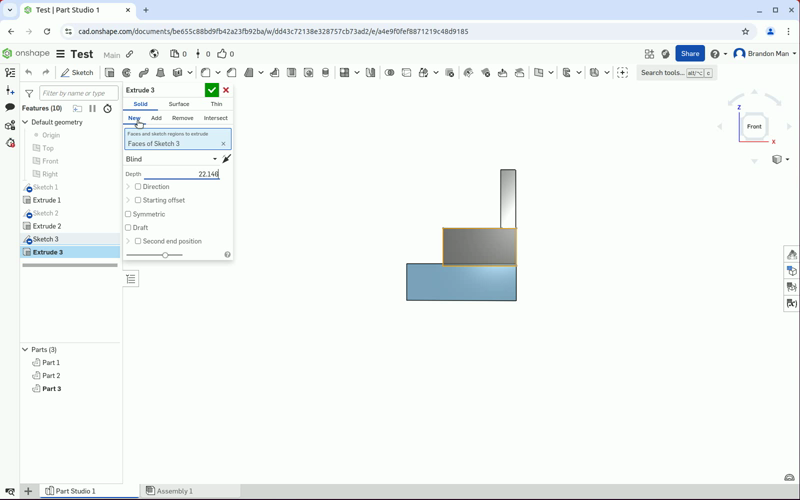
key(tab, 3)
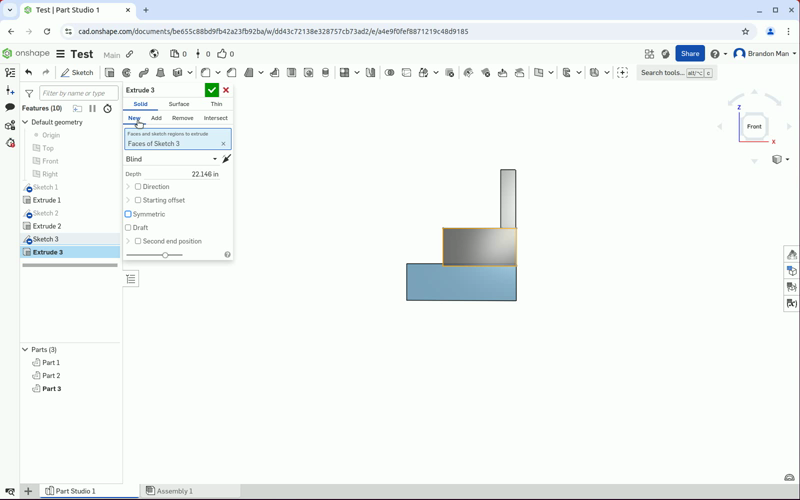
key(space)
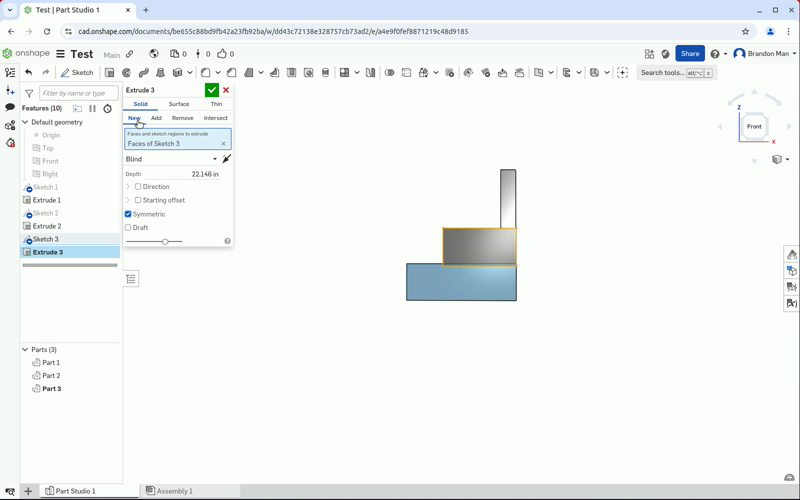
key(enter)
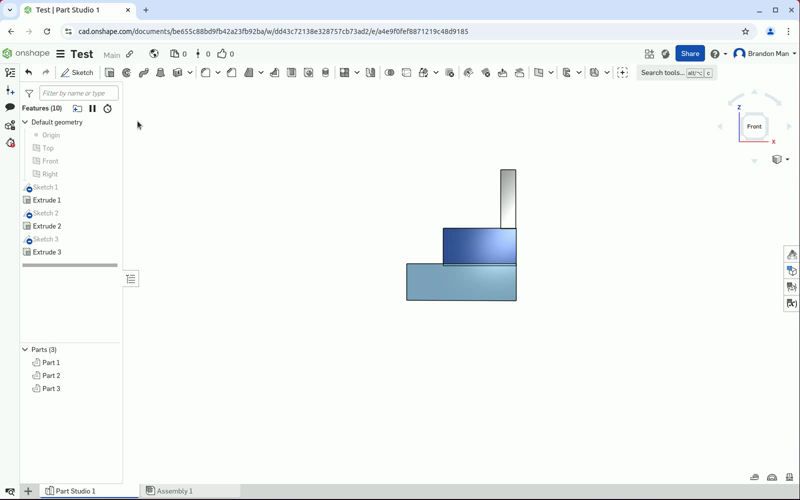
key(shift+h)
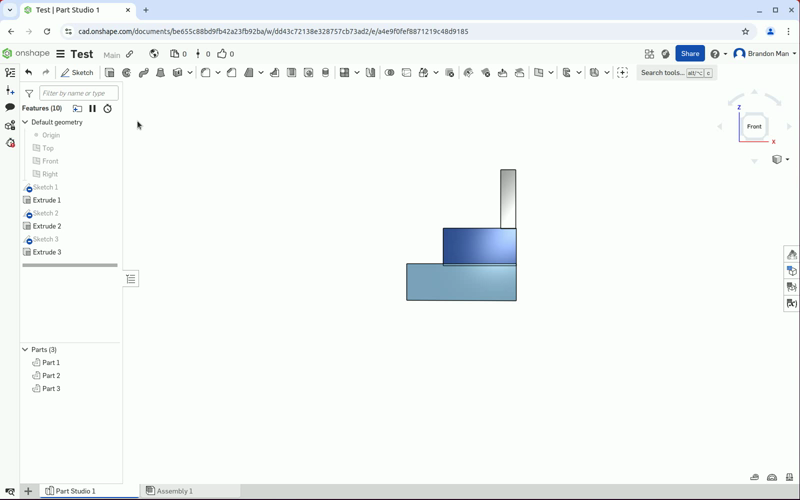
key(shift+h)
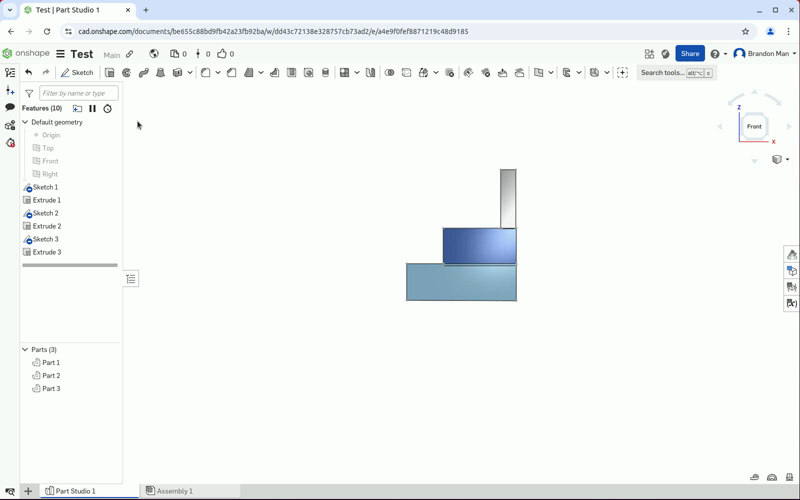
key(shift+7)
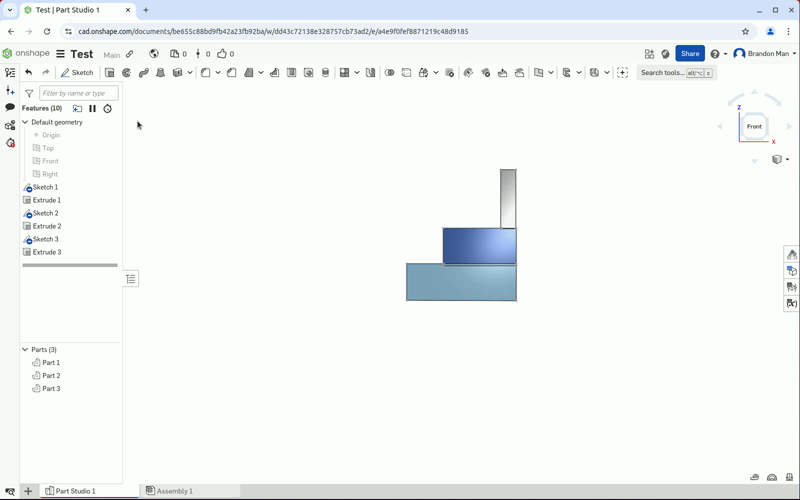
key(left, 2)
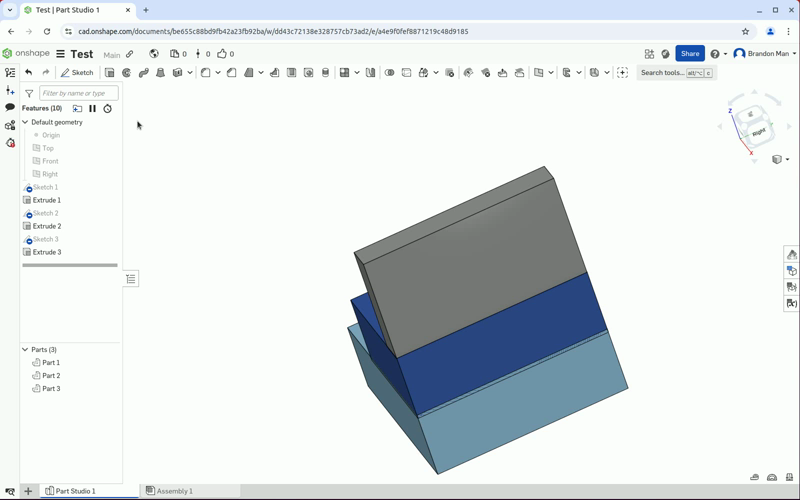
key(down, 2)
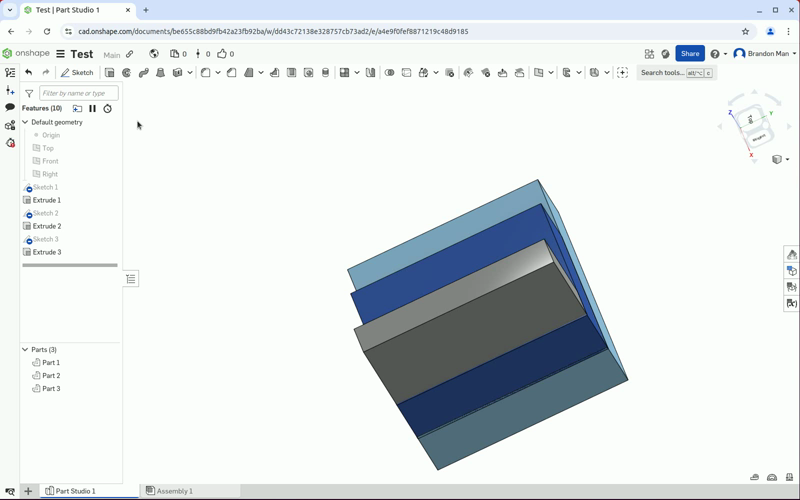
key(up, 2)
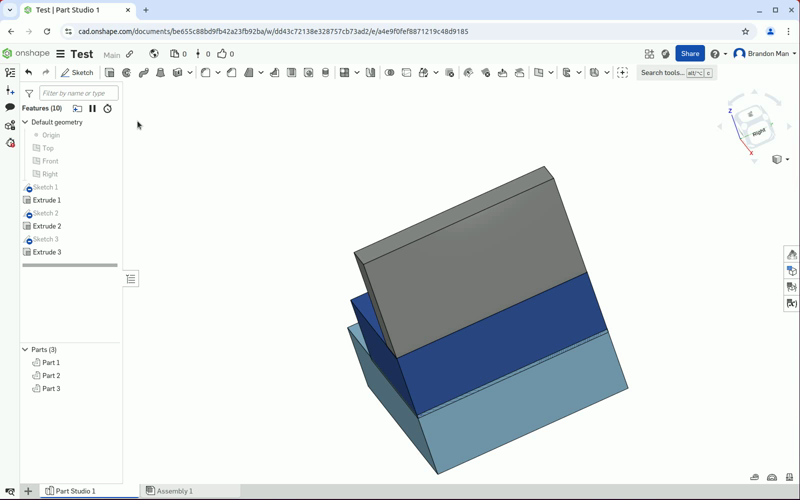
key(right, 2)
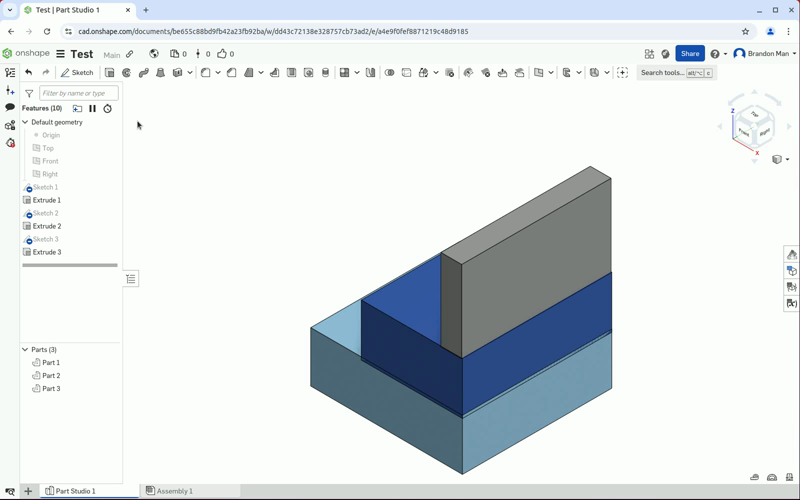
mouse_move(73, 189)
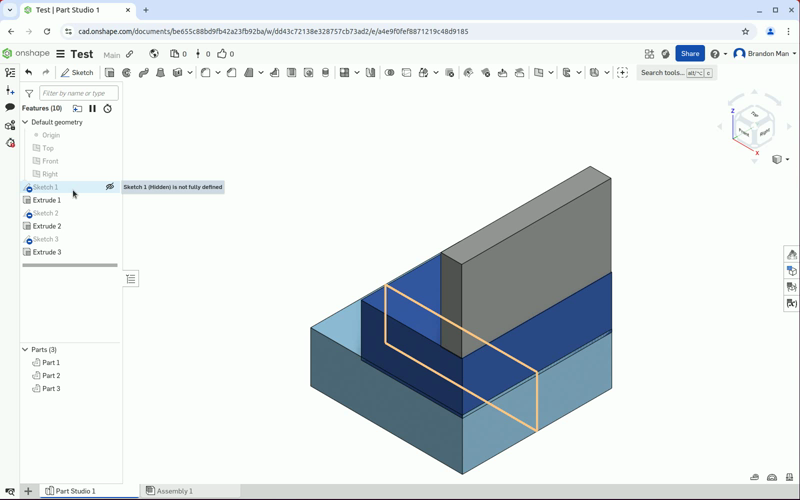
click(73, 189)